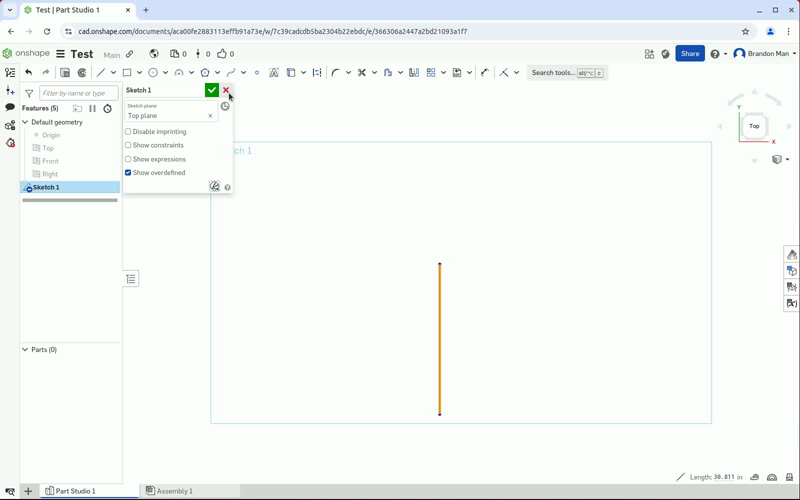
key(shift+h)
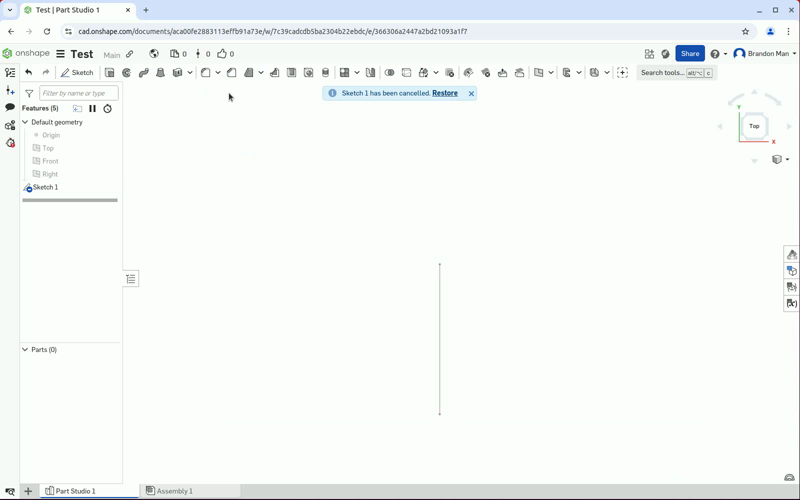
key(shift+s)
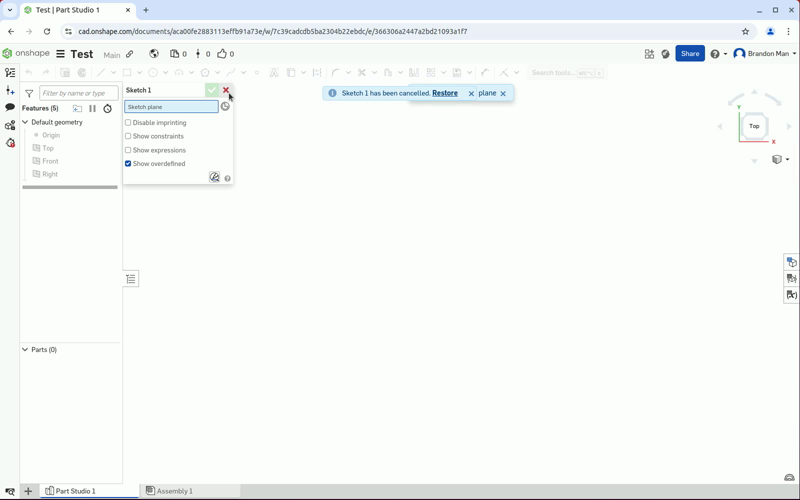
mouse_move(73, 150)
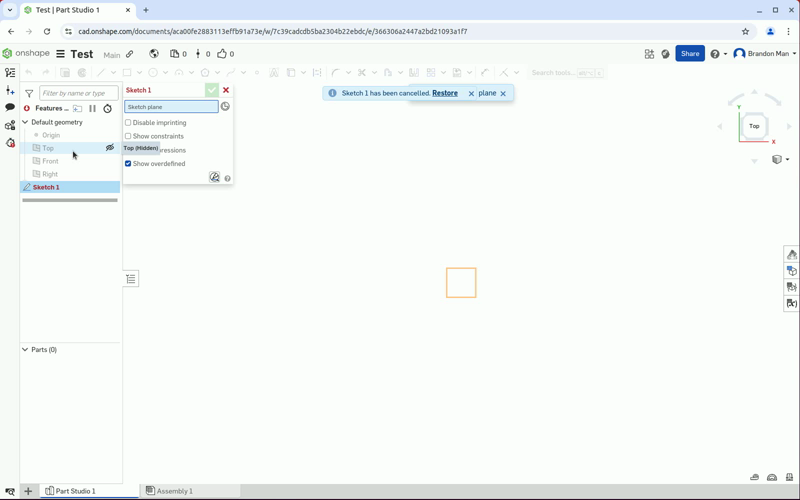
click(73, 150)
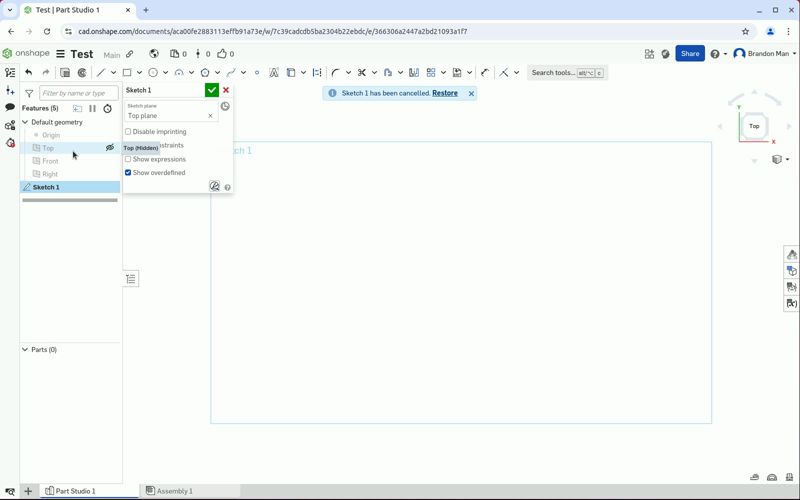
mouse_move(73, 352)
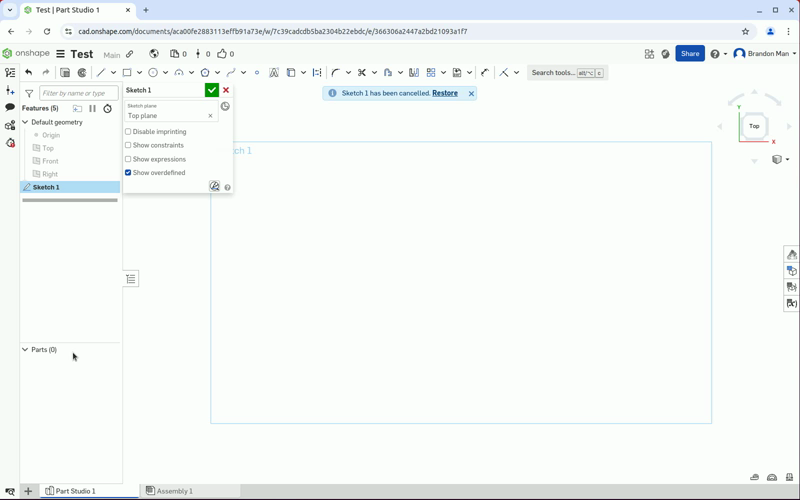
key(y)
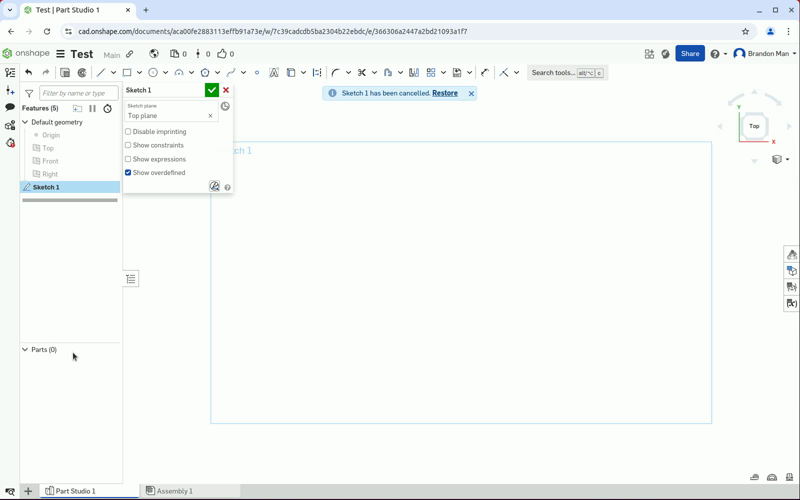
key(l)
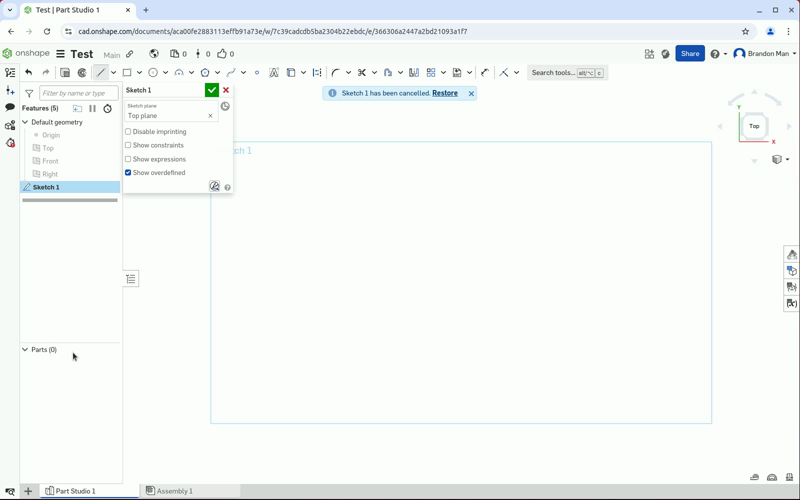
key_down(shift)
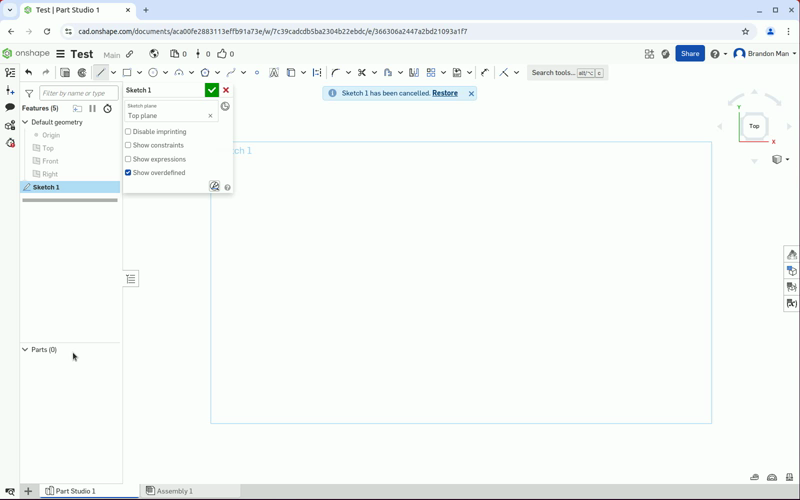
mouse_move(457, 395)
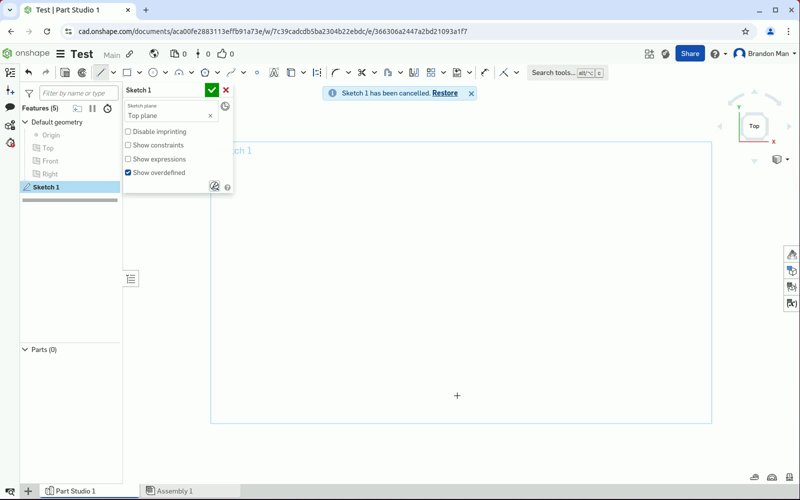
click(457, 395)
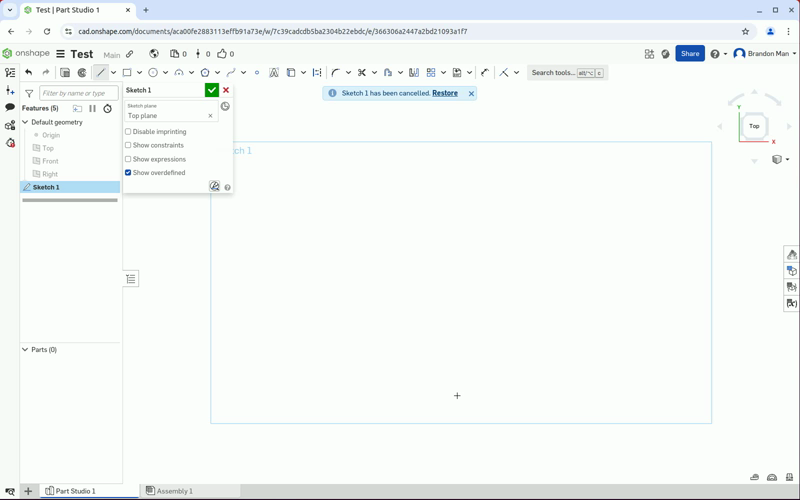
key_up(shift)
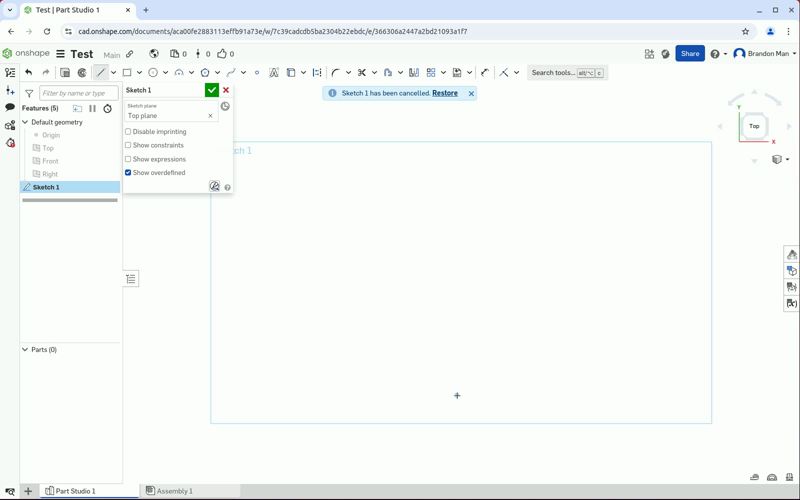
key_down(shift)
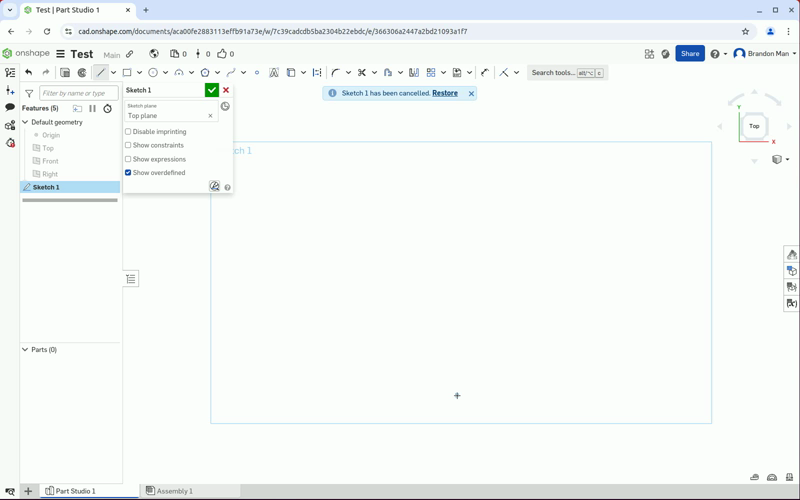
mouse_move(487, 395)
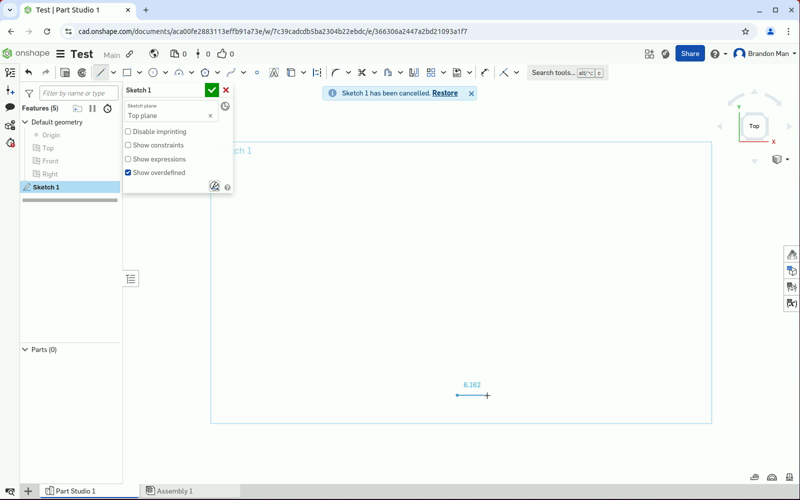
mouse_move(464, 388)
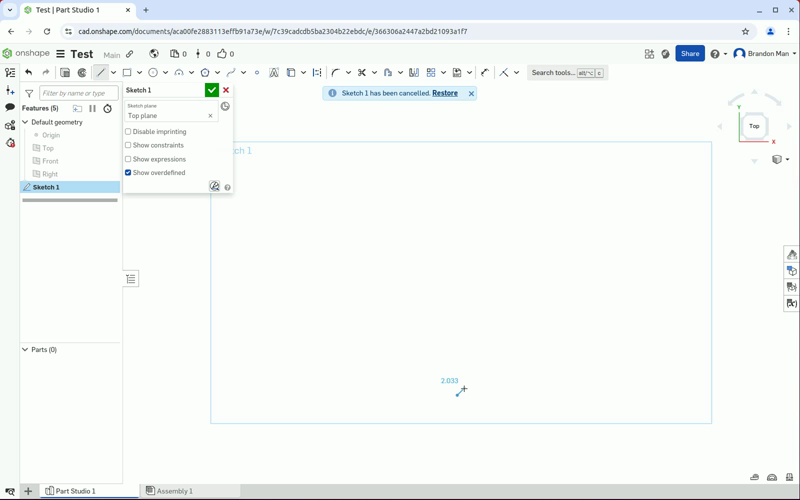
click(464, 388)
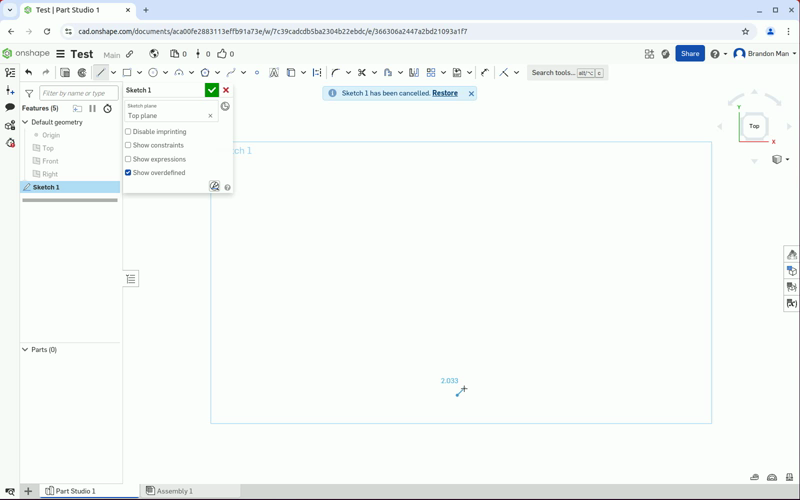
key_up(shift)
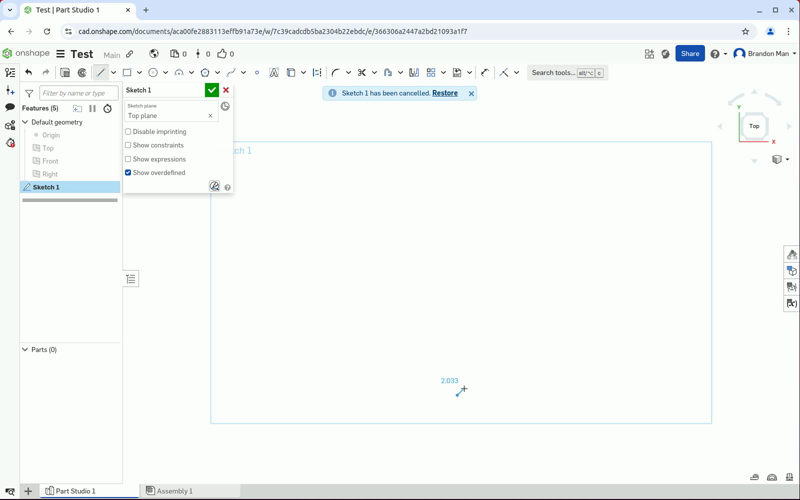
key_down(shift)
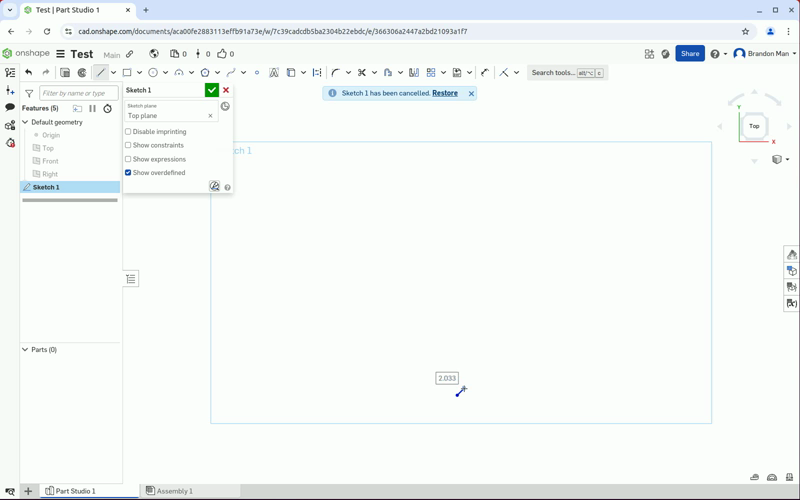
mouse_move(464, 178)
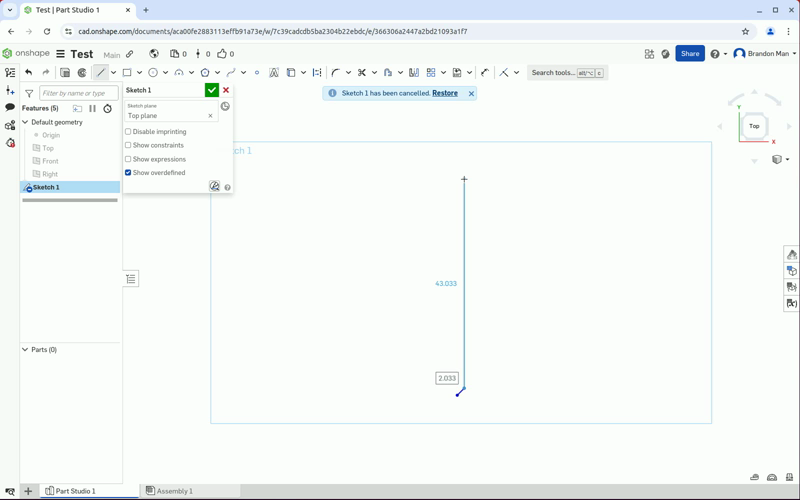
click(464, 178)
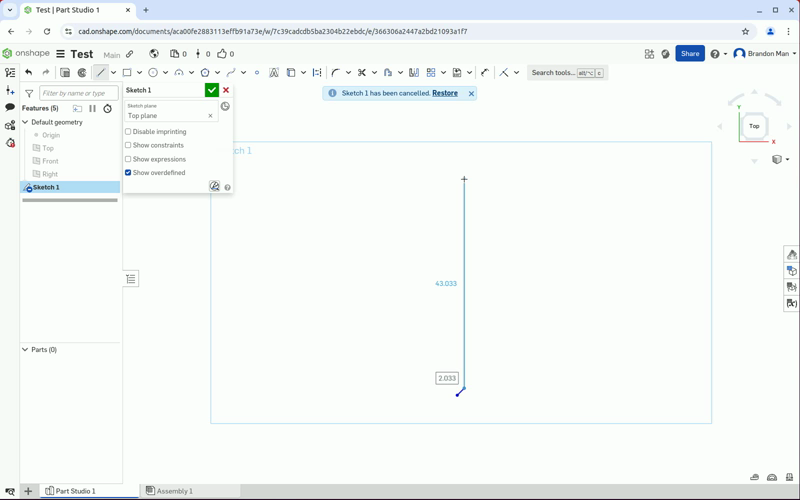
key_up(shift)
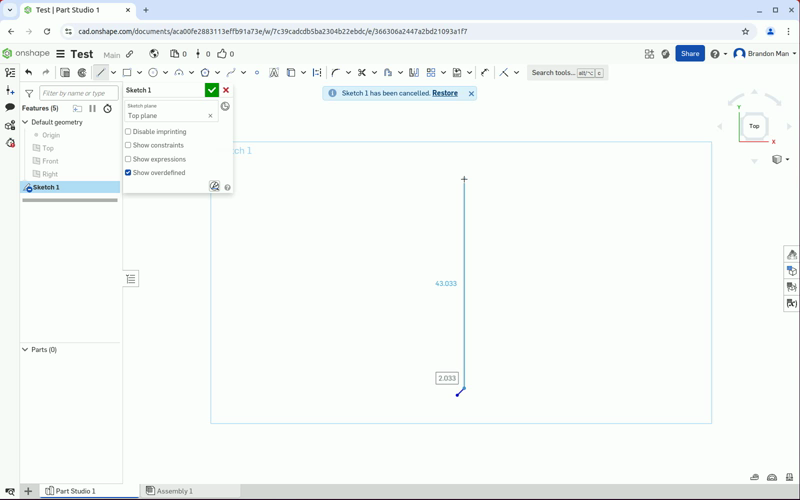
key_down(shift)
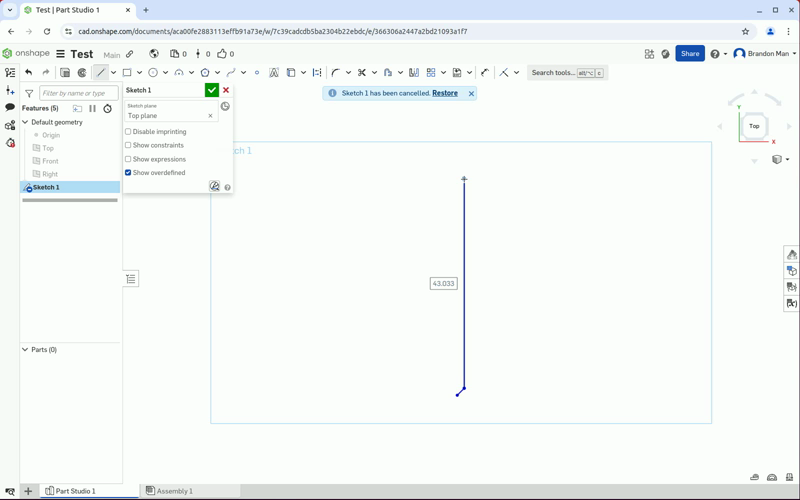
mouse_move(494, 178)
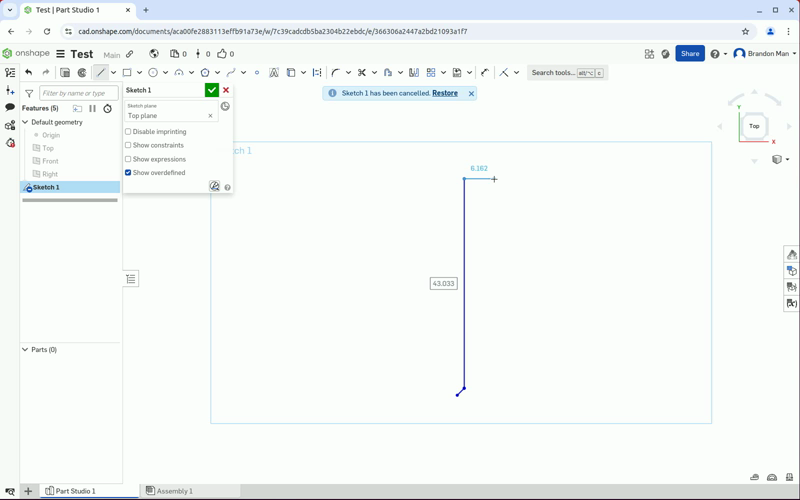
mouse_move(457, 171)
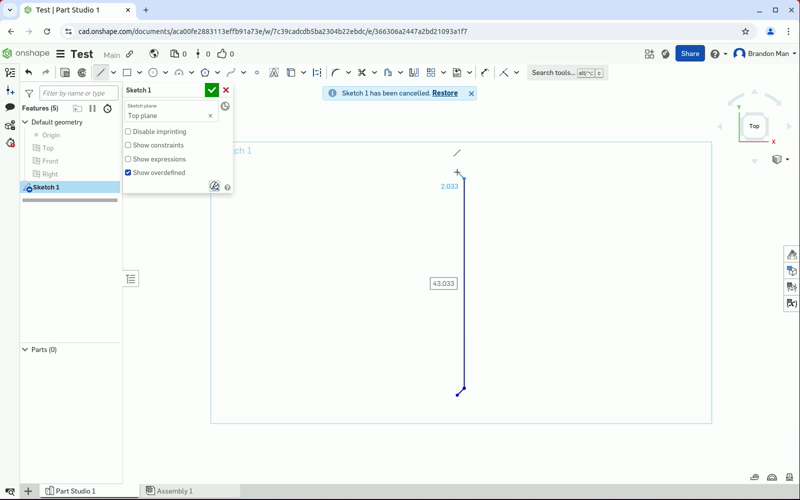
click(457, 171)
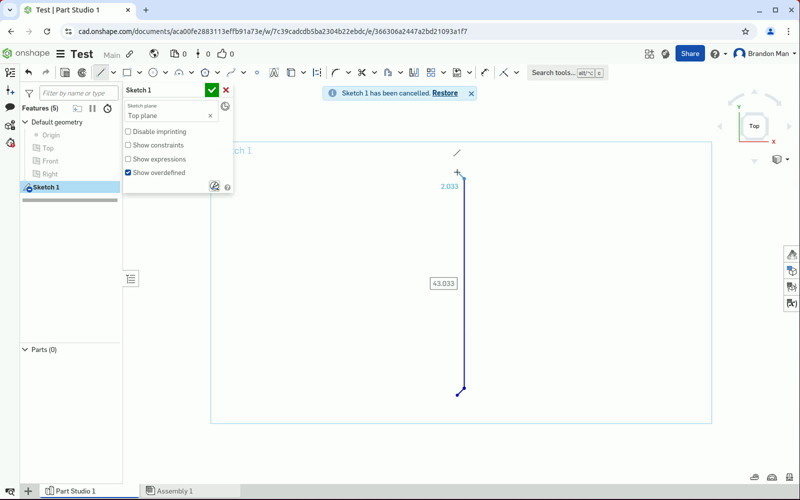
key_up(shift)
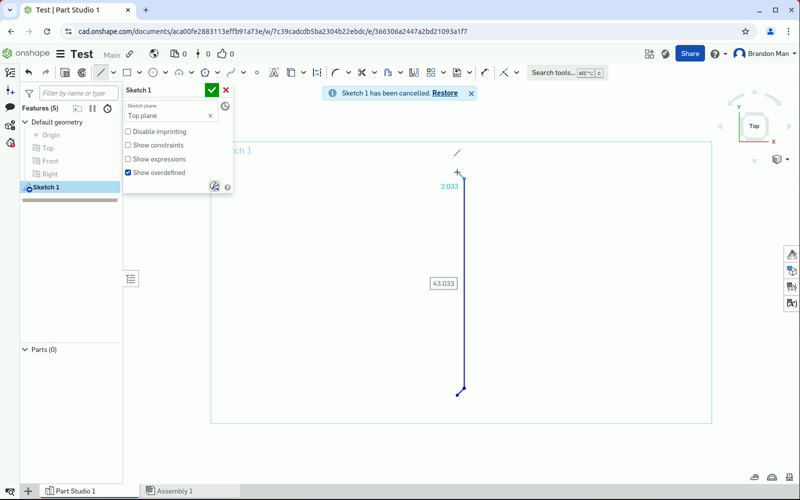
key_down(shift)
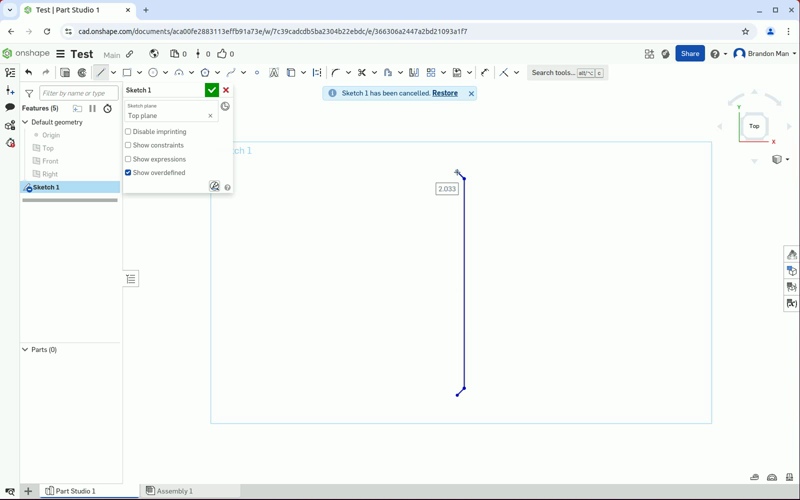
mouse_move(457, 395)
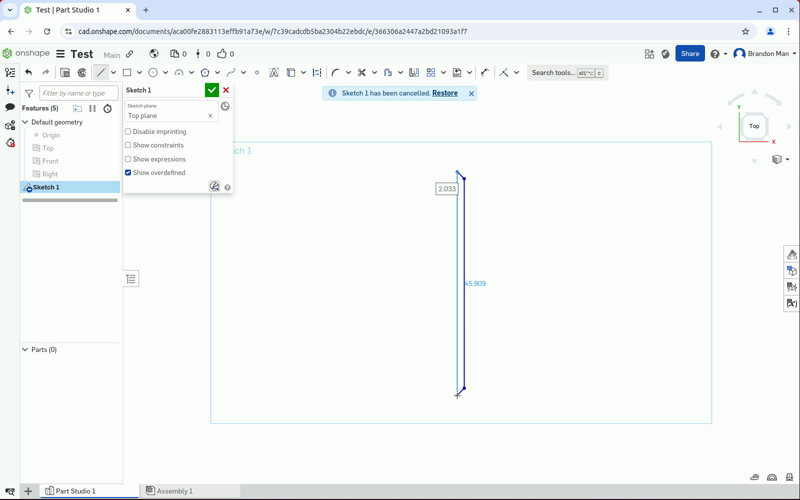
key_up(shift)
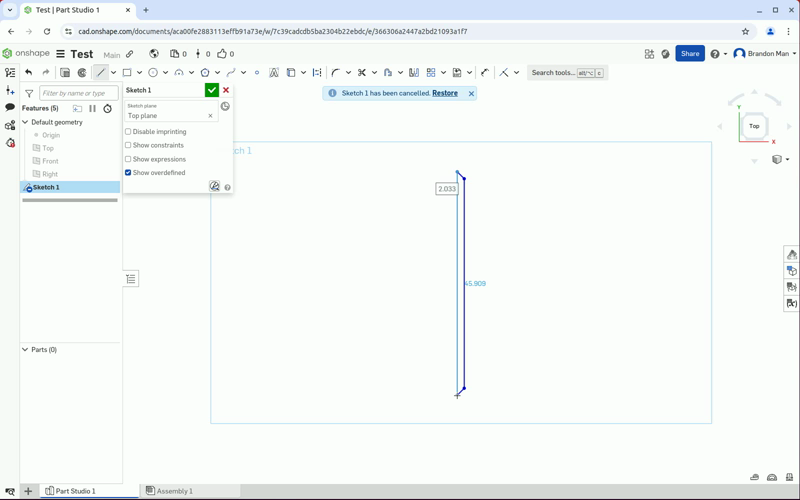
click(457, 395)
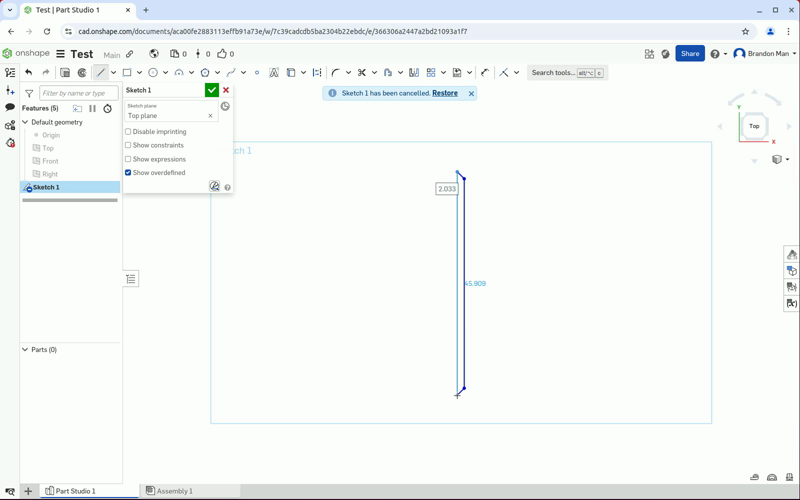
key(esc)
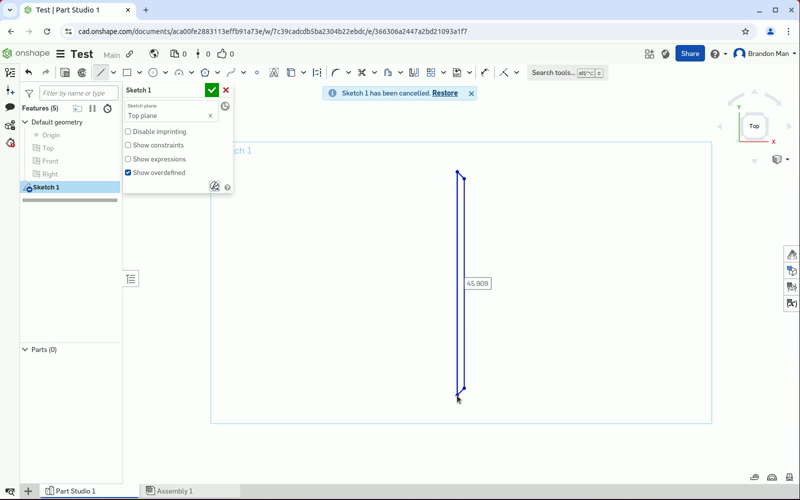
mouse_move(458, 269)
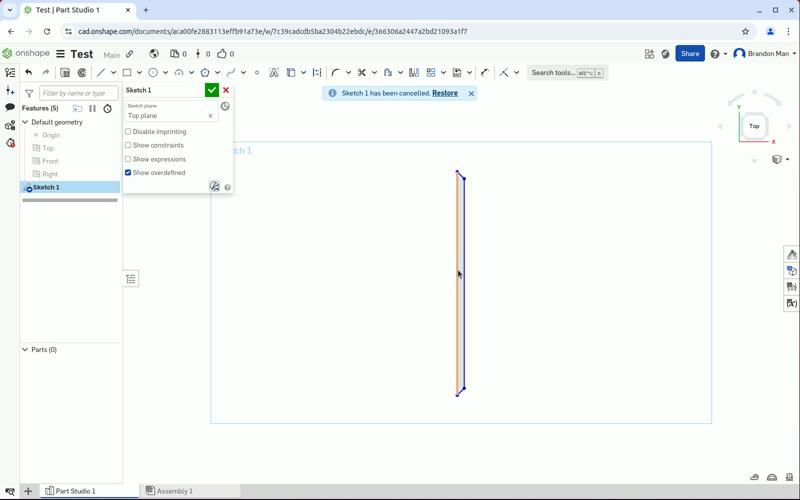
scroll(6)
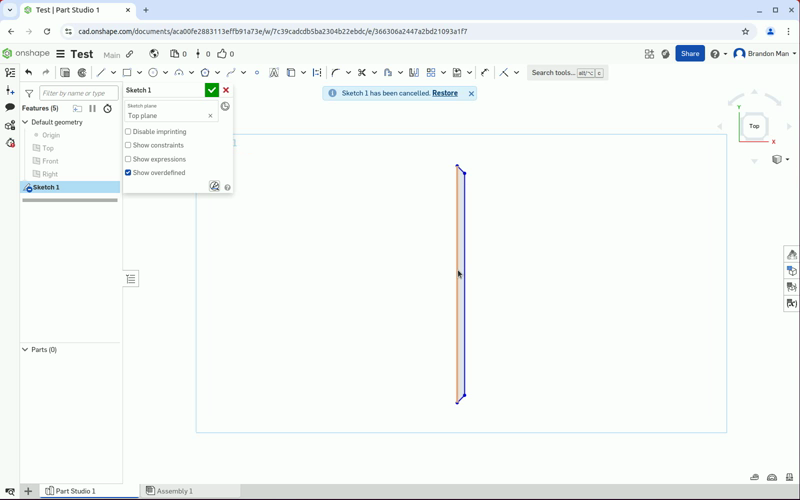
scroll(6)
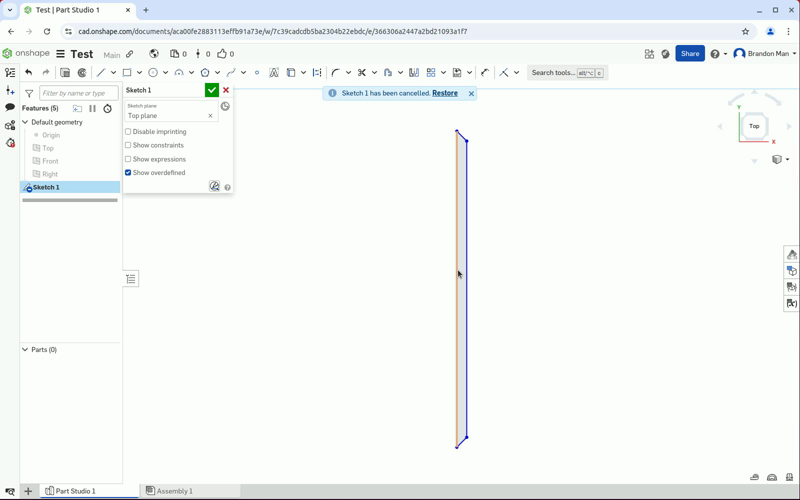
scroll(6)
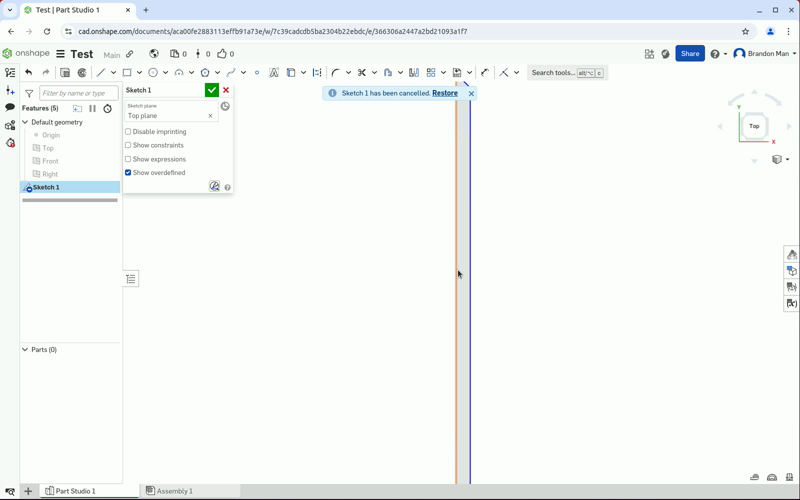
scroll(6)
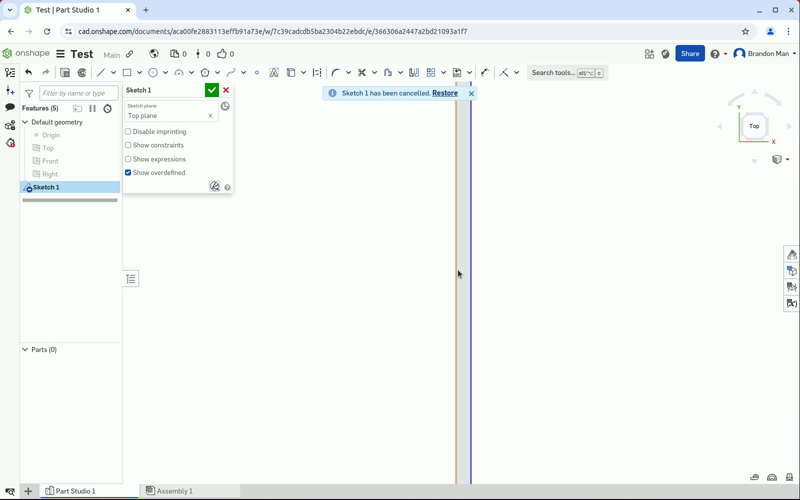
scroll(6)
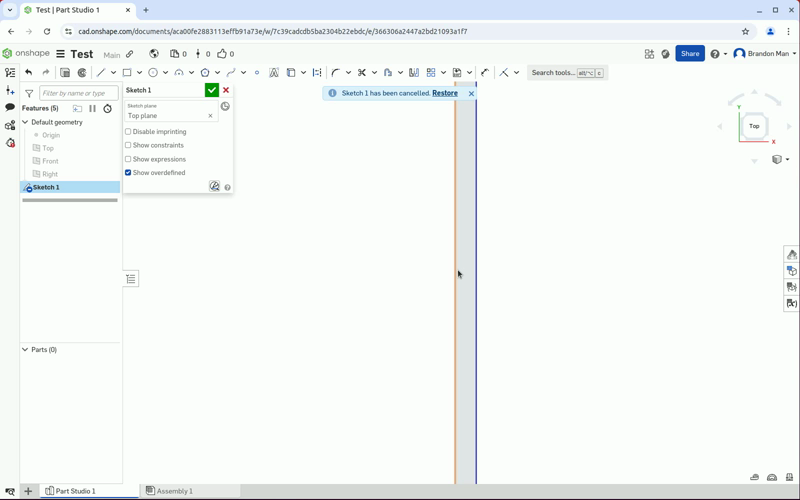
scroll(6)
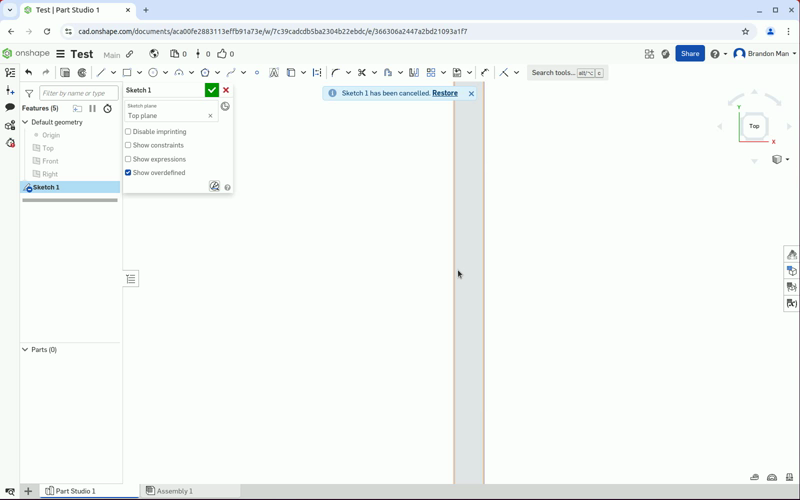
scroll(6)
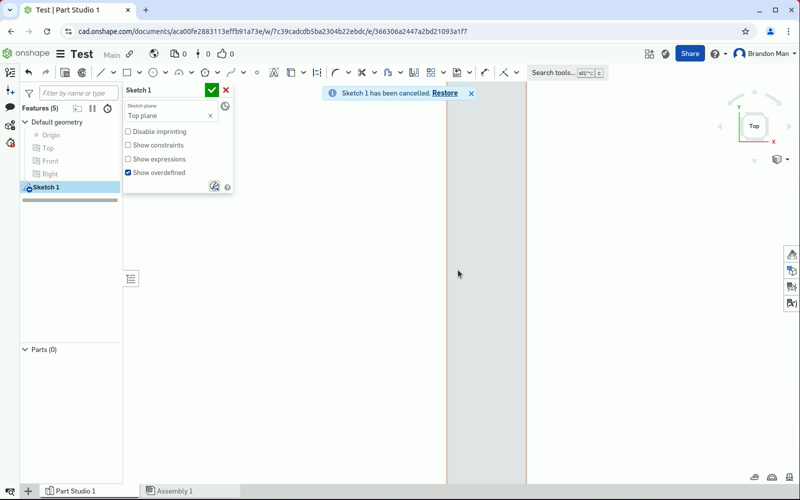
click(458, 269)
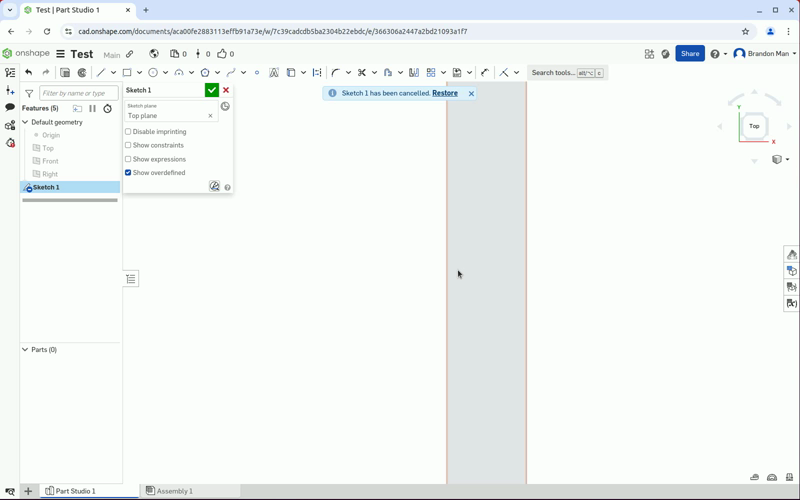
scroll(-6)
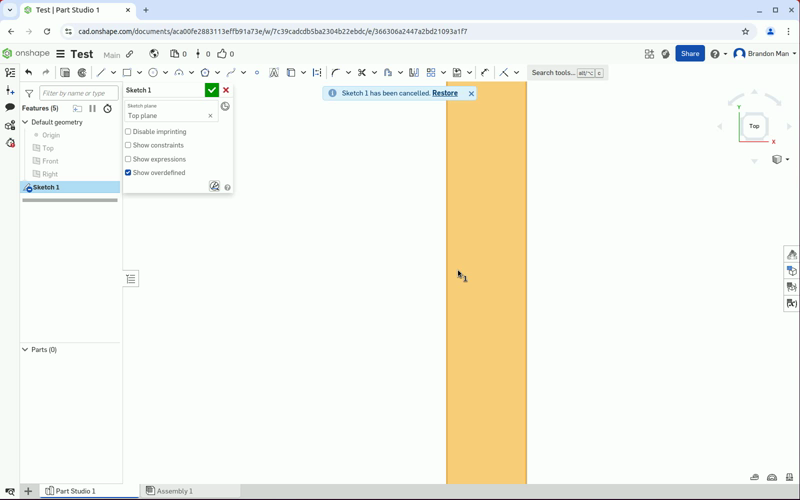
scroll(-6)
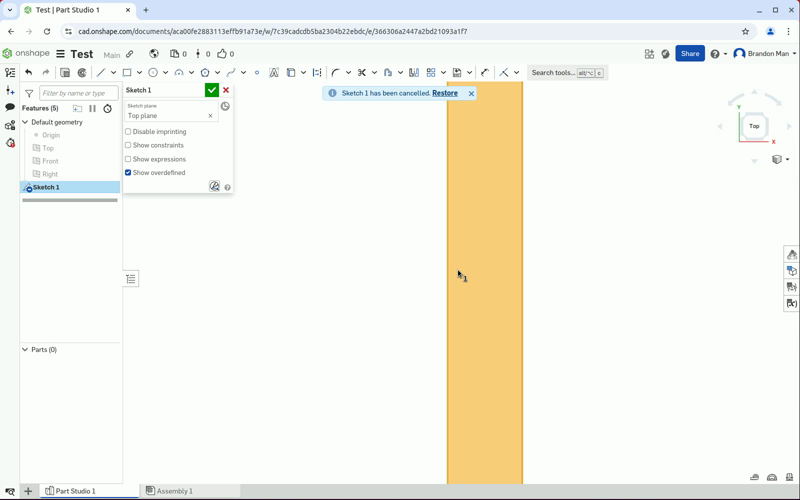
scroll(-6)
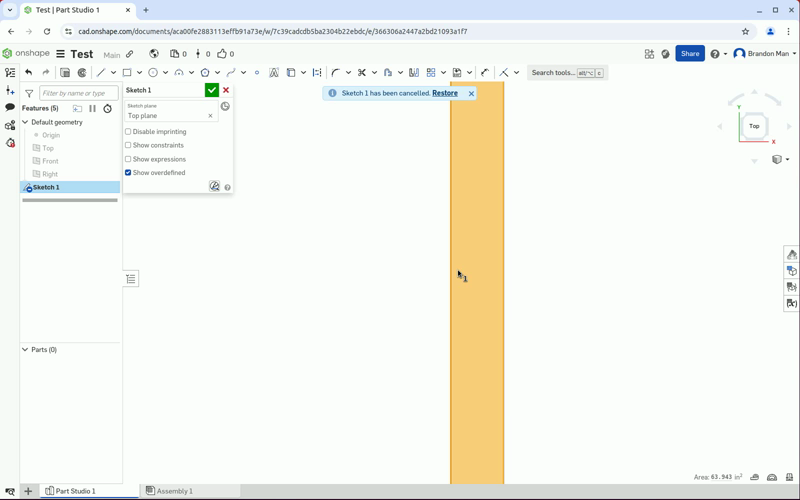
scroll(-6)
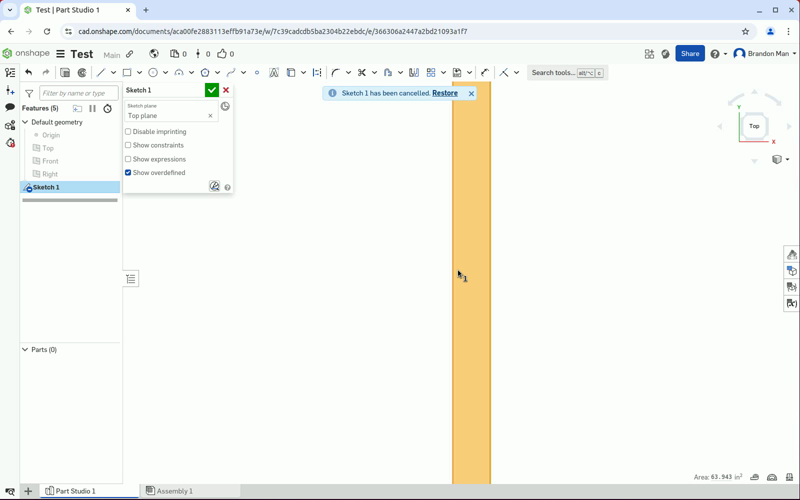
scroll(-6)
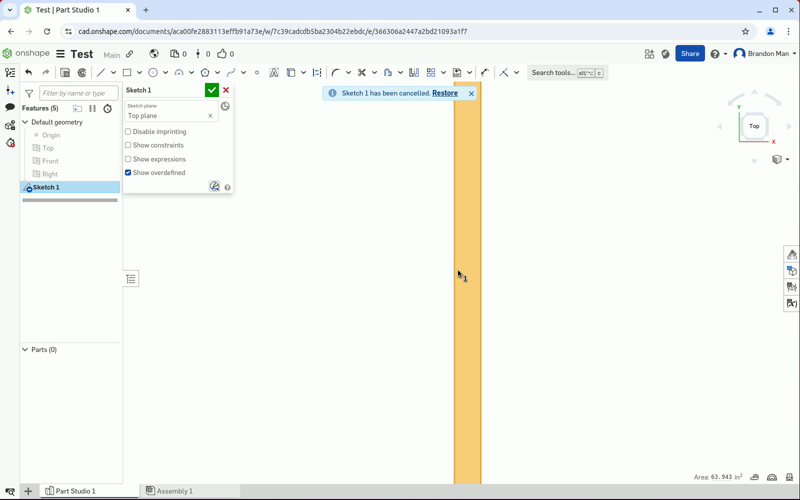
scroll(-6)
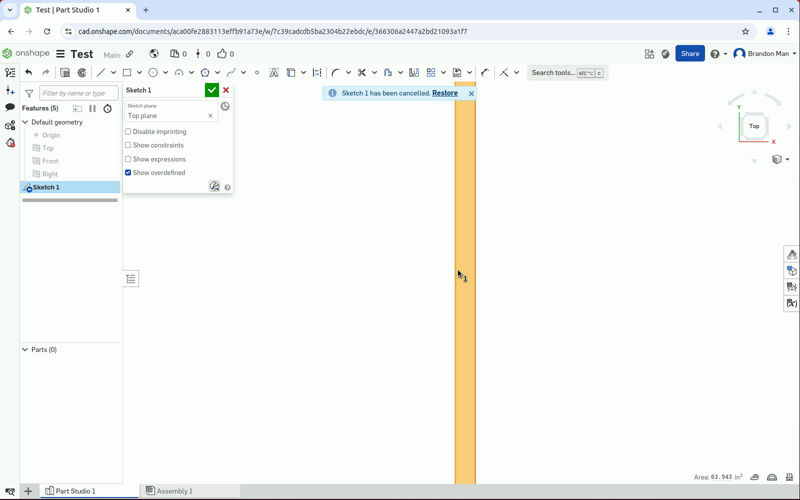
scroll(-6)
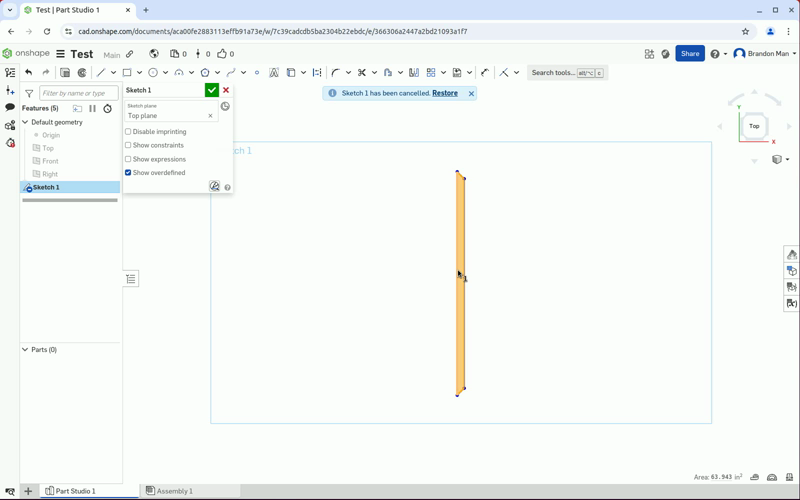
mouse_move(73, 352)
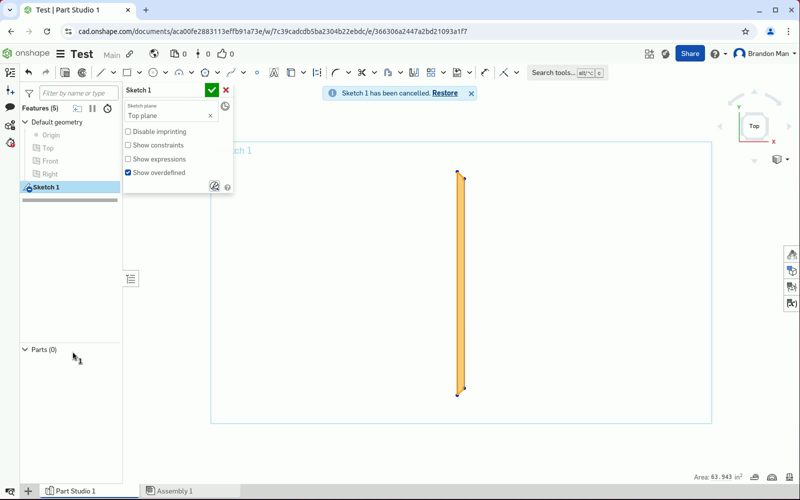
key(shift+y)
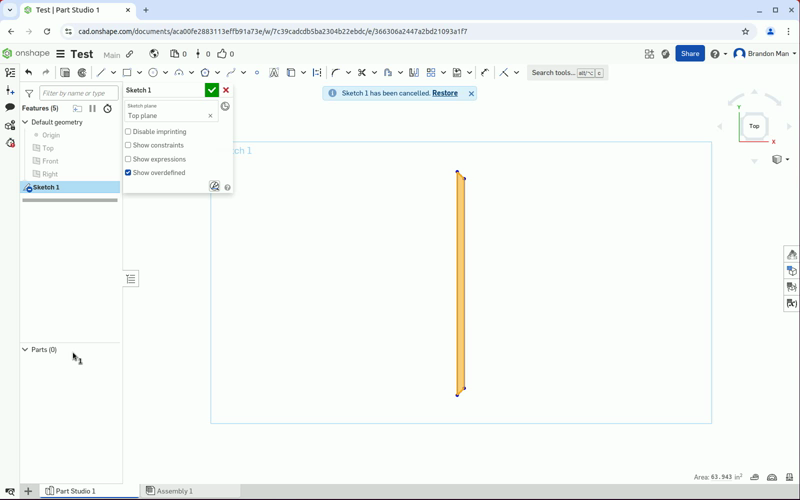
key(shift+e)
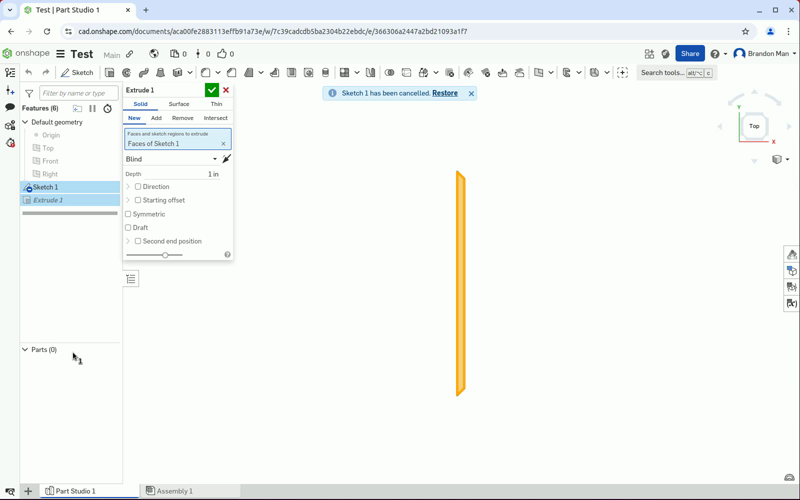
mouse_move(143, 106)
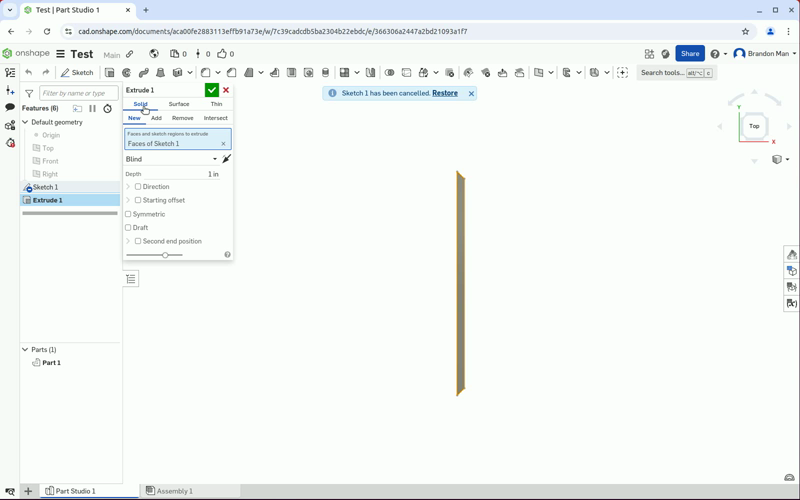
click(143, 106)
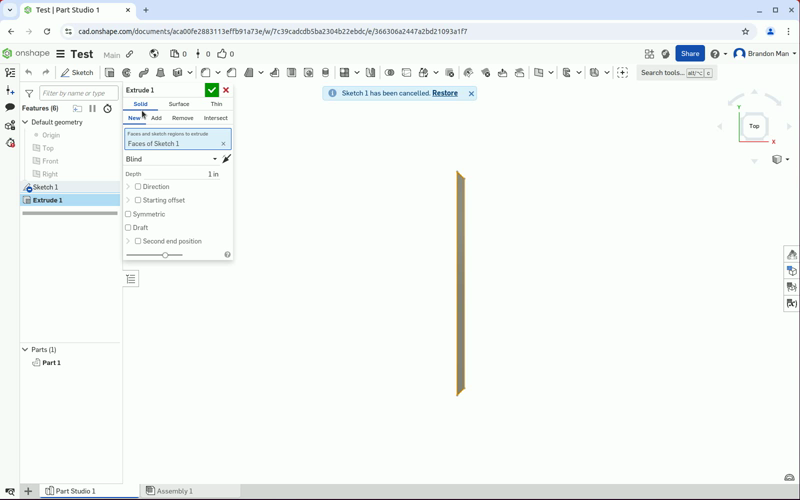
mouse_move(137, 120)
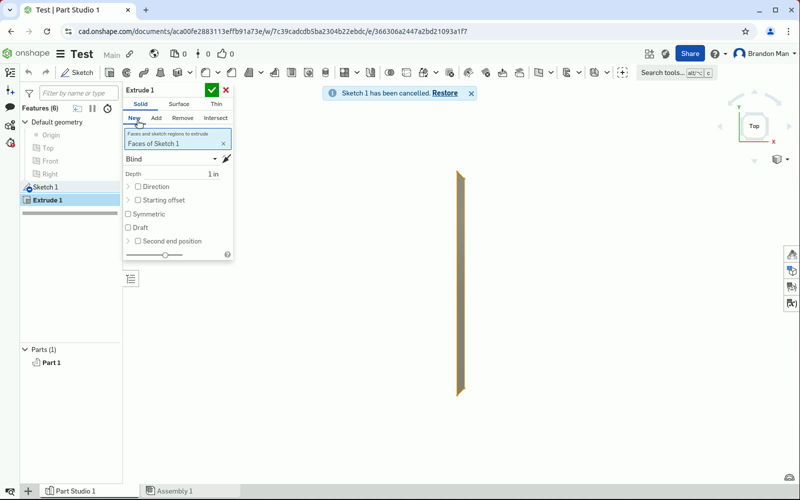
click(137, 120)
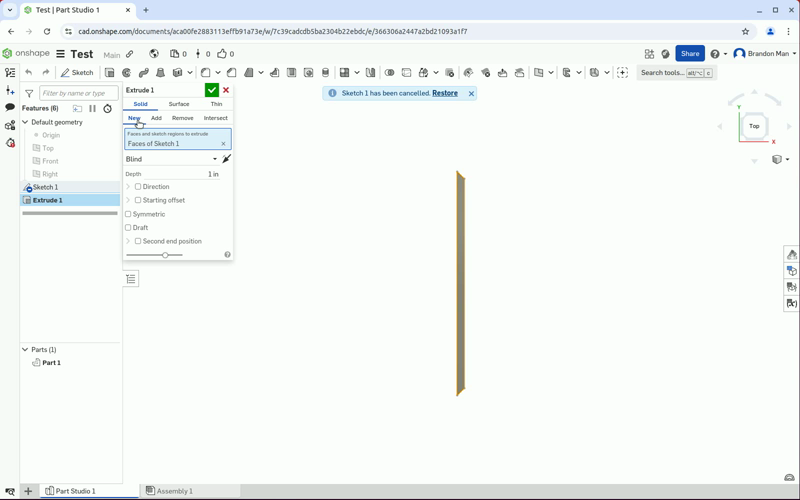
key(tab, 4)
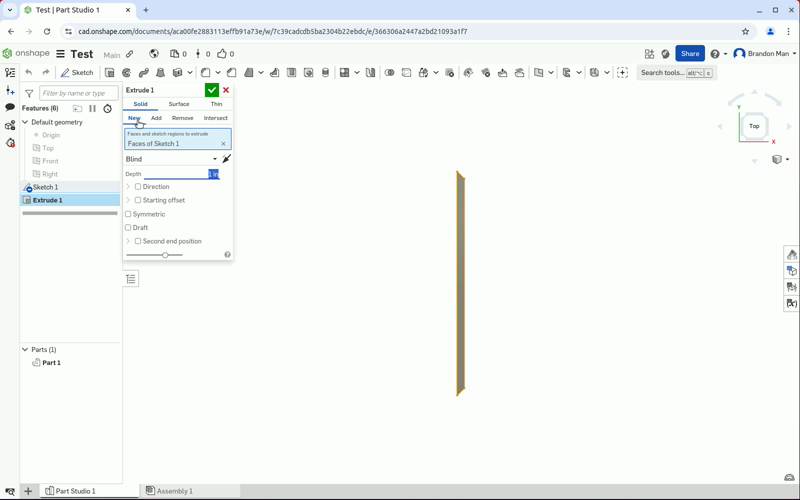
text(9.869)
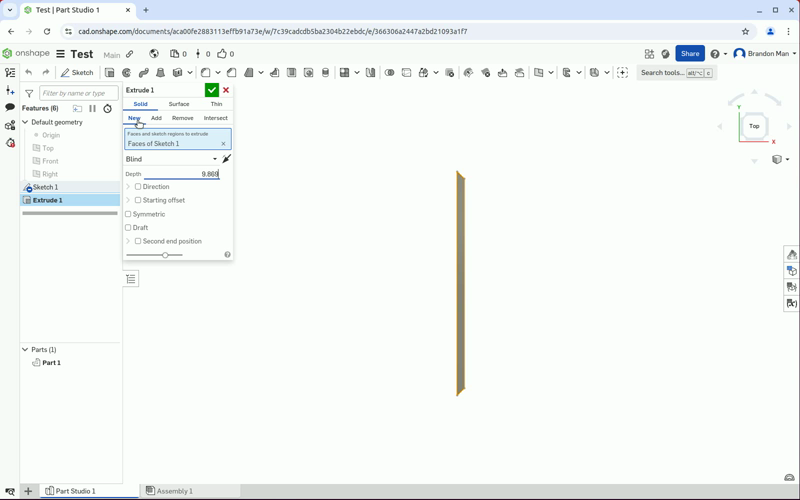
key(enter)
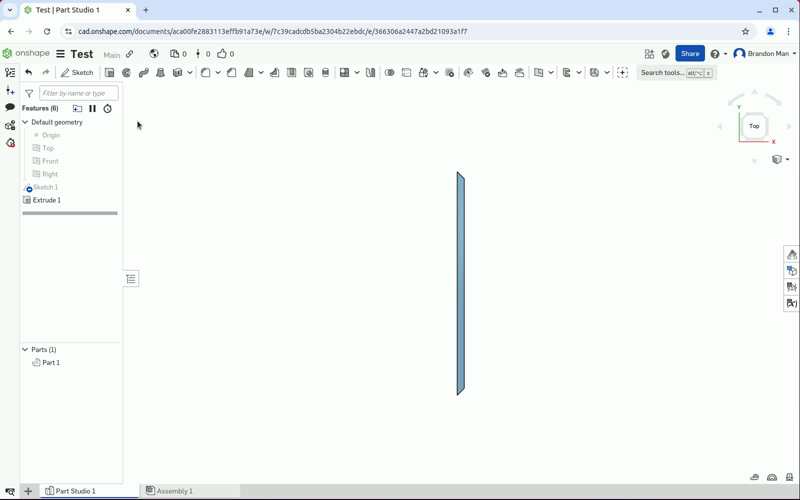
key(shift+h)
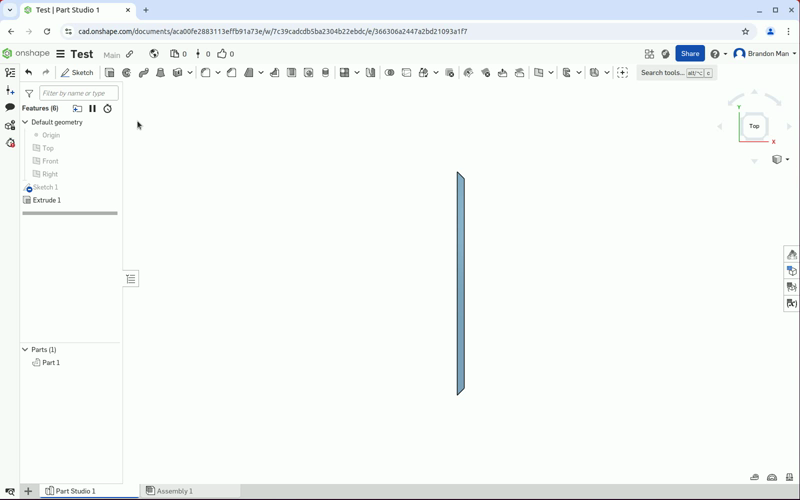
key(shift+h)
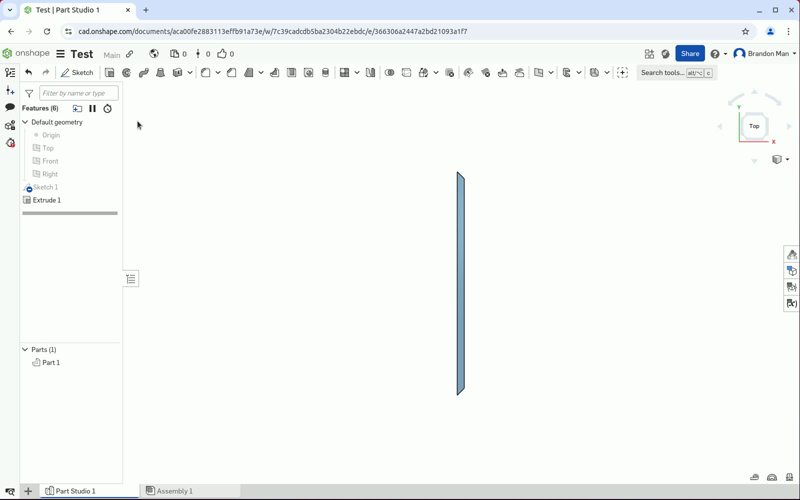
mouse_move(73, 189)
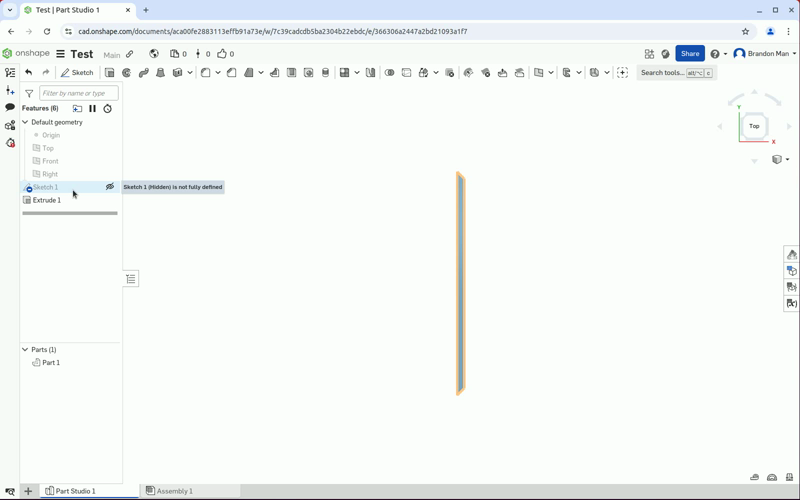
click(73, 189)
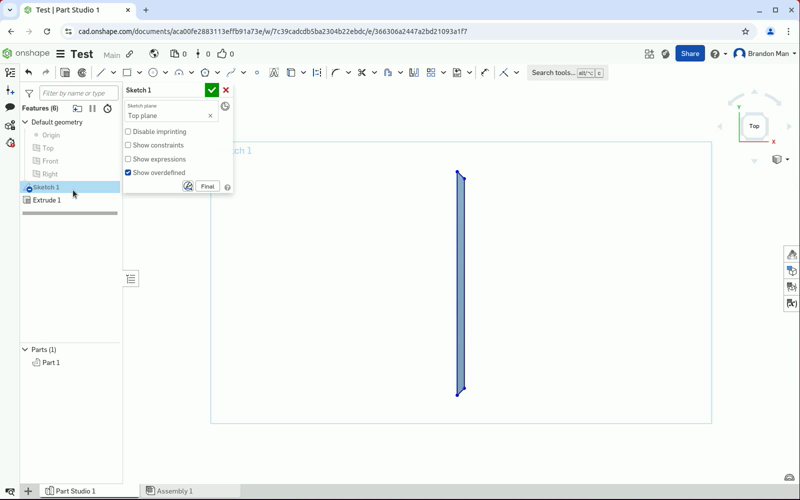
mouse_move(229, 92)
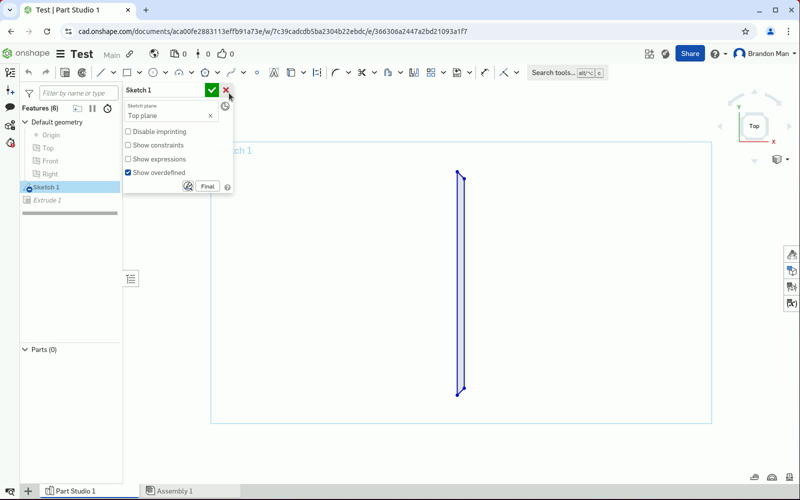
click(229, 92)
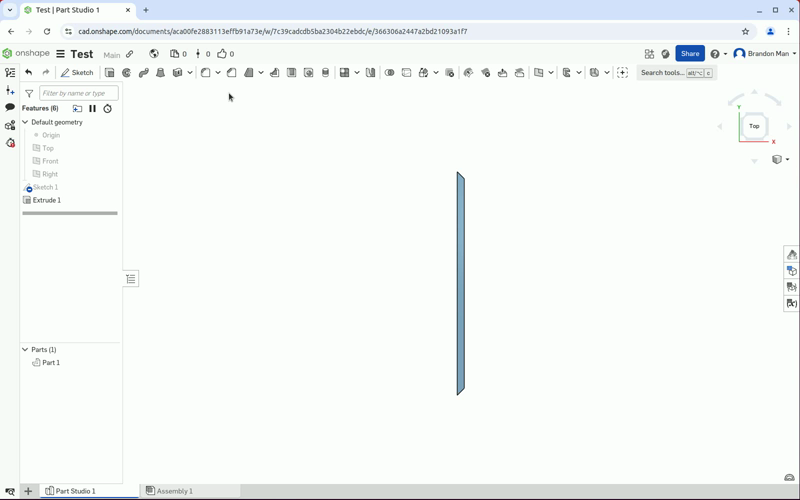
mouse_move(73, 352)
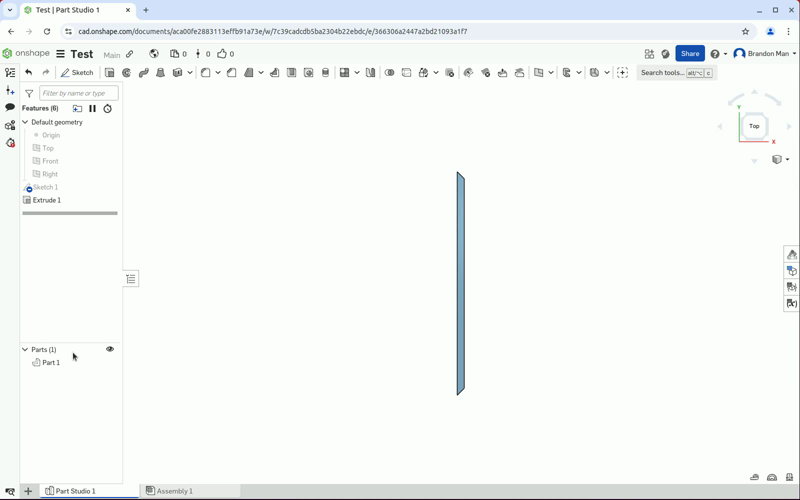
key(y)
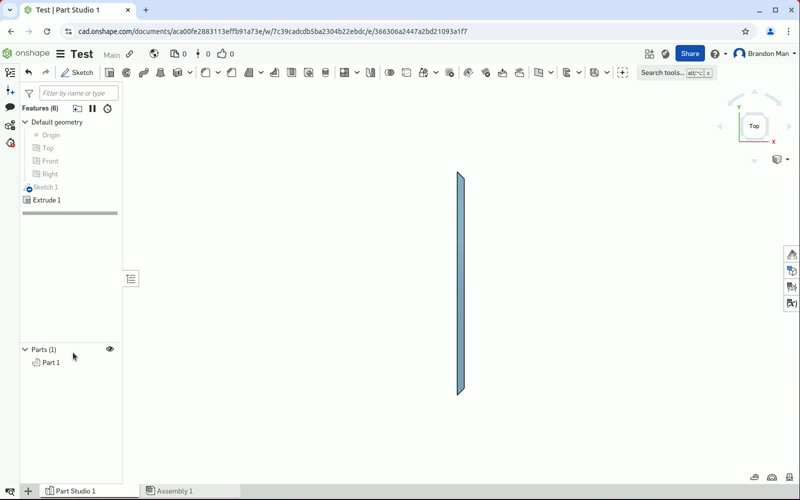
key(shift+p)
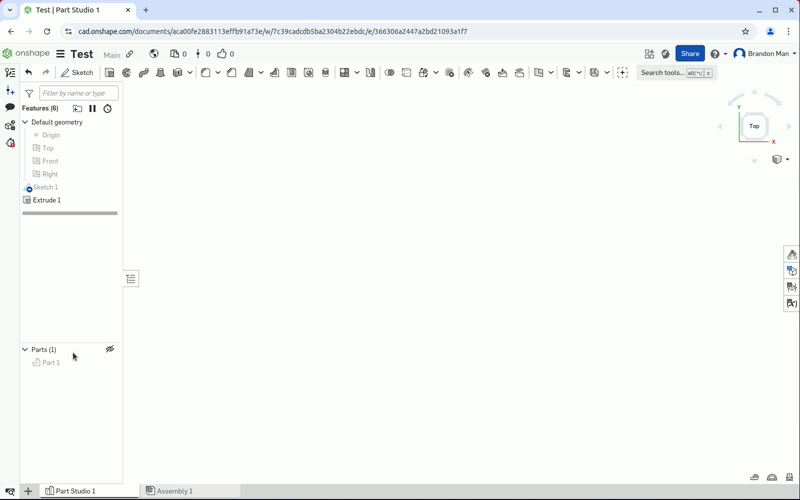
key(space)
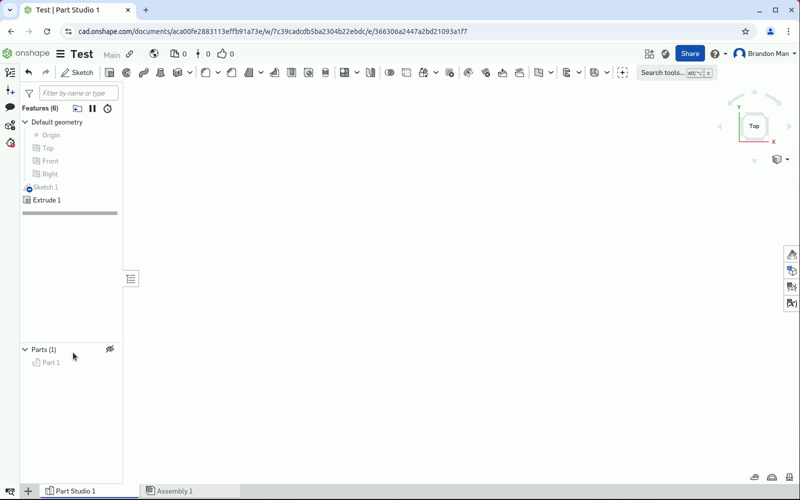
key_down(shift)
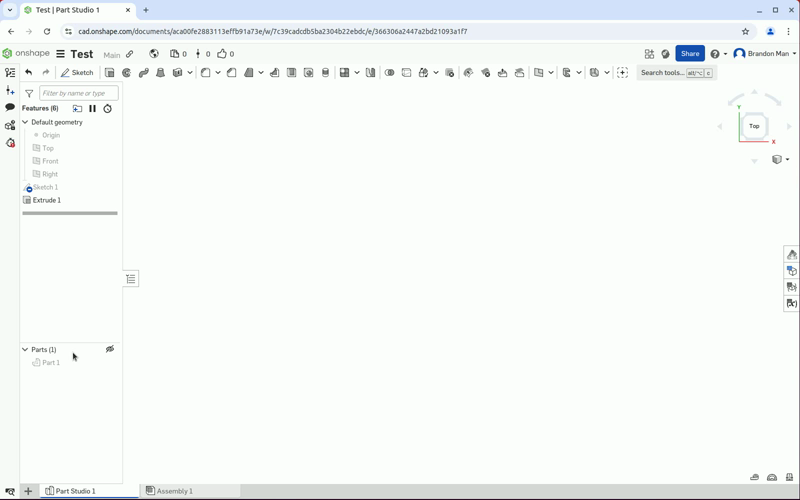
key(up)
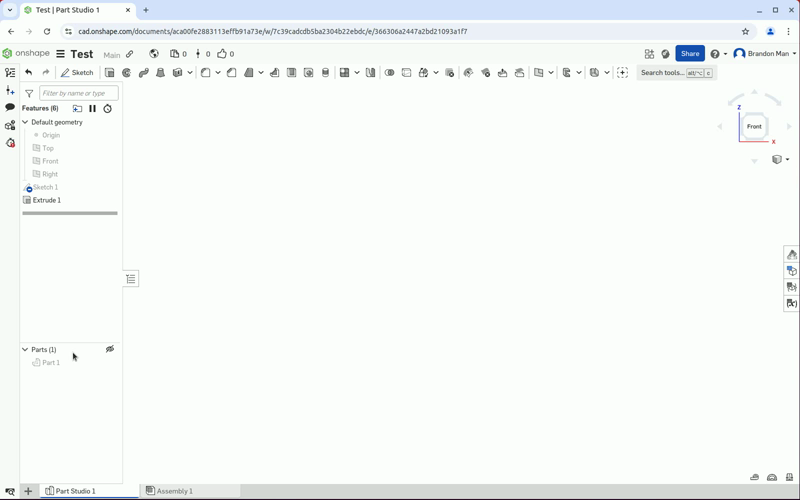
key_up(shift)
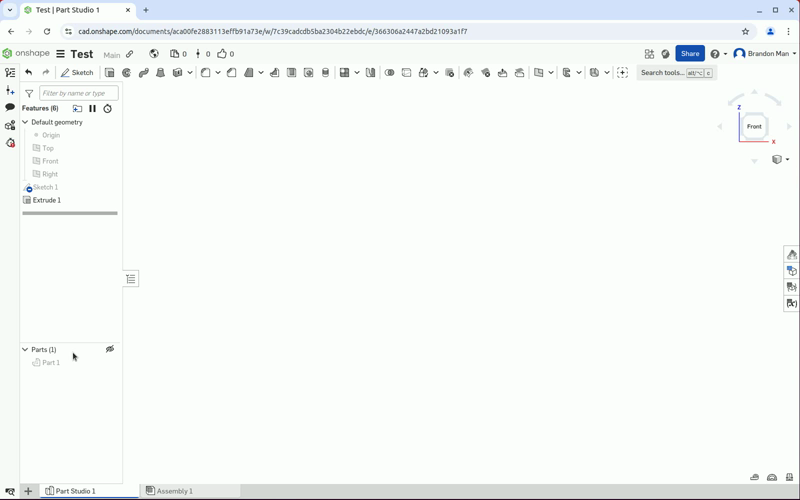
mouse_move(73, 352)
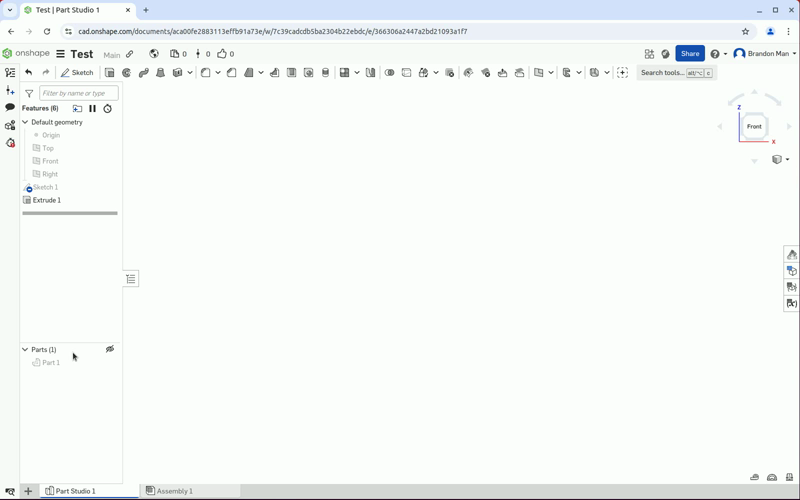
key(shift+y)
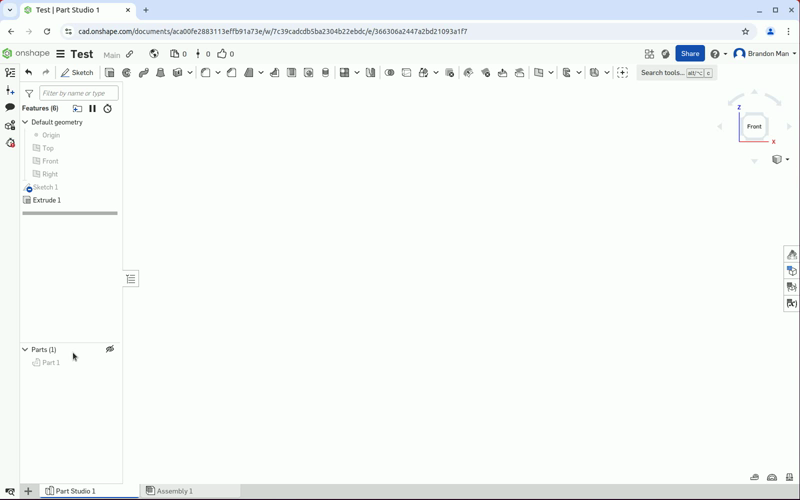
key(shift+s)
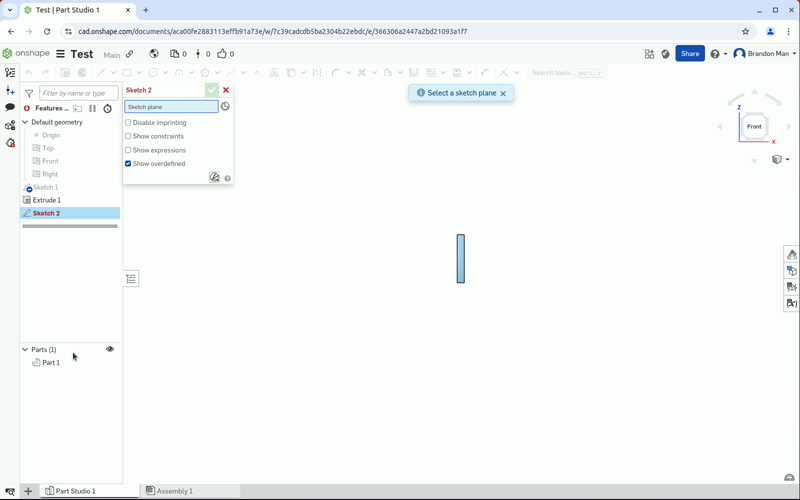
mouse_move(73, 163)
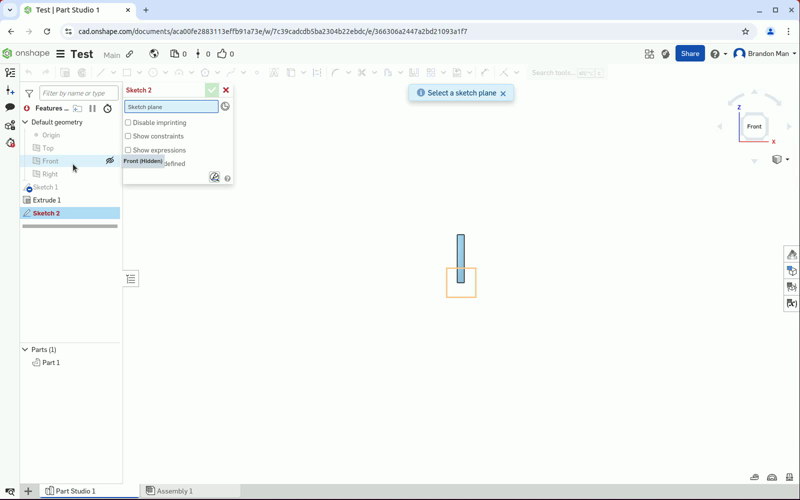
click(73, 163)
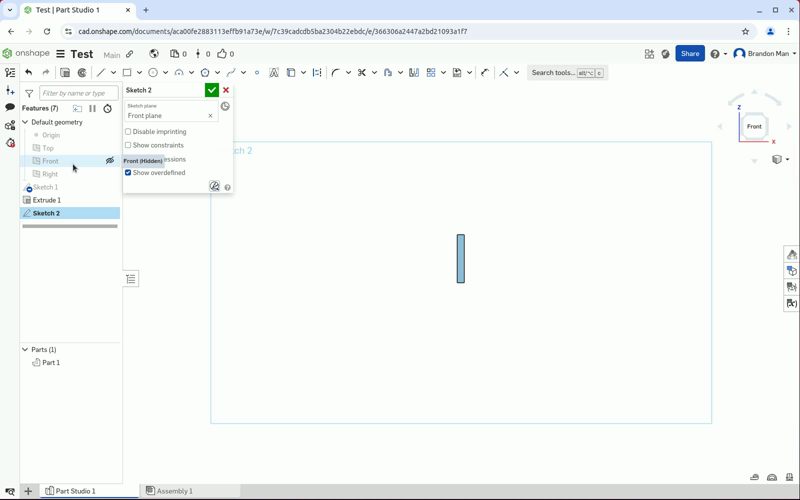
mouse_move(73, 352)
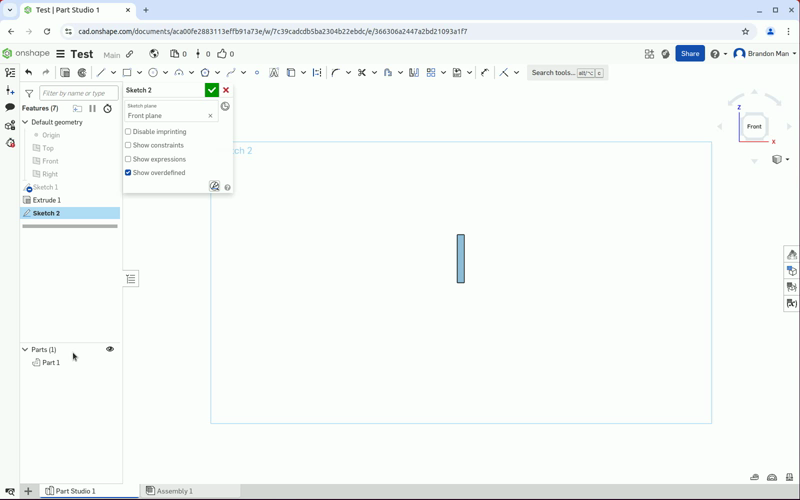
key(y)
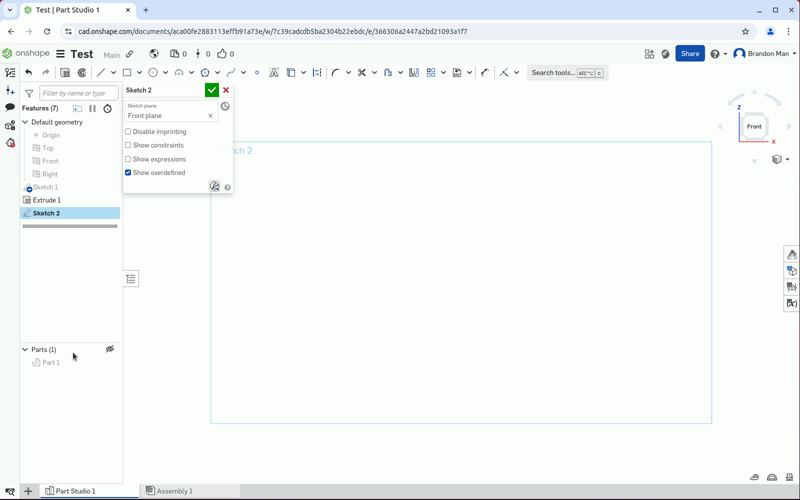
key(l)
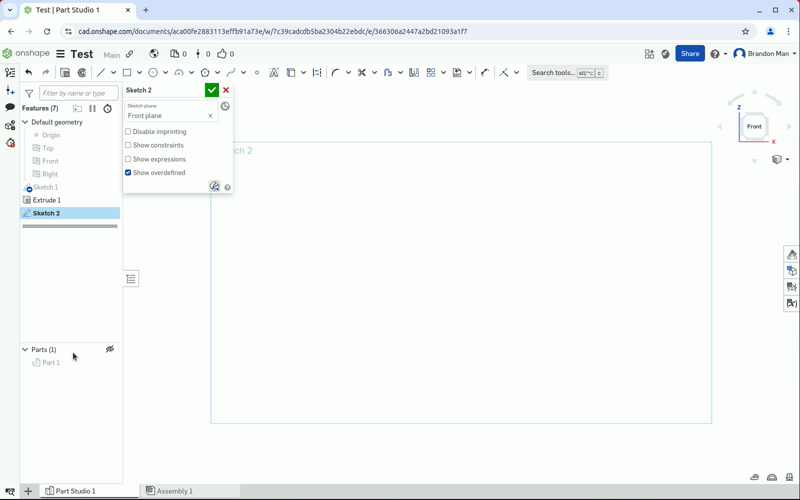
key_down(shift)
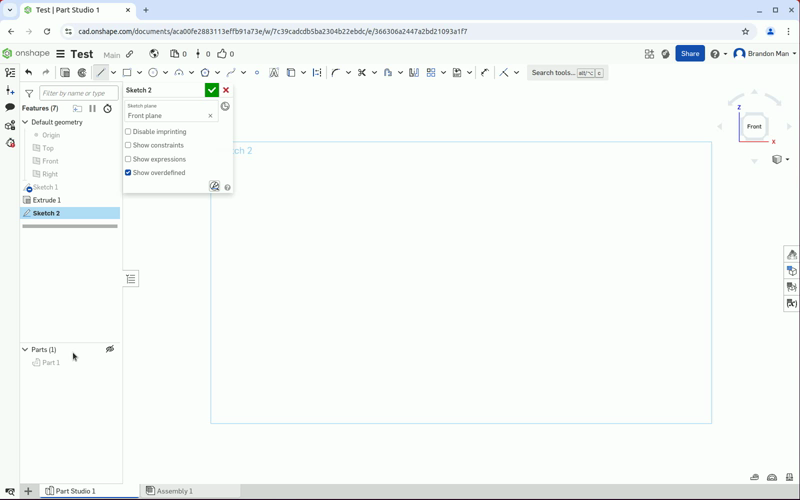
mouse_move(460, 278)
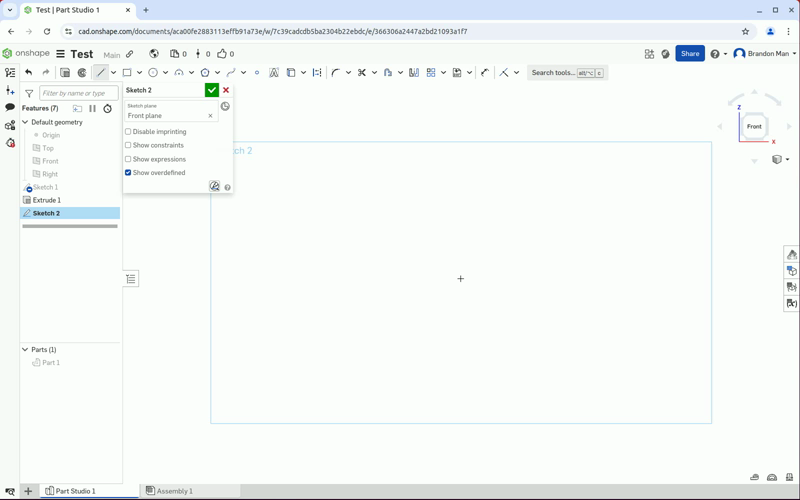
click(460, 278)
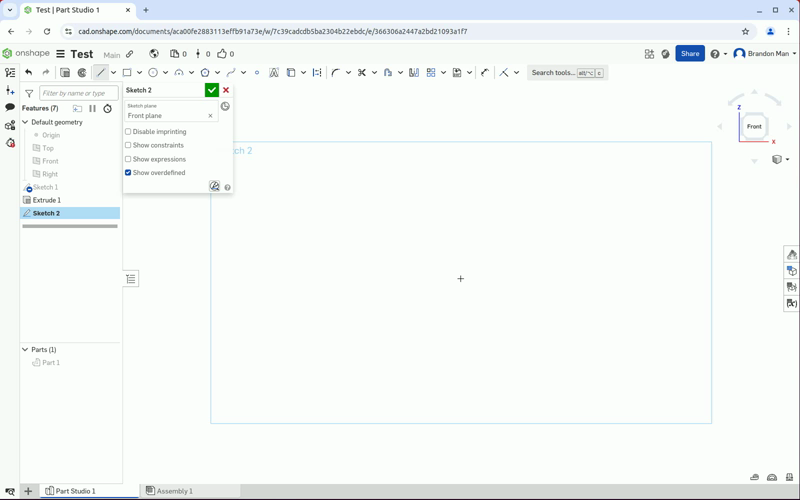
key_up(shift)
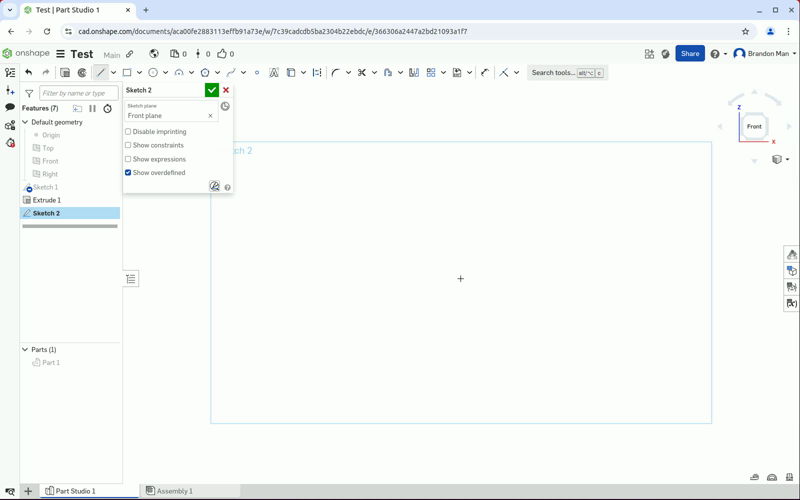
key_down(shift)
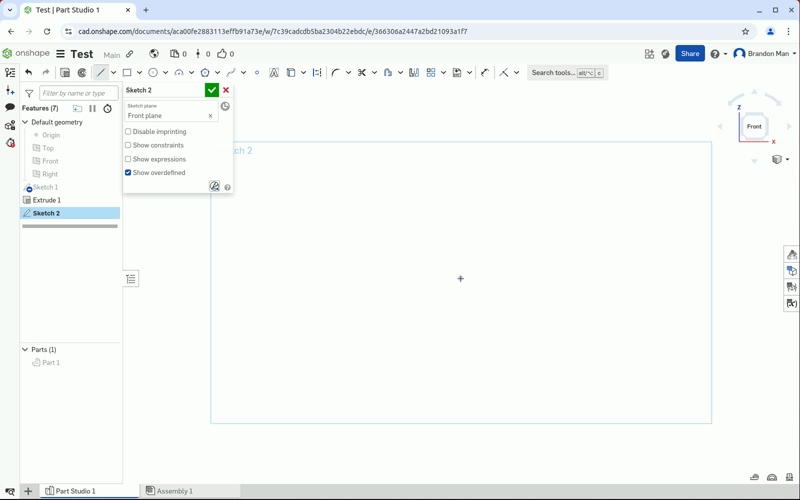
mouse_move(490, 278)
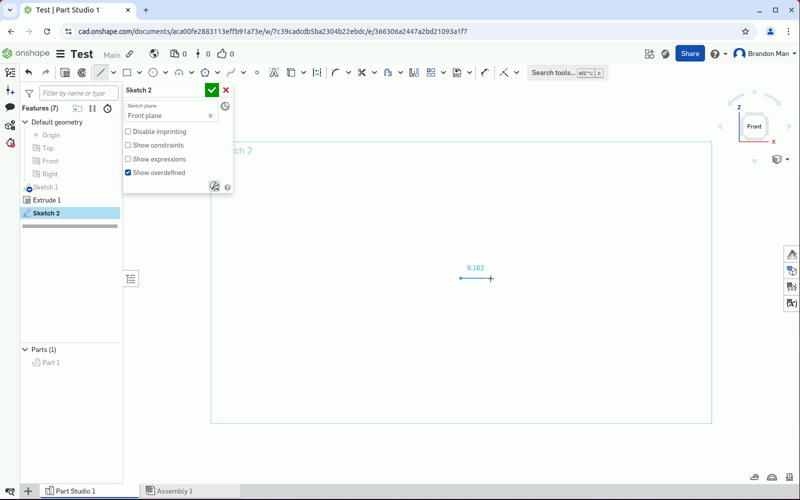
mouse_move(465, 278)
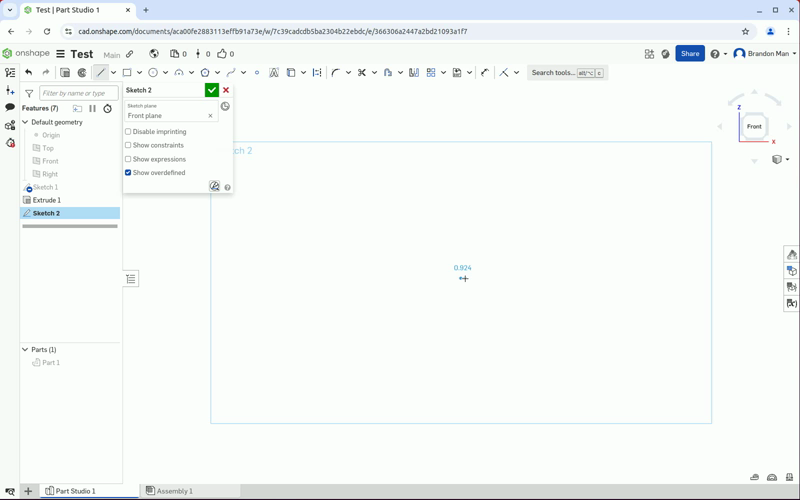
scroll(6)
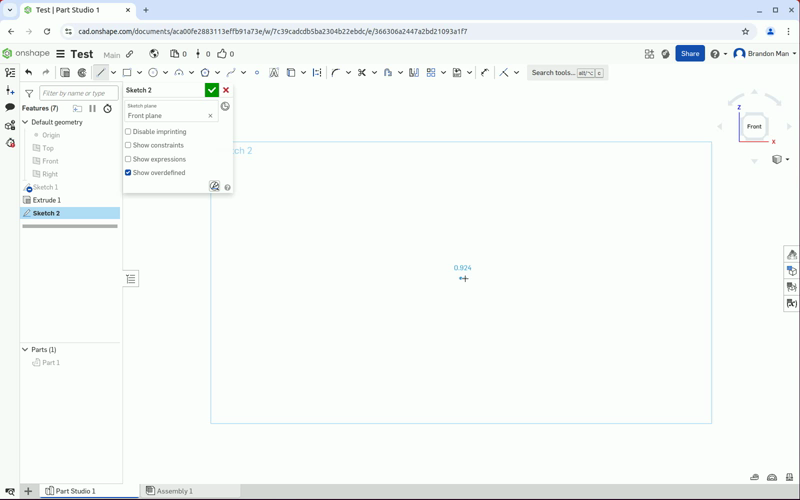
scroll(6)
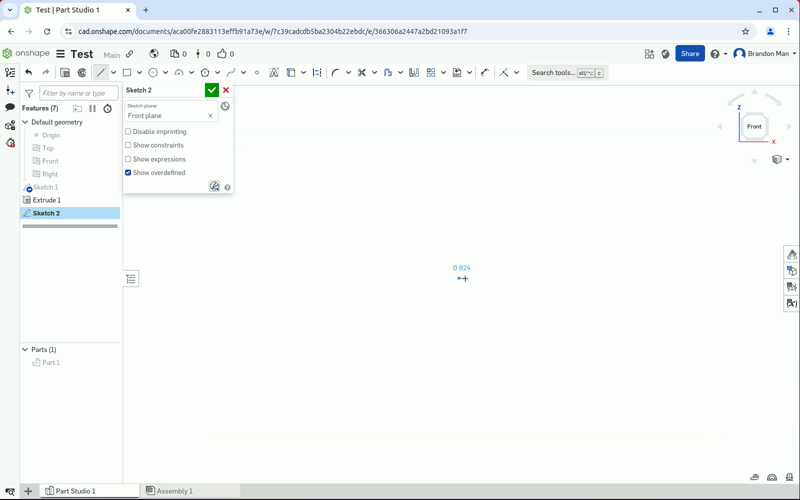
scroll(6)
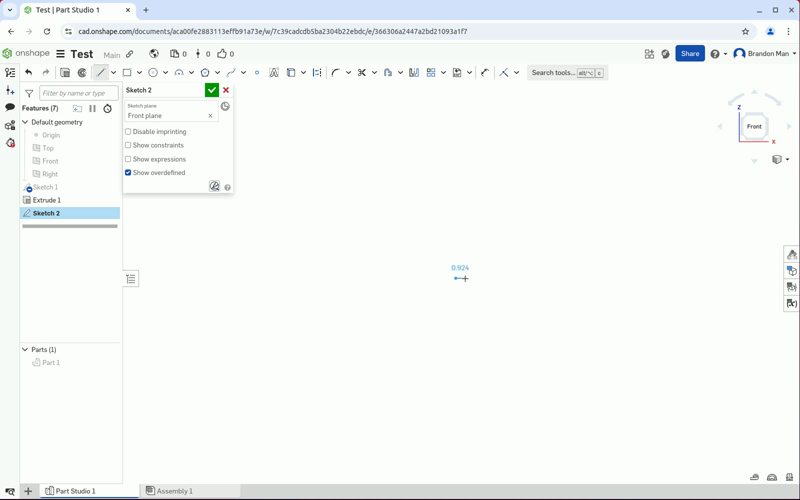
scroll(6)
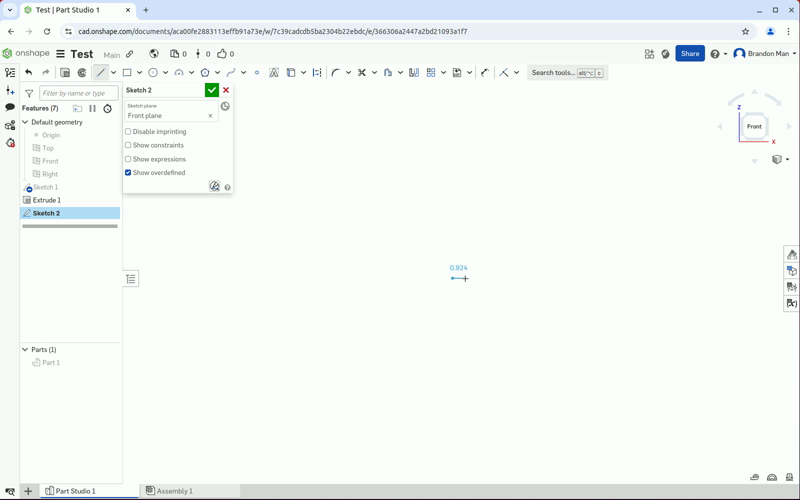
scroll(6)
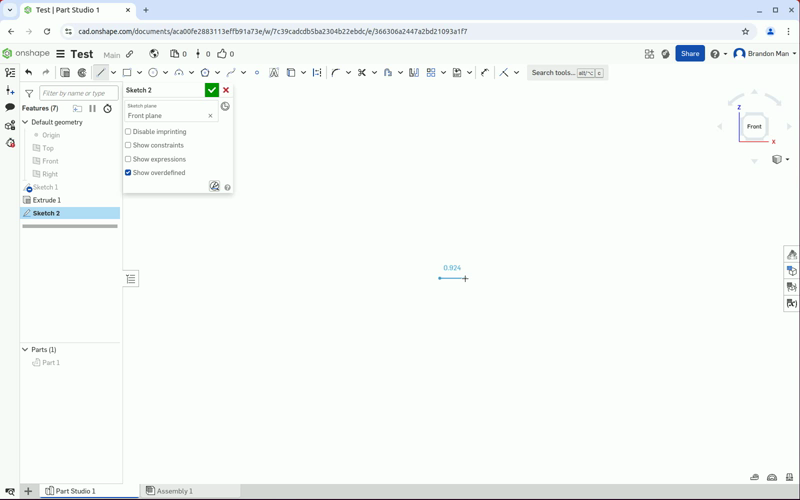
scroll(6)
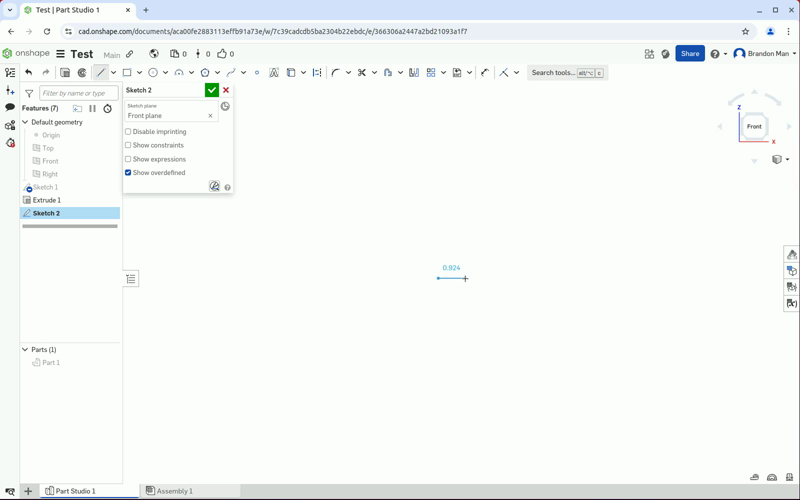
scroll(6)
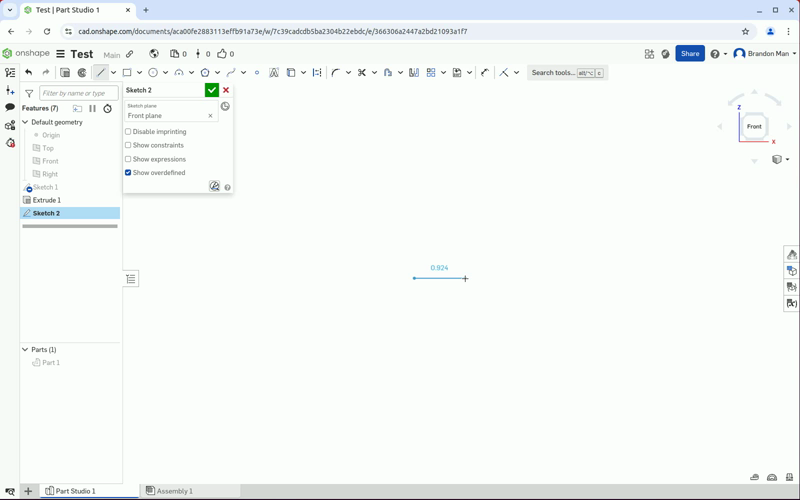
click(465, 278)
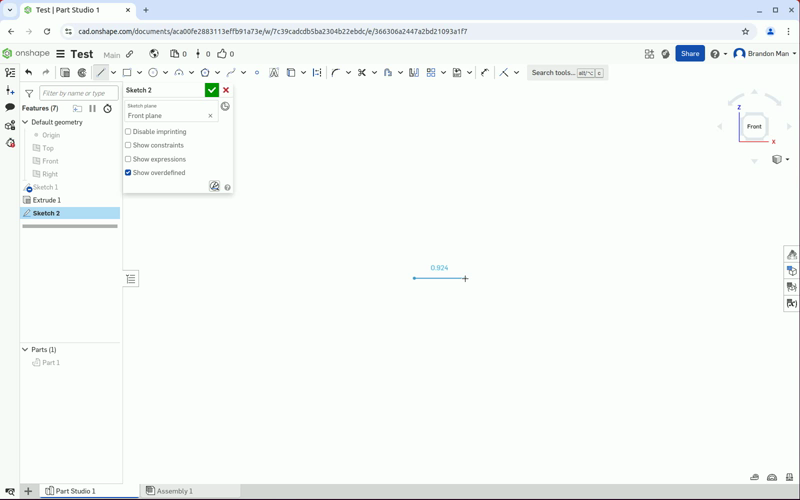
scroll(-6)
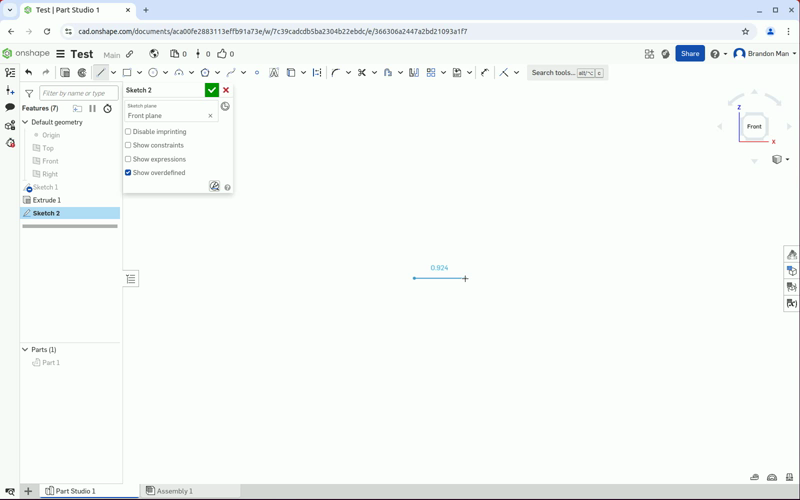
scroll(-6)
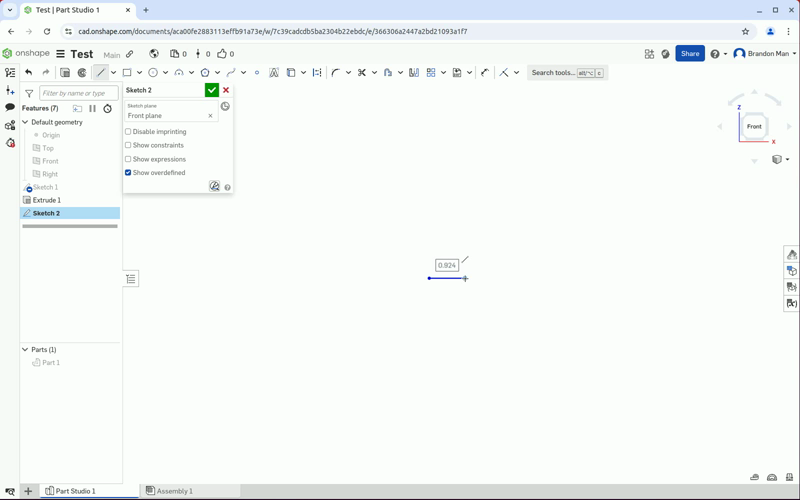
scroll(-6)
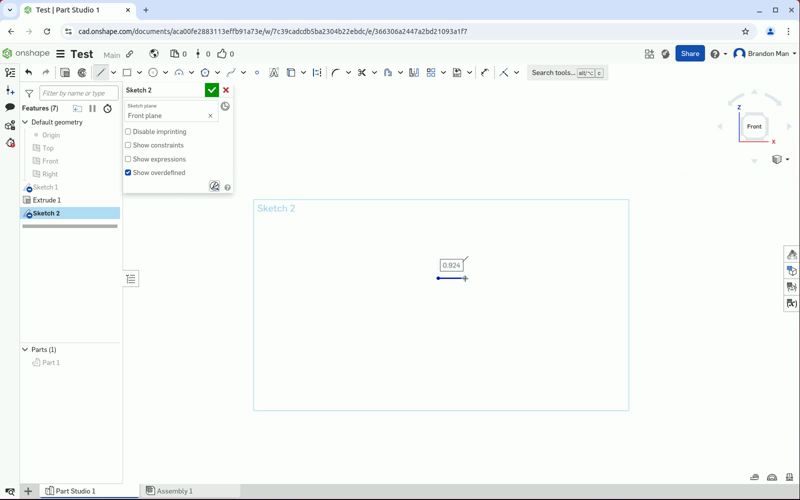
scroll(-6)
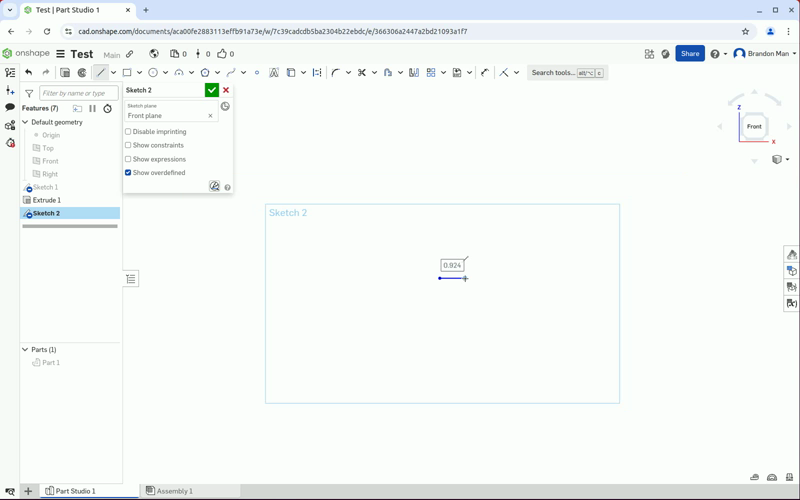
scroll(-6)
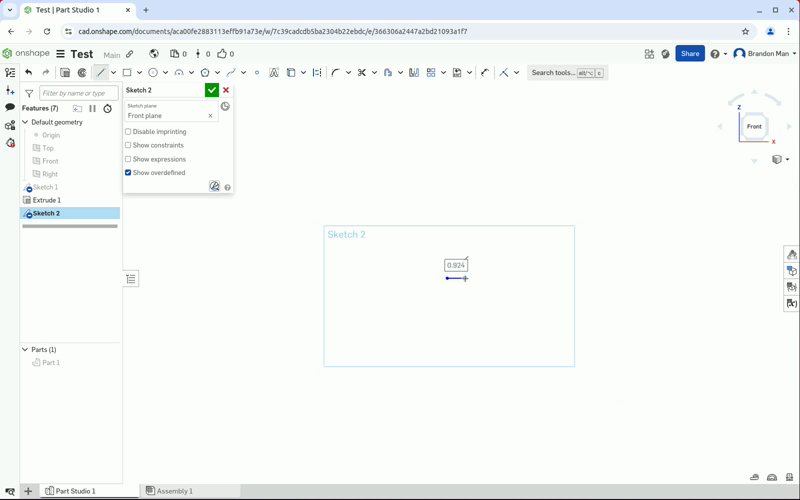
scroll(-6)
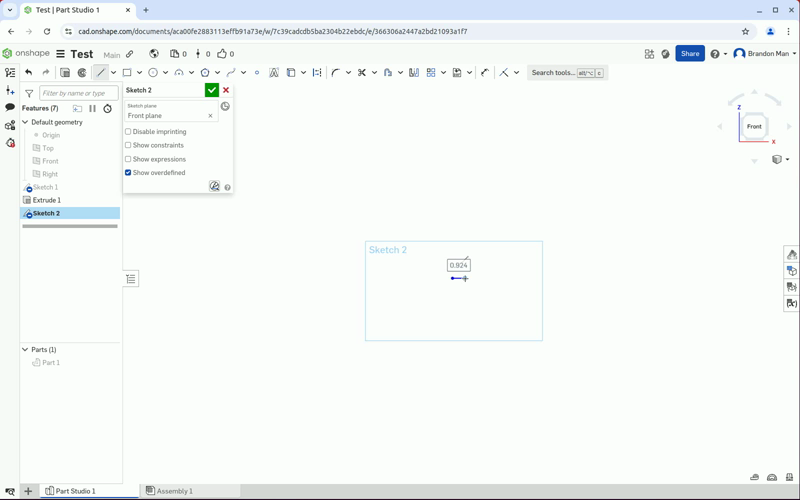
scroll(-6)
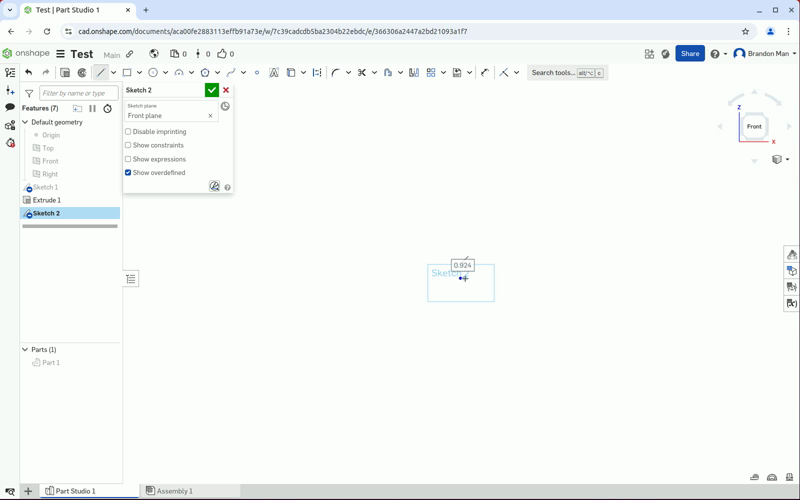
key_up(shift)
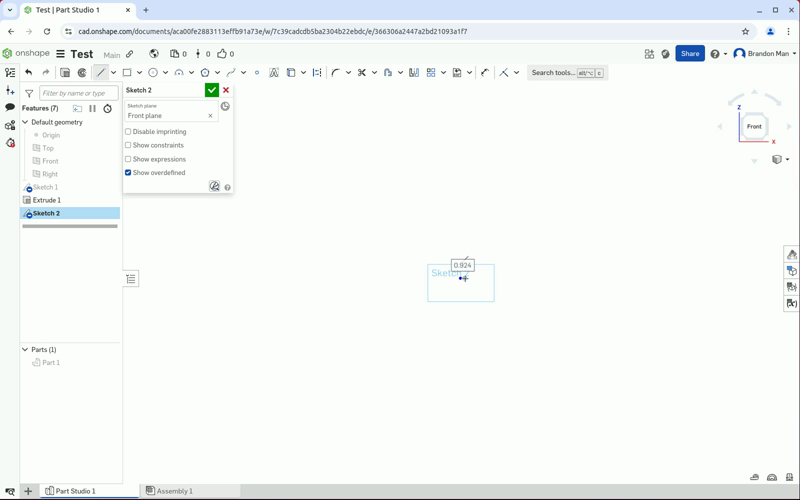
key_down(shift)
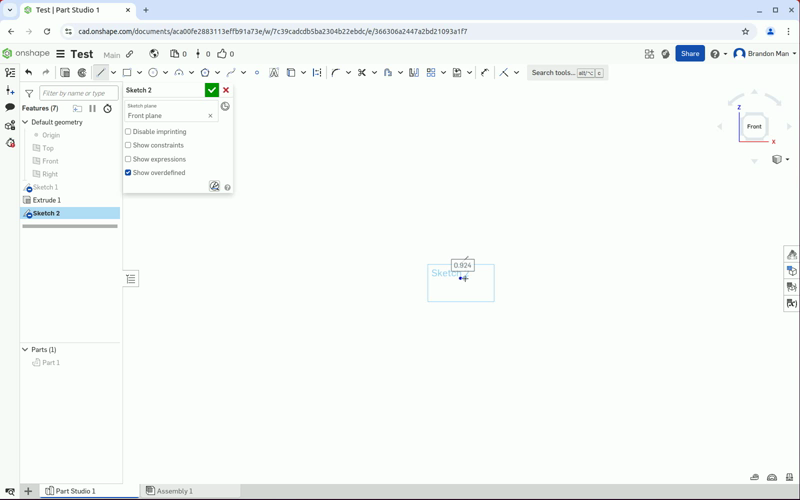
mouse_move(495, 278)
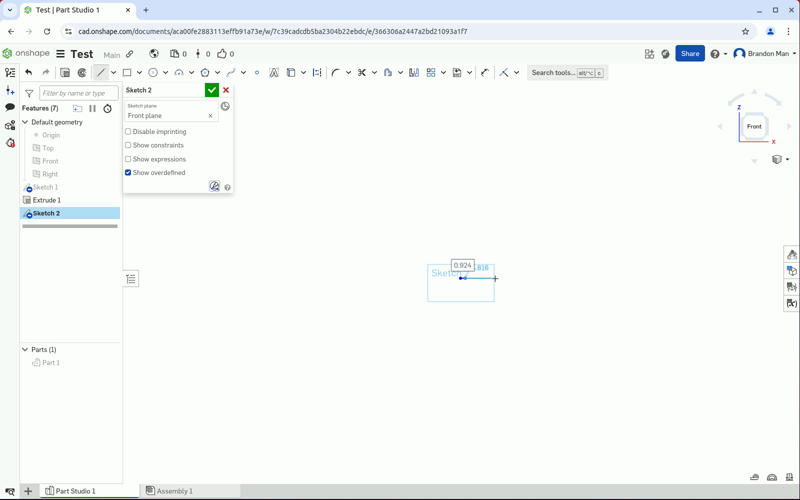
mouse_move(465, 272)
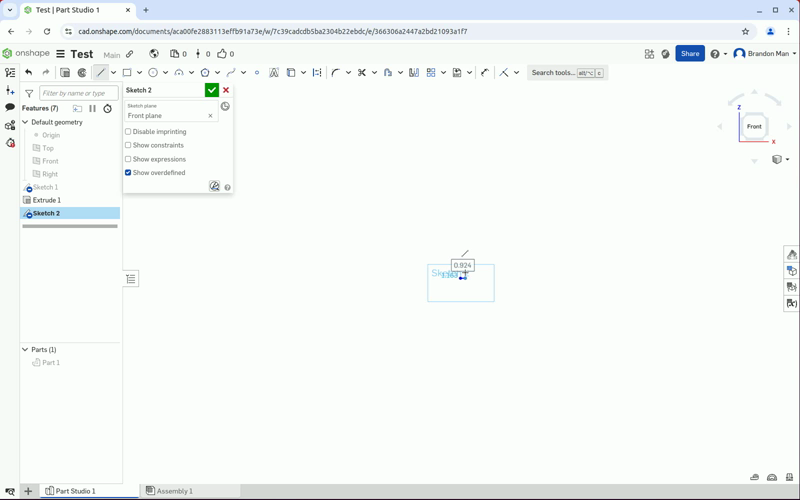
scroll(6)
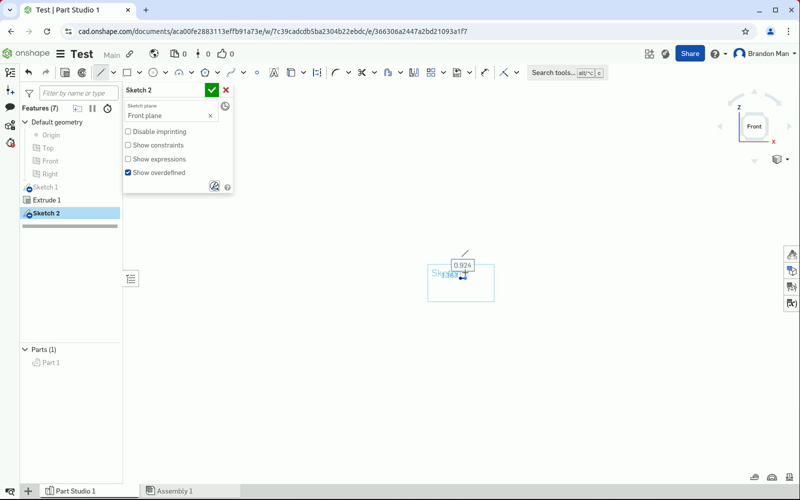
scroll(6)
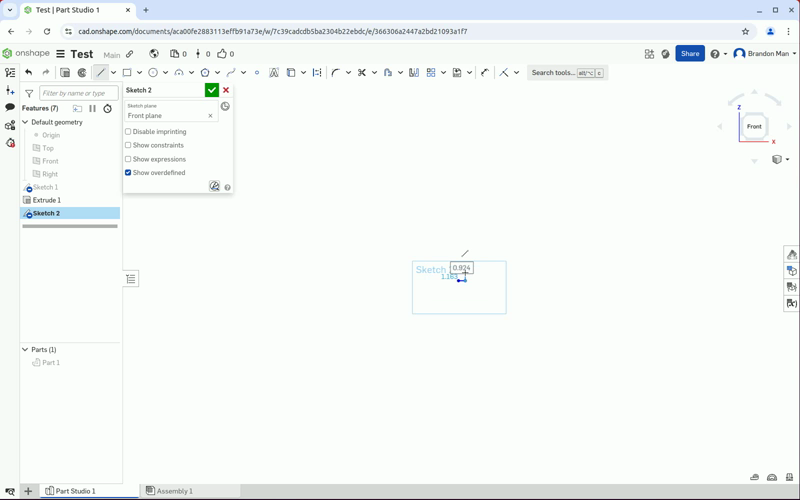
scroll(6)
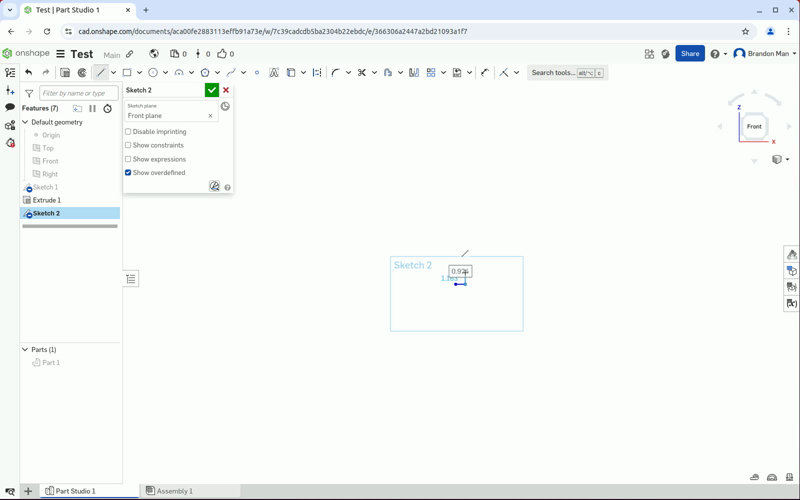
scroll(6)
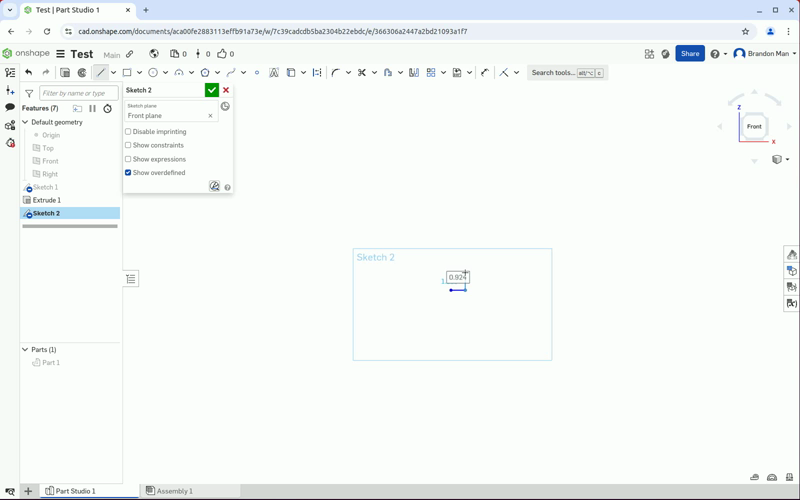
scroll(6)
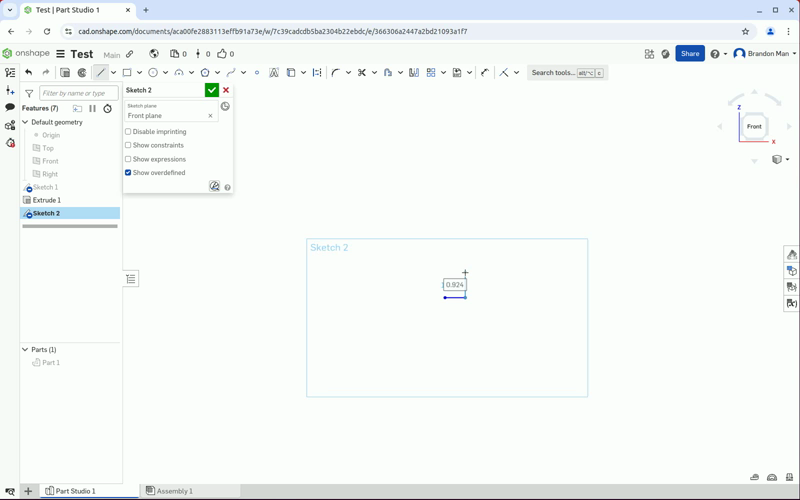
scroll(6)
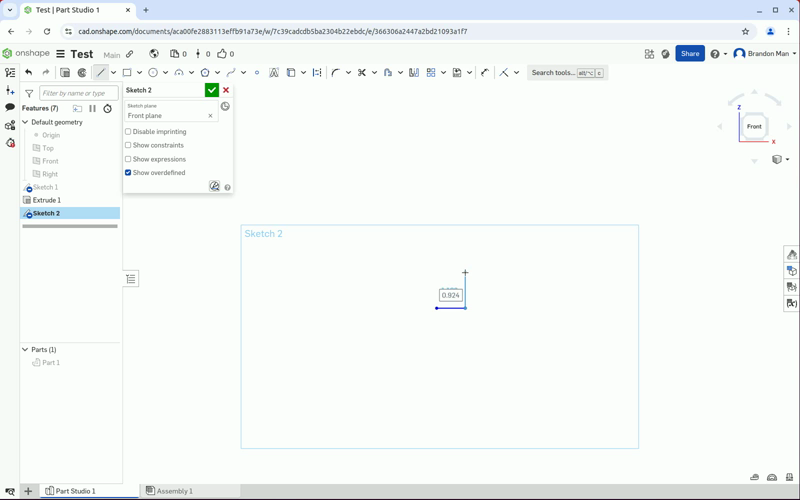
scroll(6)
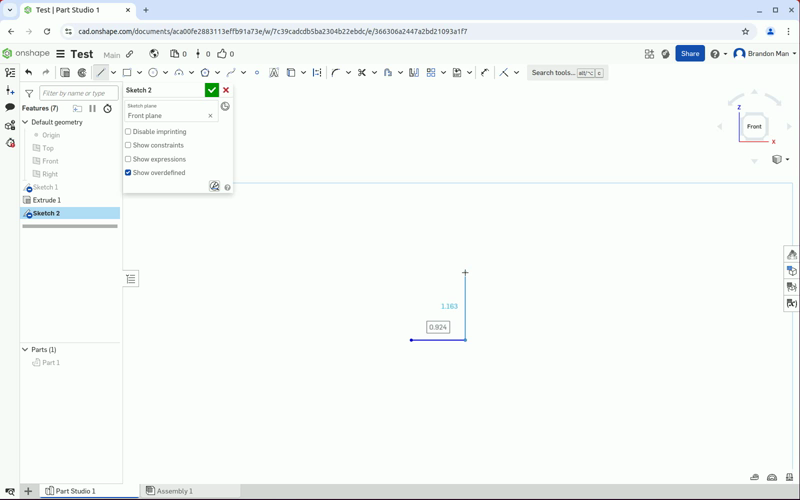
click(465, 272)
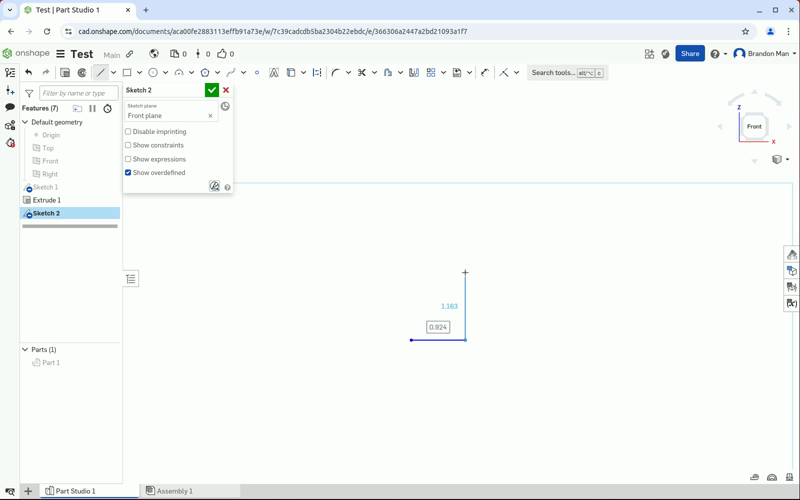
scroll(-6)
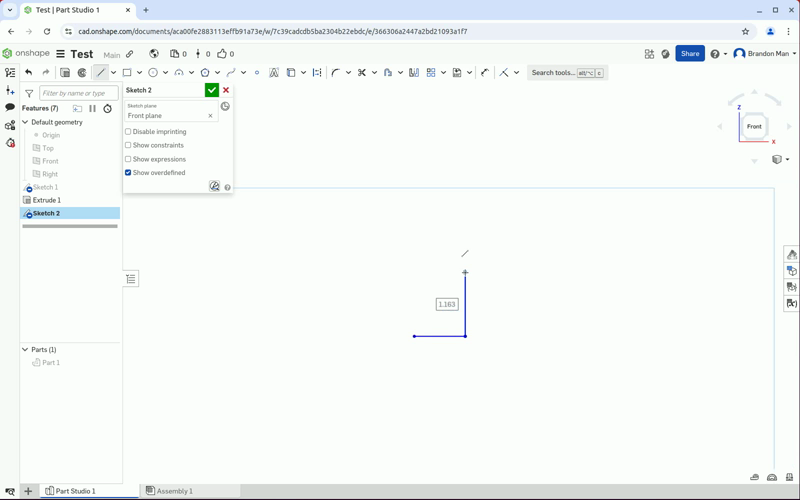
scroll(-6)
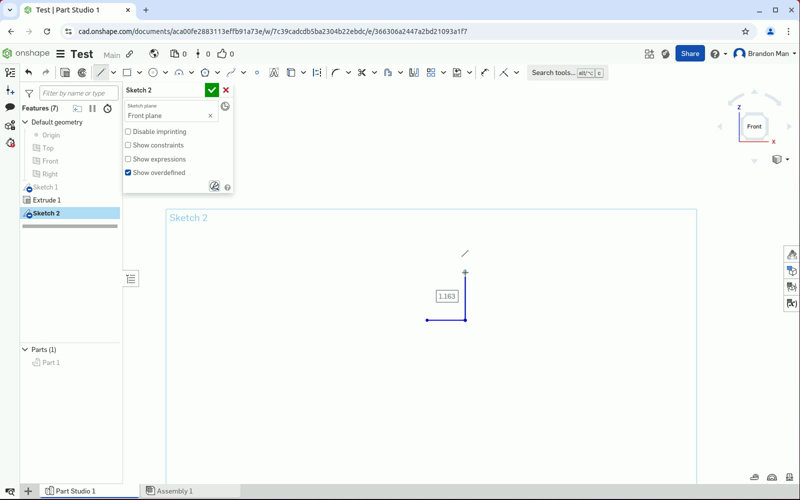
scroll(-6)
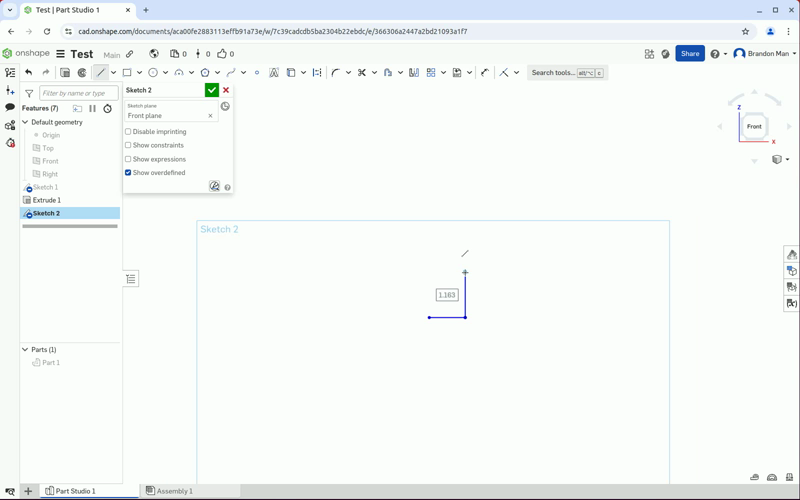
scroll(-6)
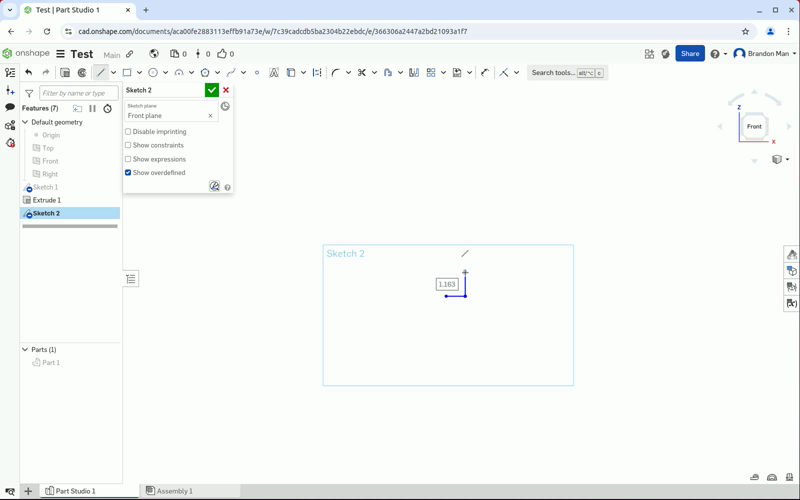
scroll(-6)
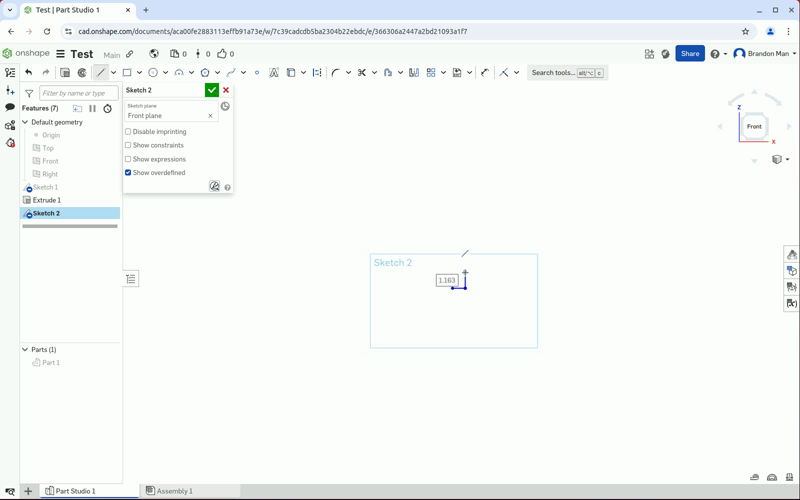
scroll(-6)
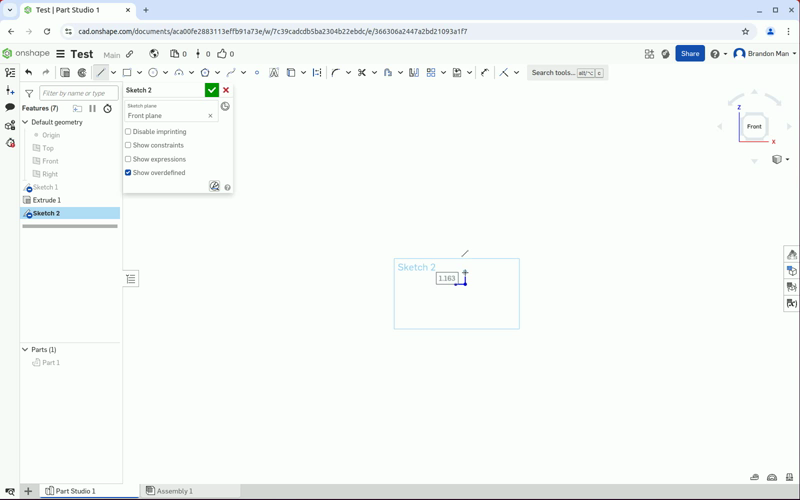
scroll(-6)
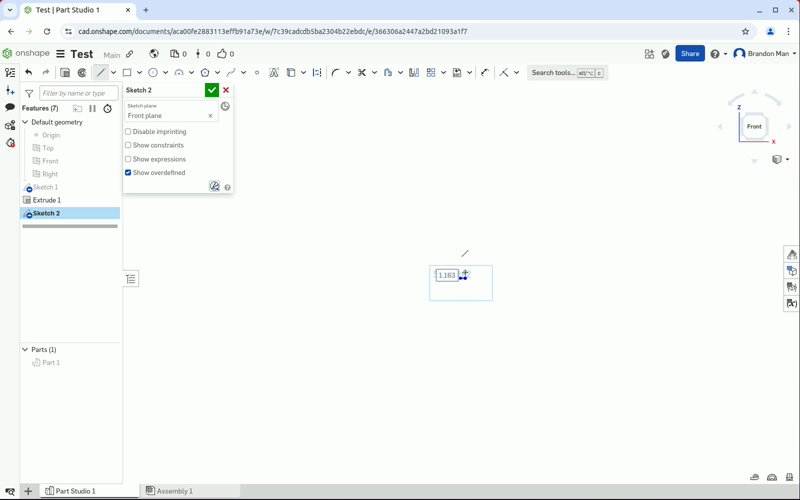
key_up(shift)
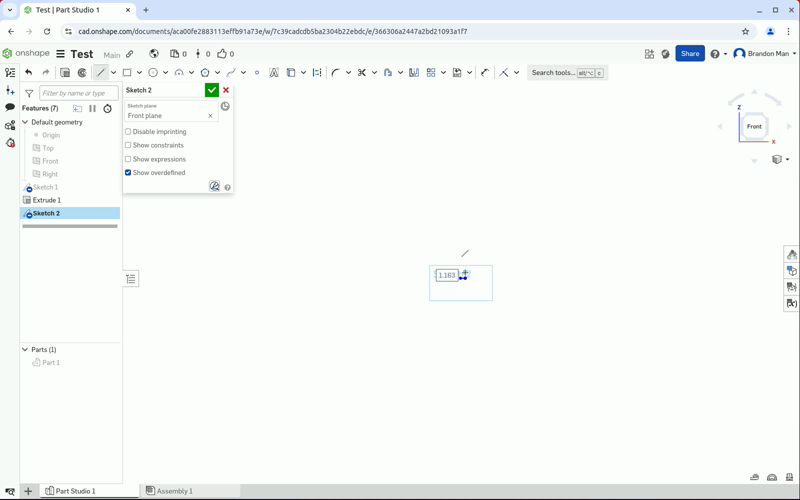
key_down(shift)
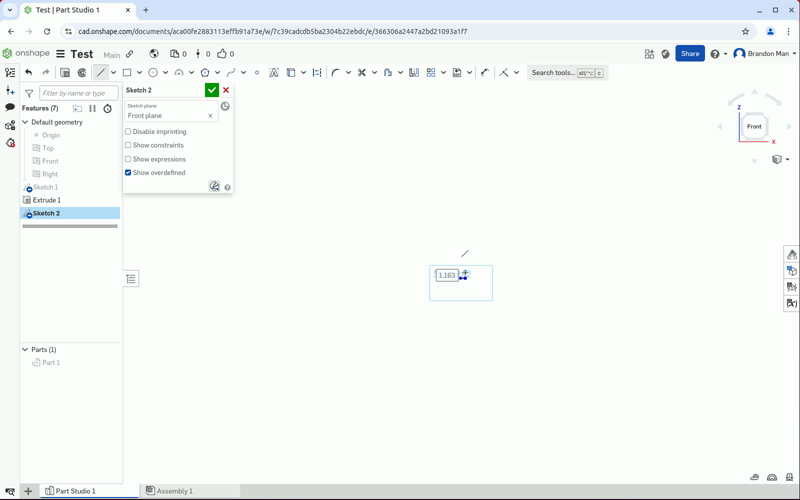
mouse_move(495, 272)
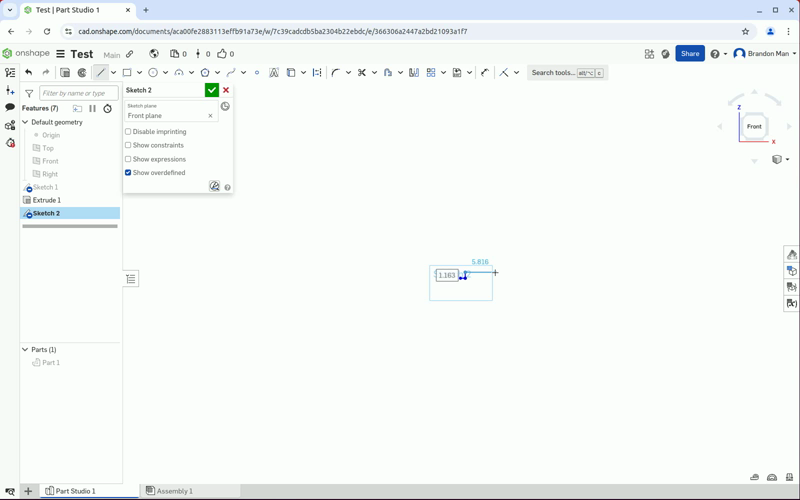
mouse_move(460, 272)
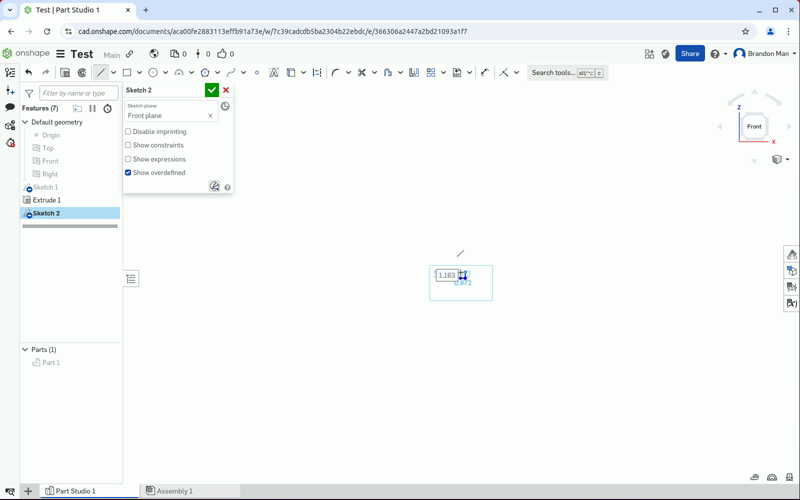
scroll(6)
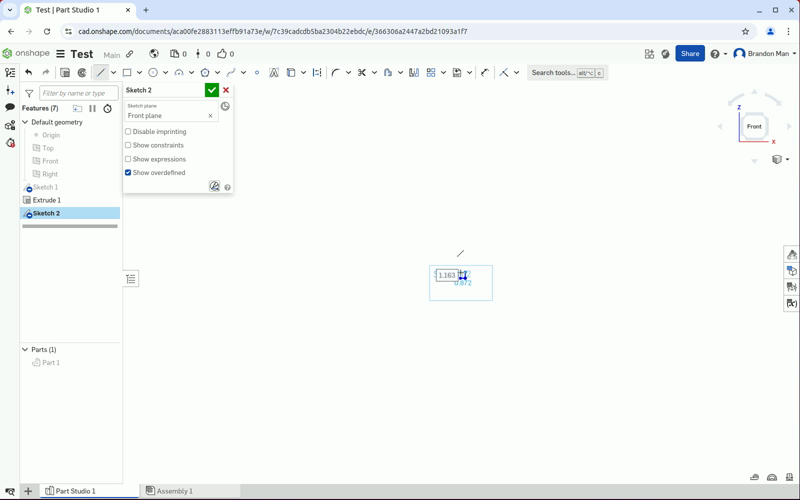
scroll(6)
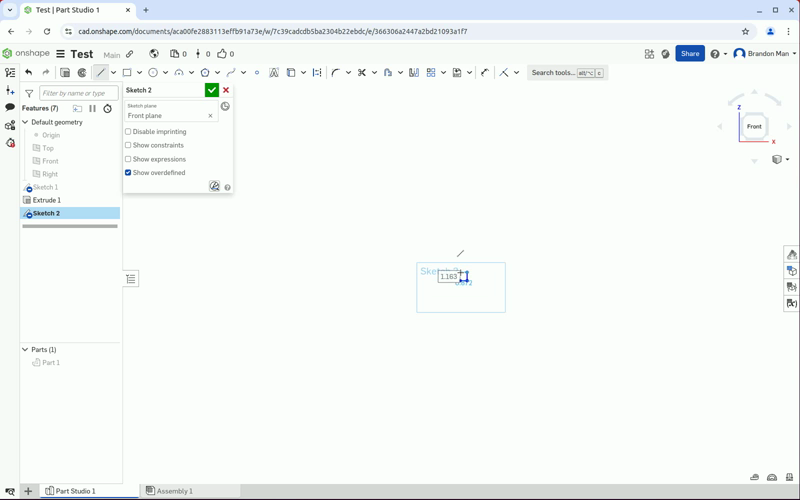
scroll(6)
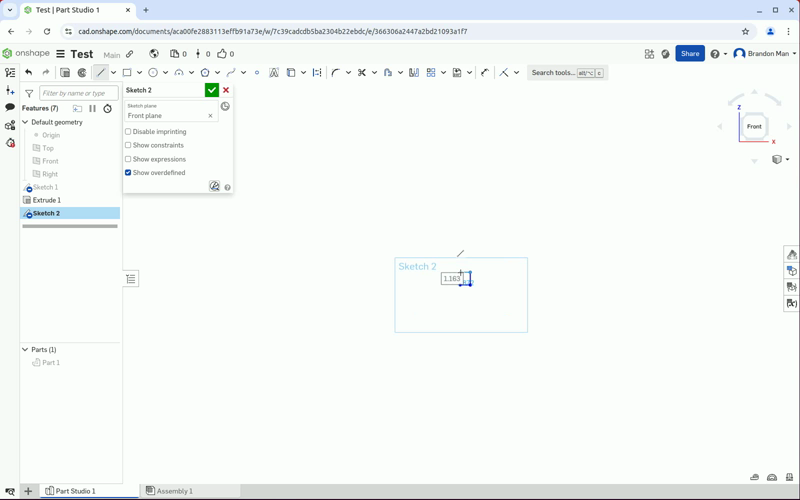
scroll(6)
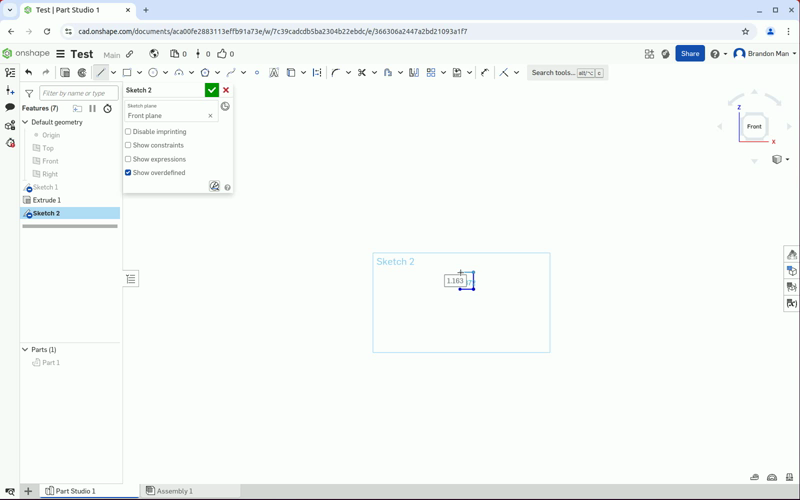
scroll(6)
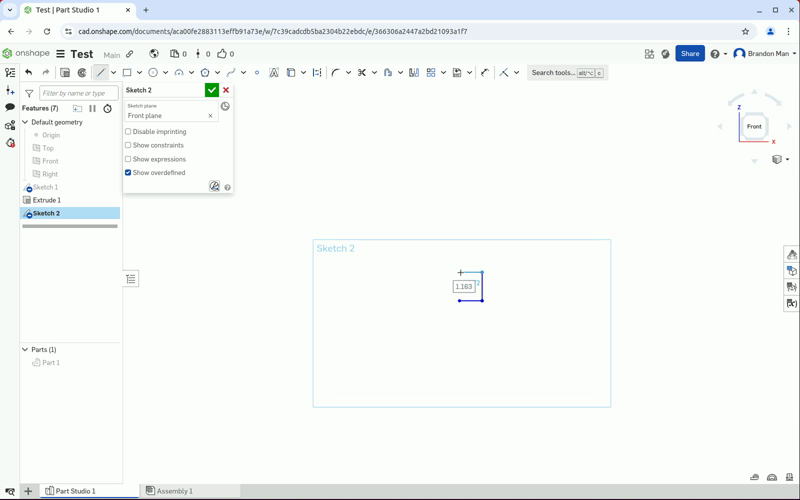
scroll(6)
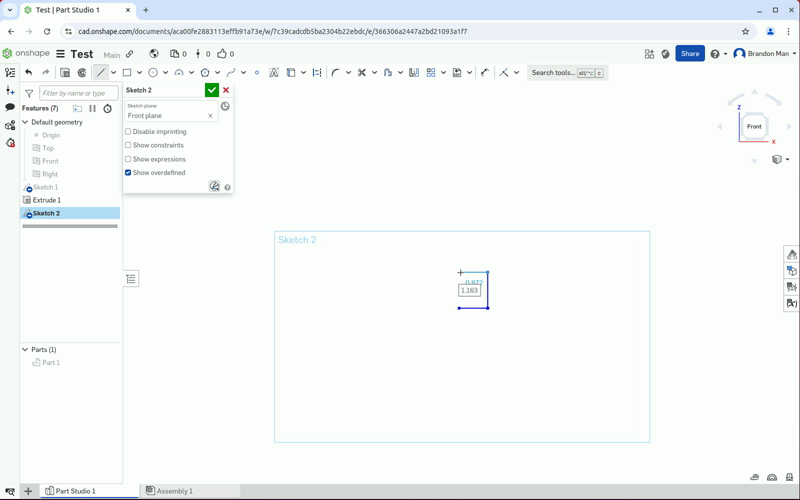
scroll(6)
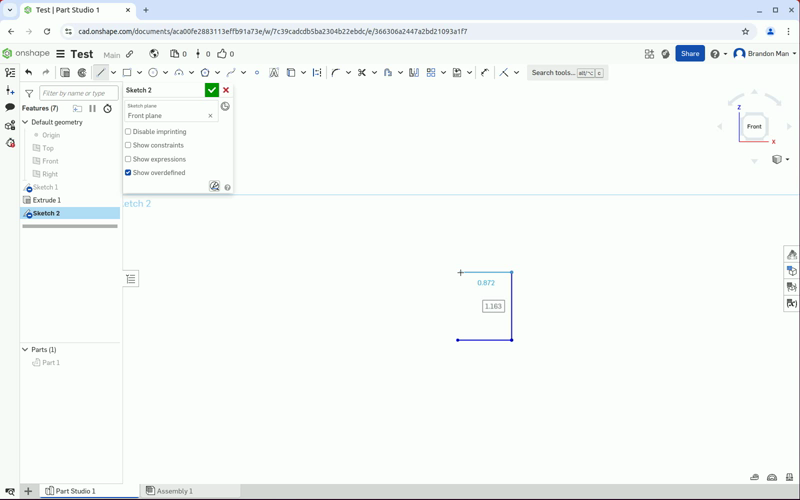
click(460, 272)
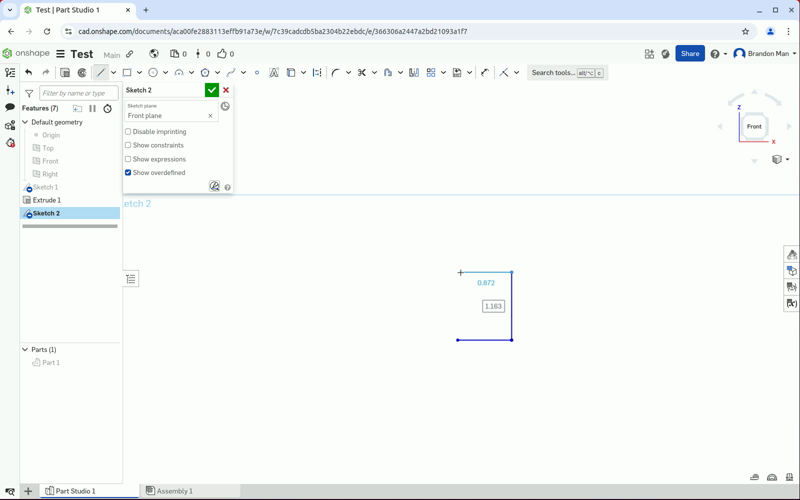
scroll(-6)
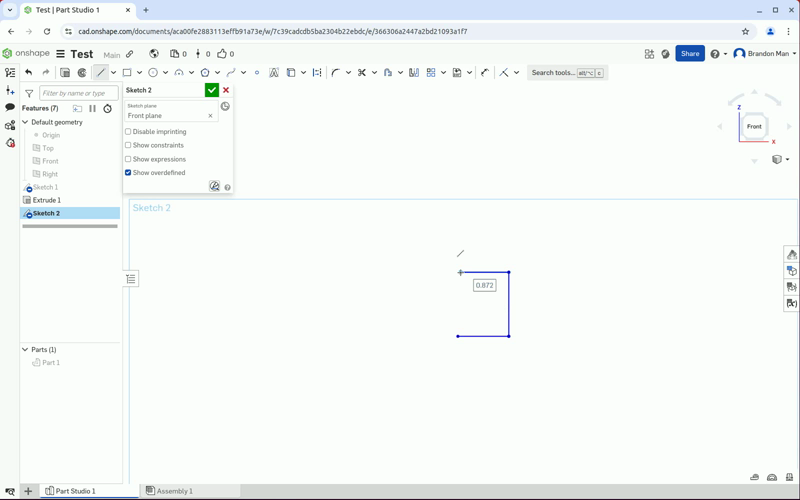
scroll(-6)
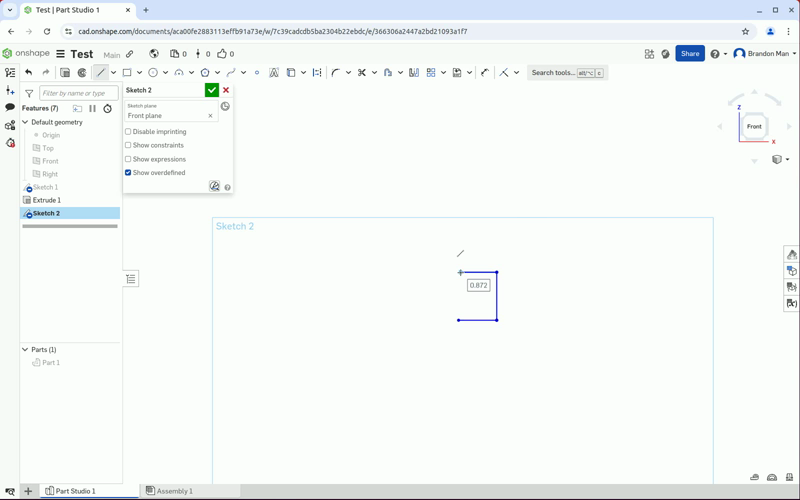
scroll(-6)
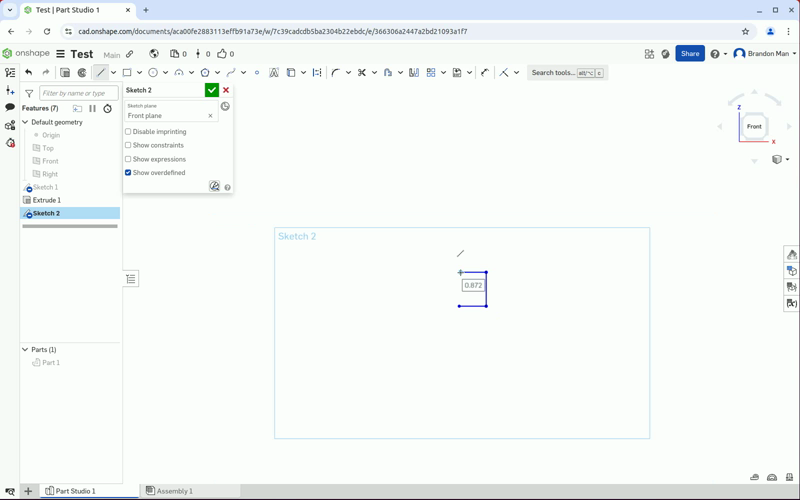
scroll(-6)
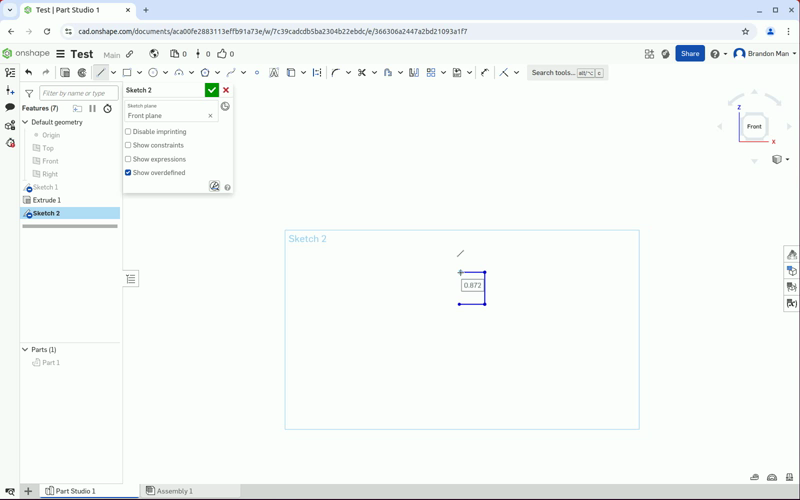
scroll(-6)
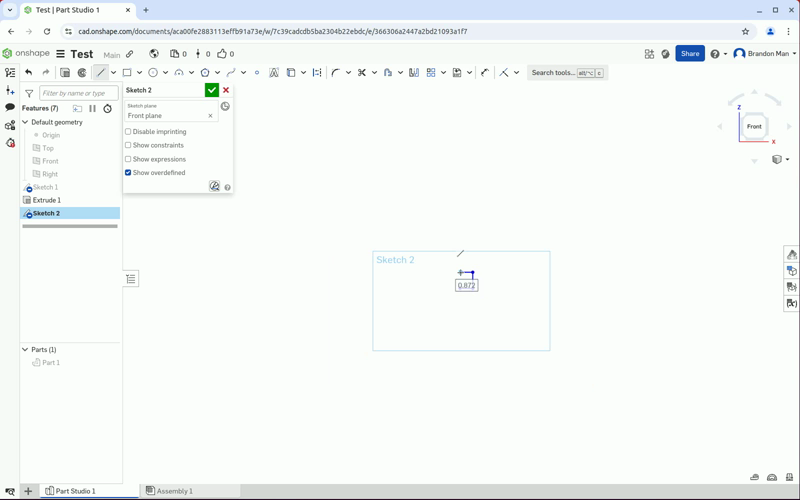
scroll(-6)
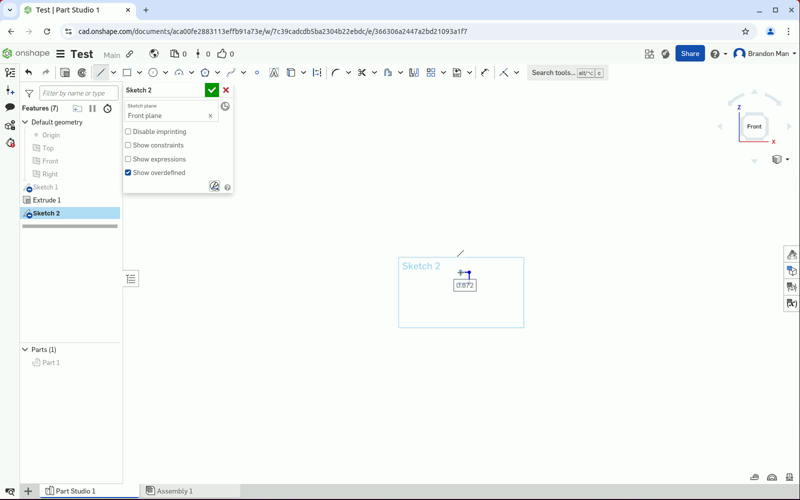
scroll(-6)
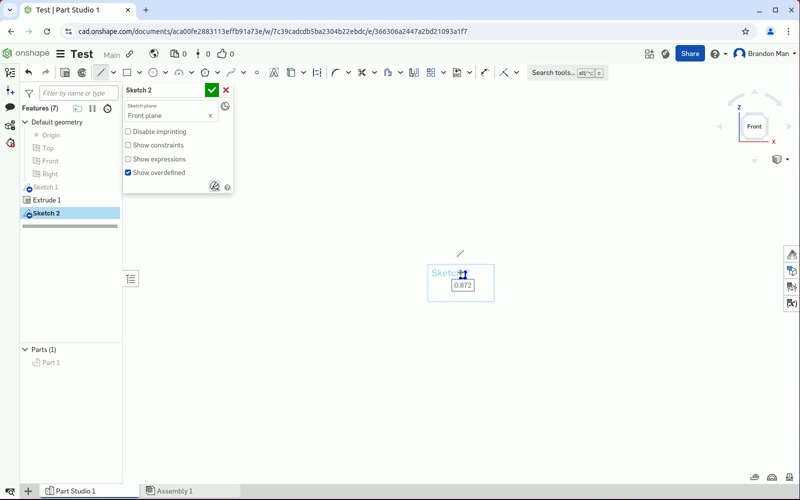
key_up(shift)
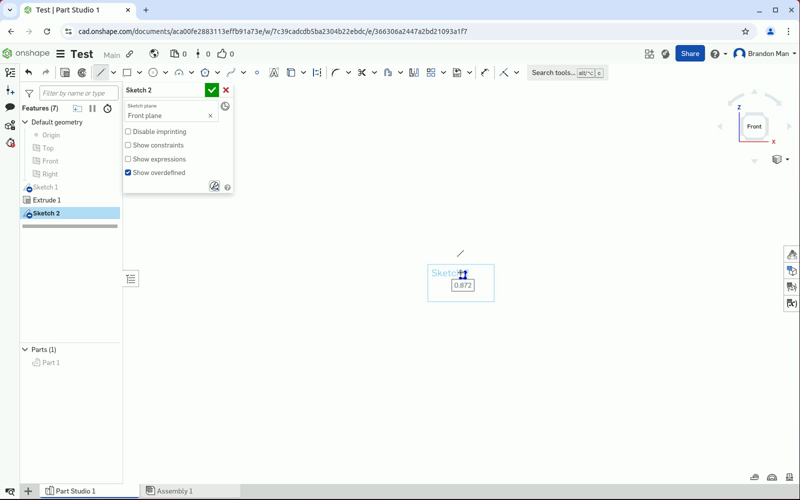
mouse_move(490, 272)
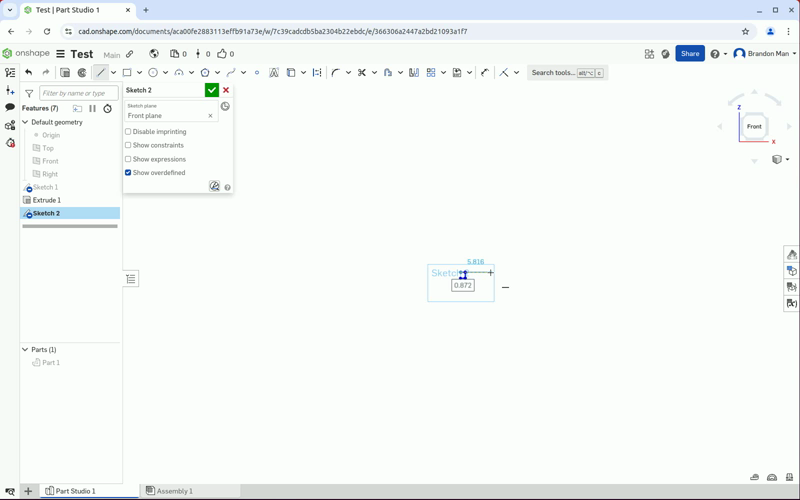
key_down(shift)
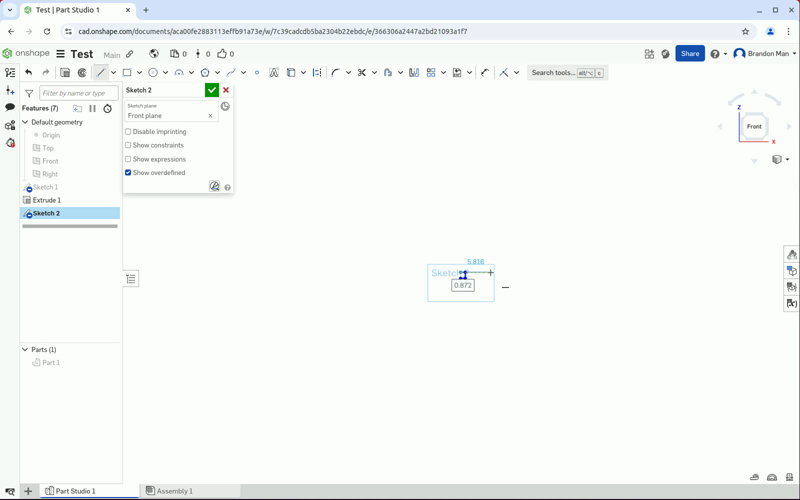
mouse_move(460, 278)
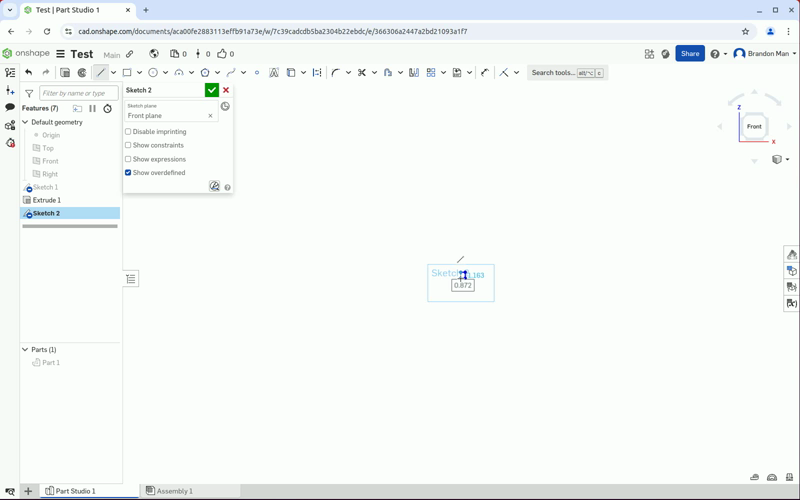
scroll(6)
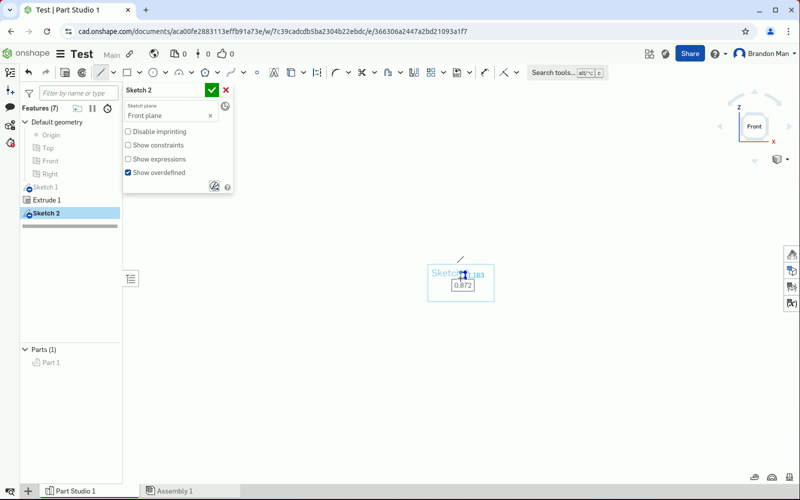
scroll(6)
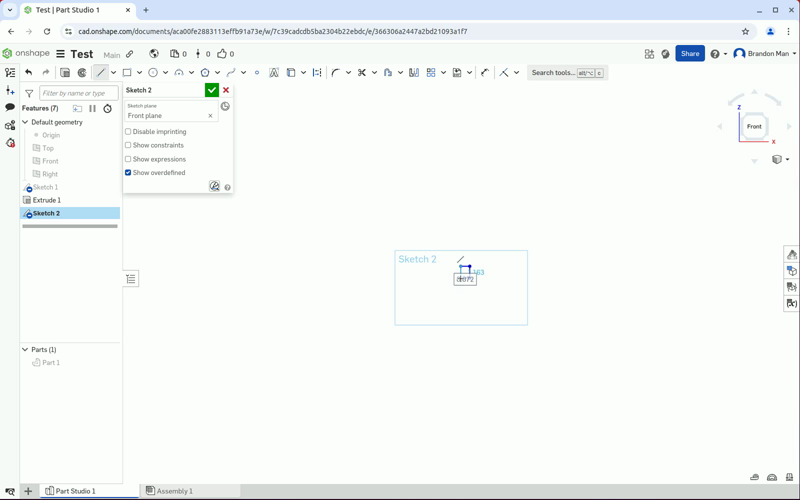
scroll(6)
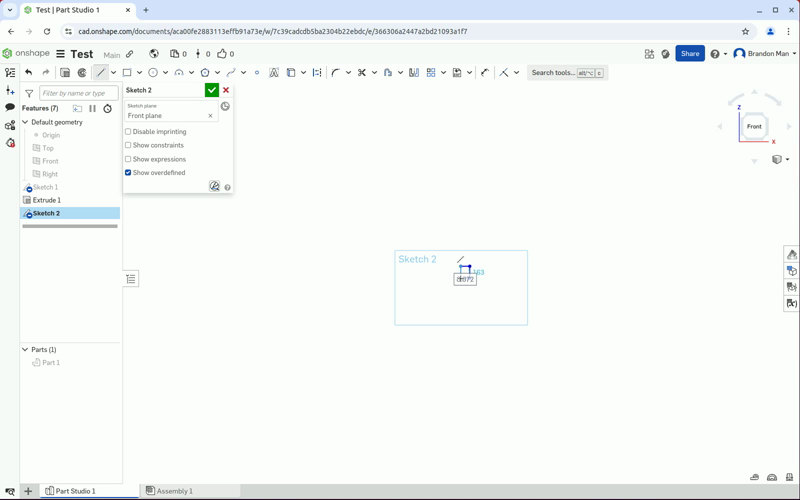
scroll(6)
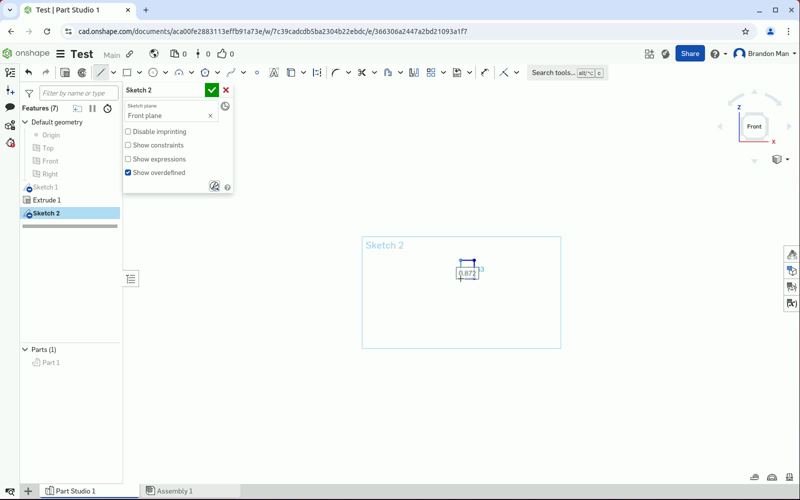
scroll(6)
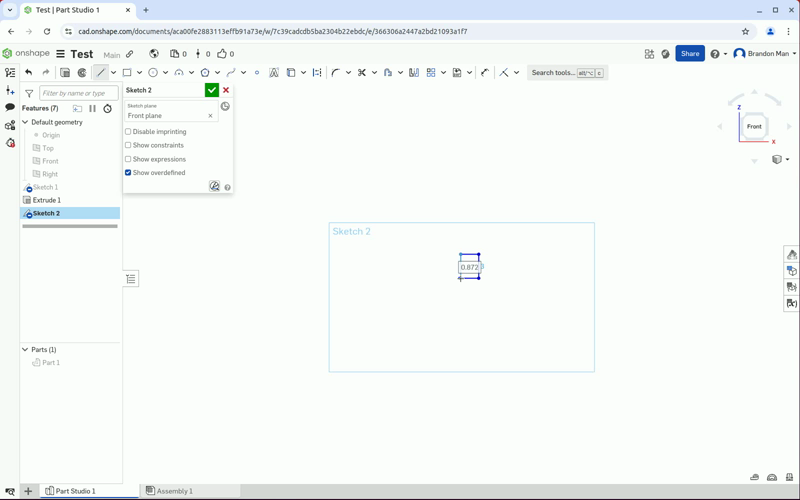
scroll(6)
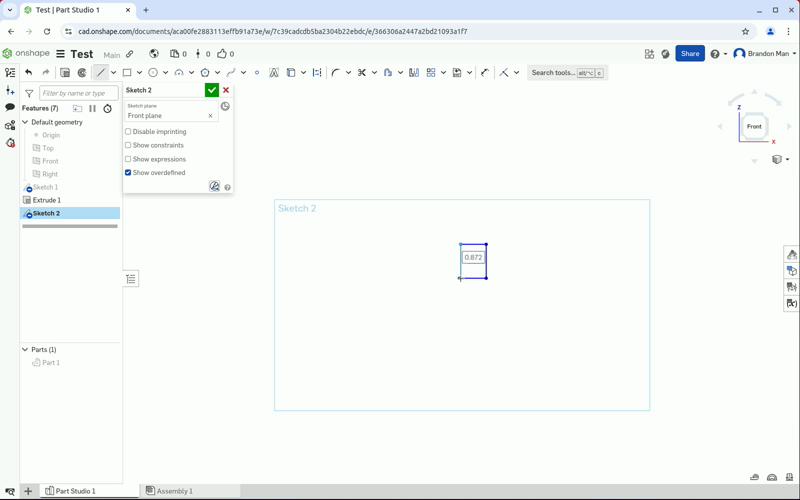
scroll(6)
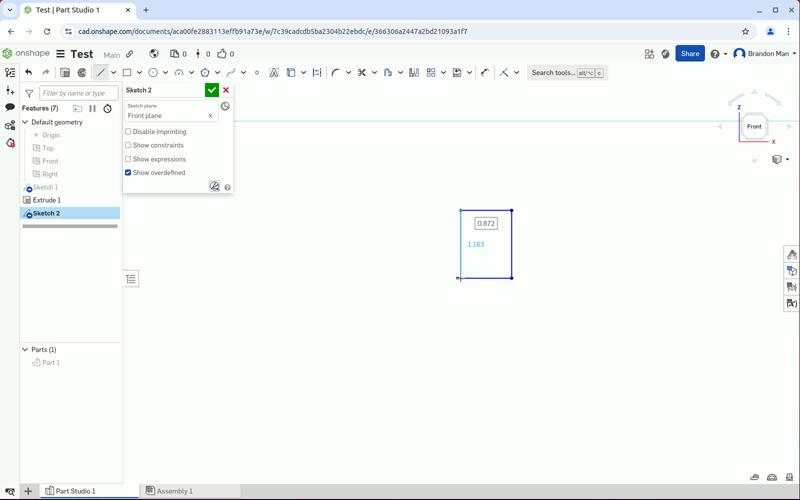
key_up(shift)
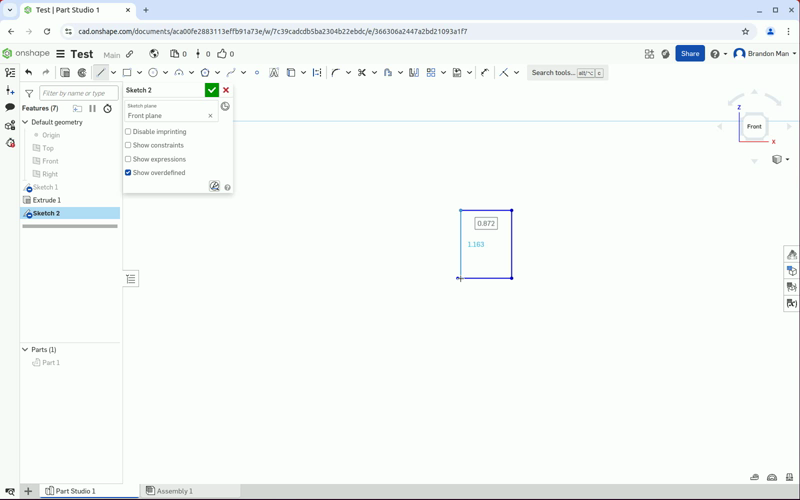
click(460, 278)
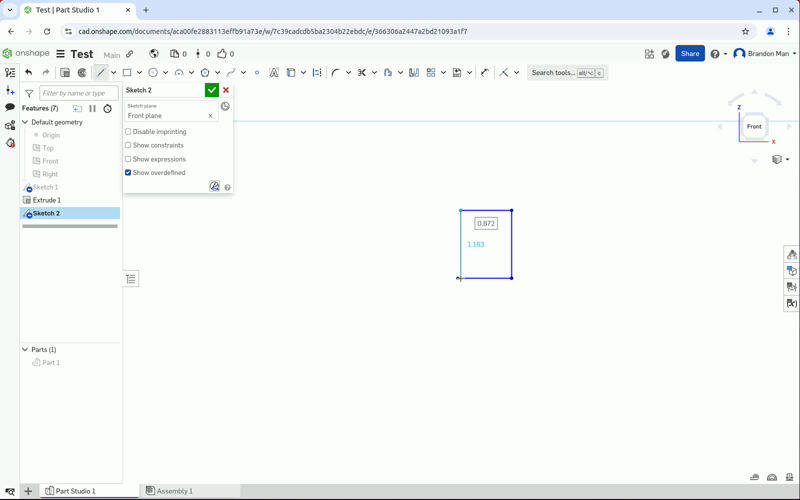
scroll(-6)
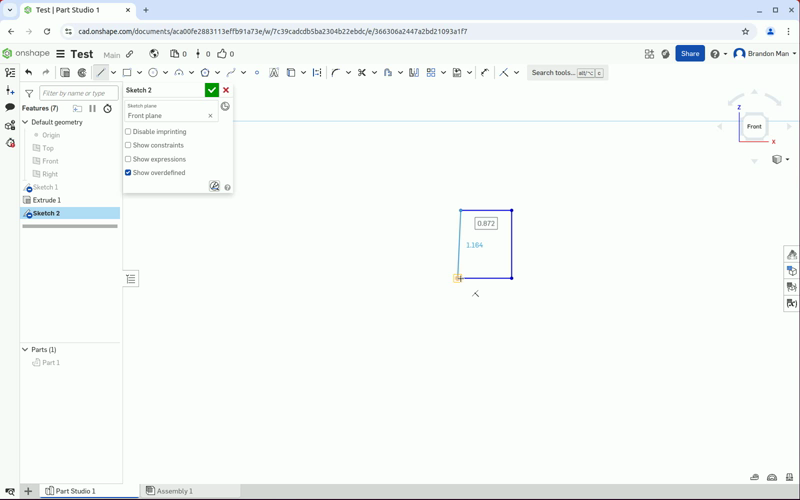
scroll(-6)
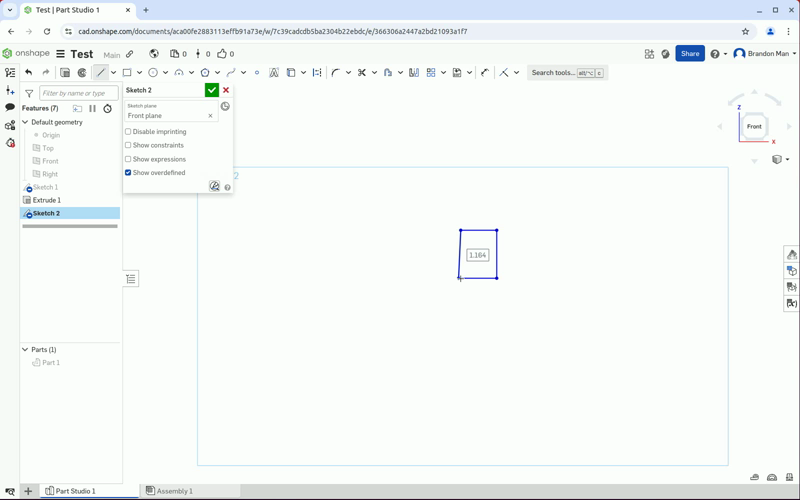
scroll(-6)
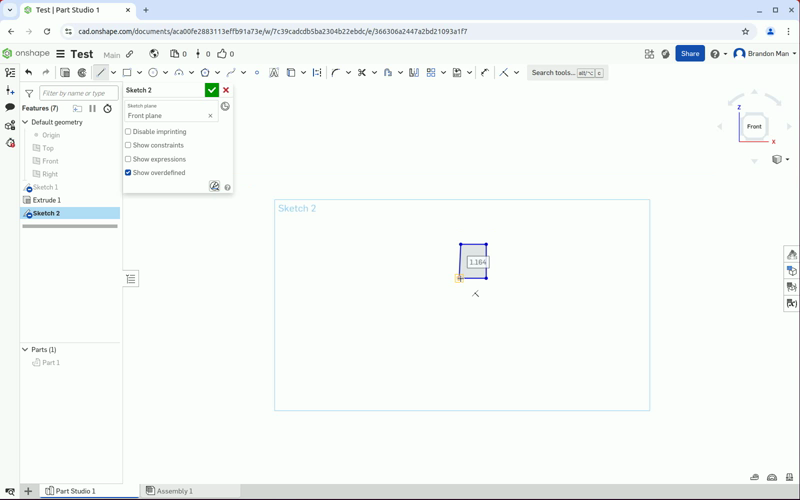
scroll(-6)
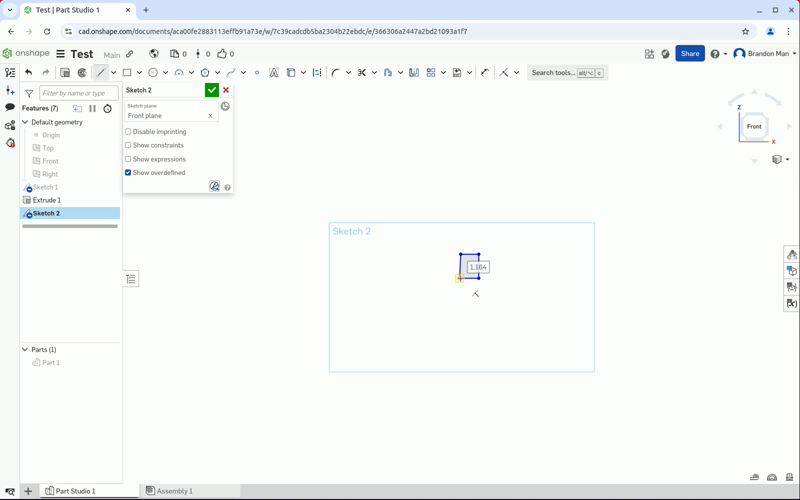
scroll(-6)
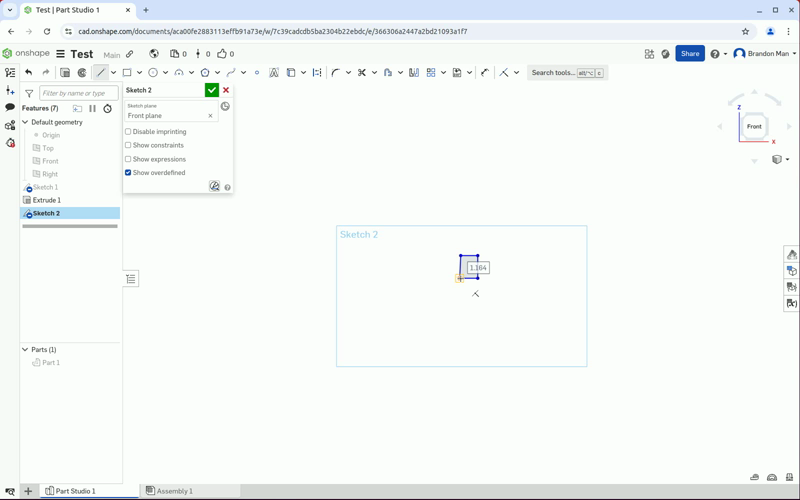
scroll(-6)
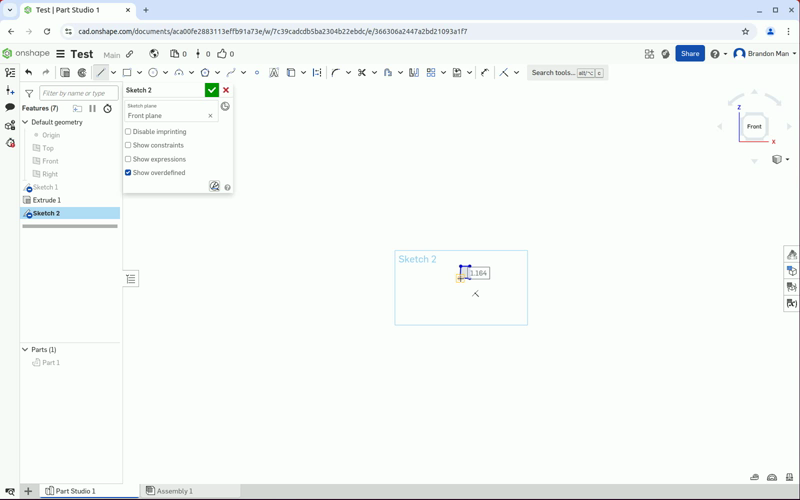
scroll(-6)
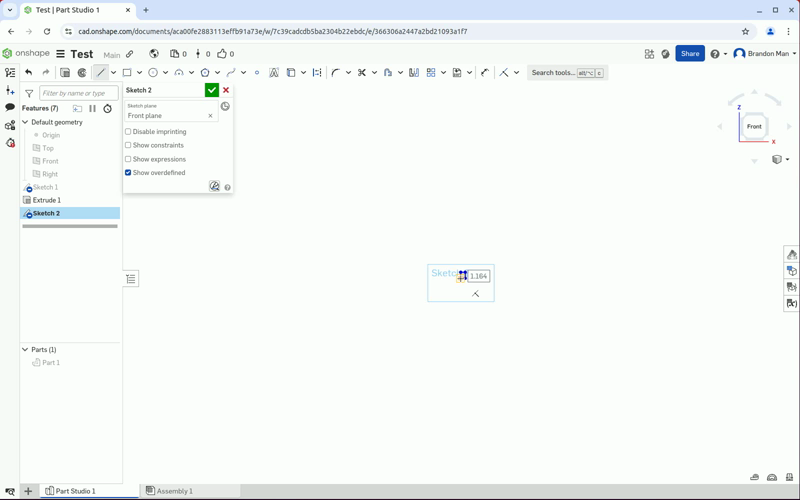
key(esc)
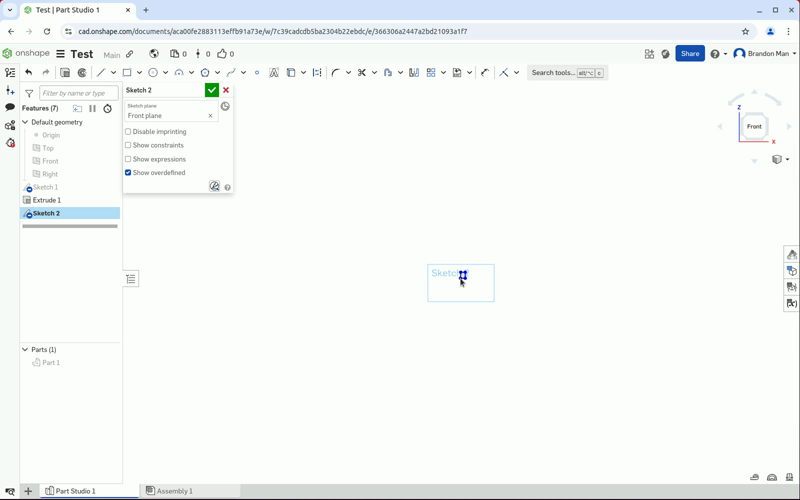
mouse_move(462, 275)
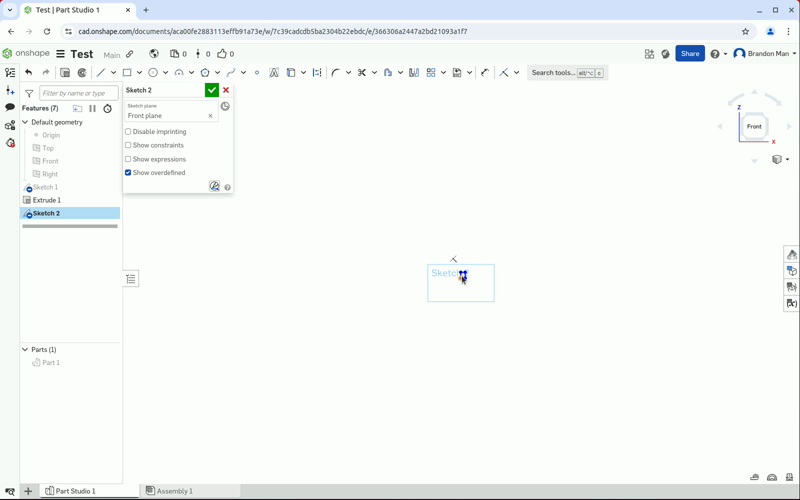
scroll(6)
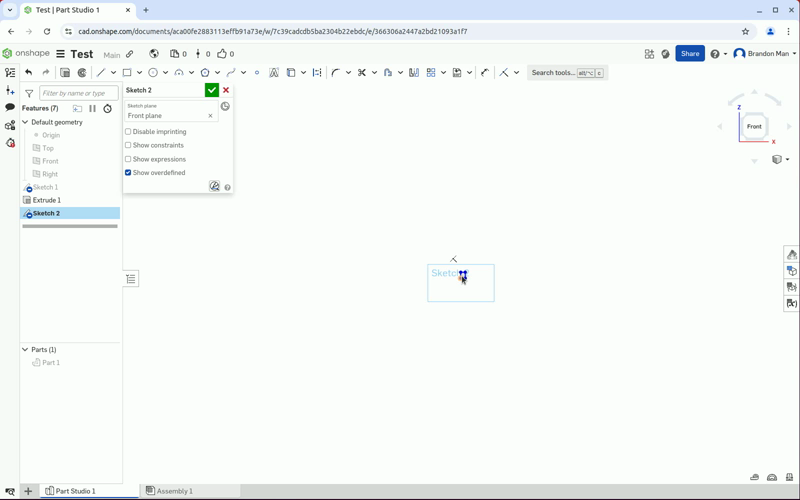
scroll(6)
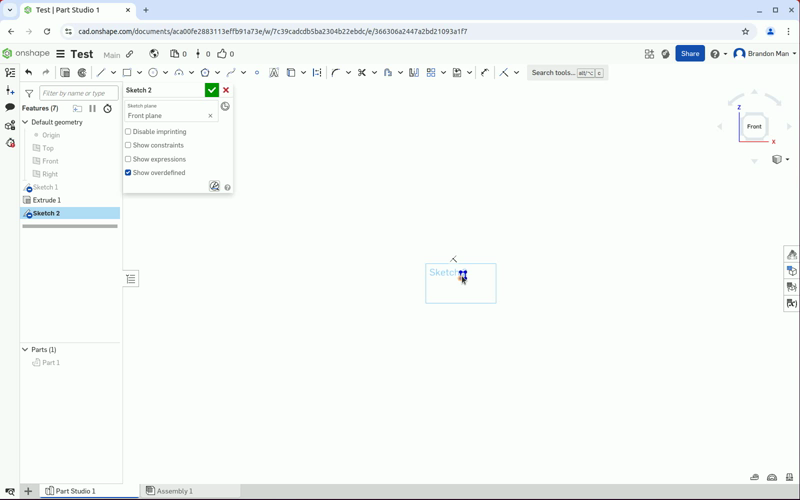
scroll(6)
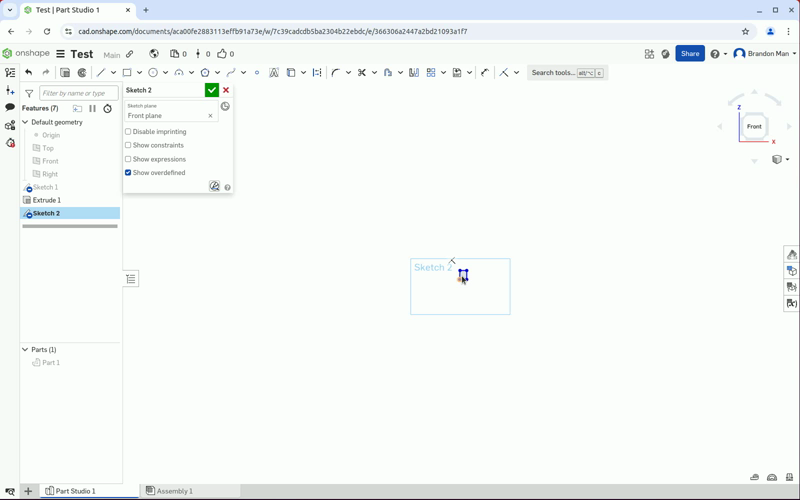
scroll(6)
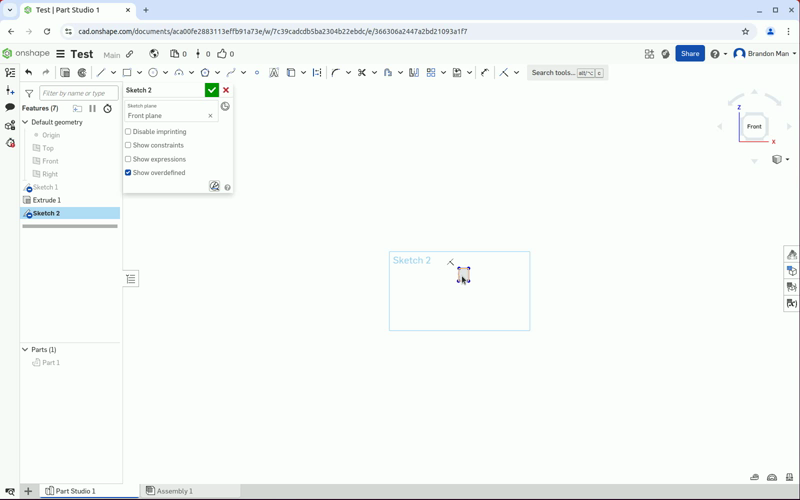
scroll(6)
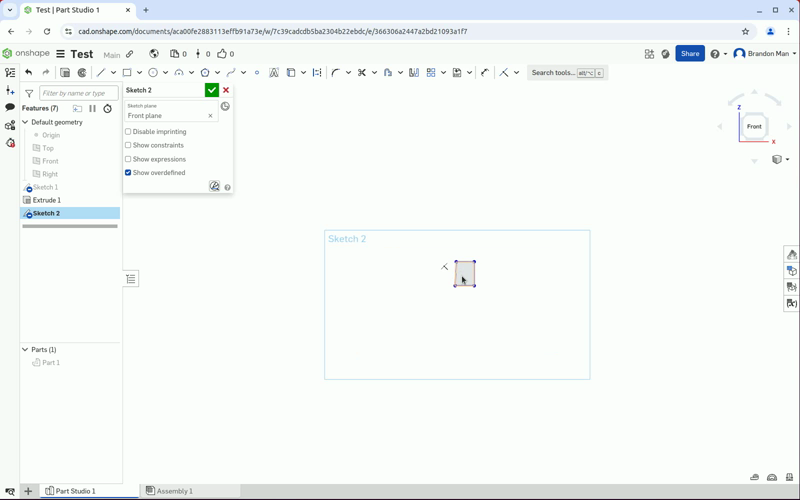
scroll(6)
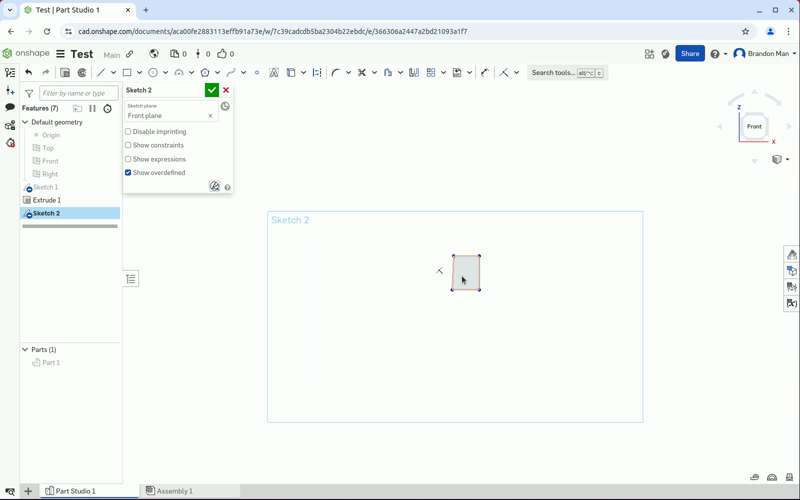
scroll(6)
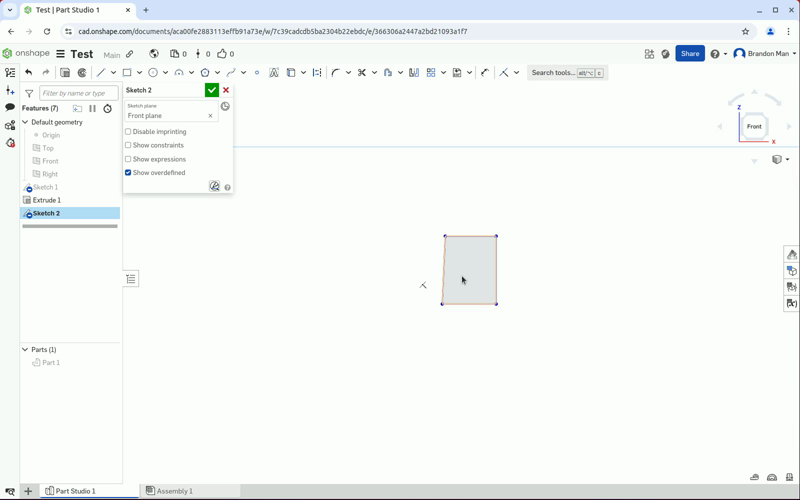
click(462, 275)
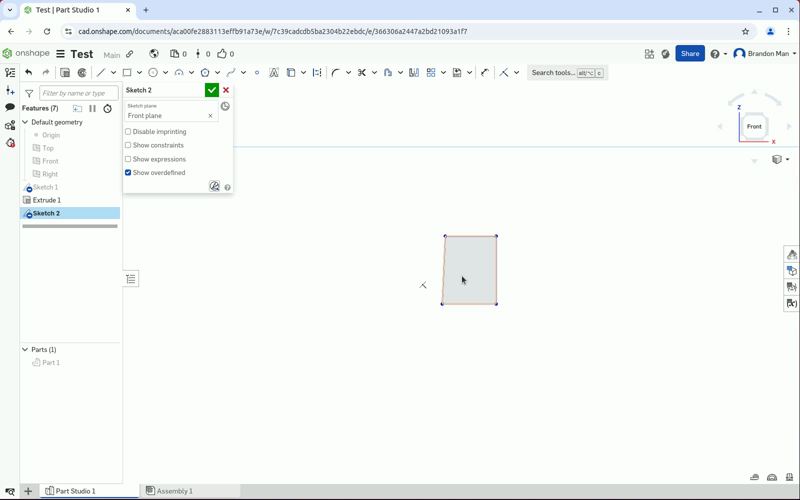
scroll(-6)
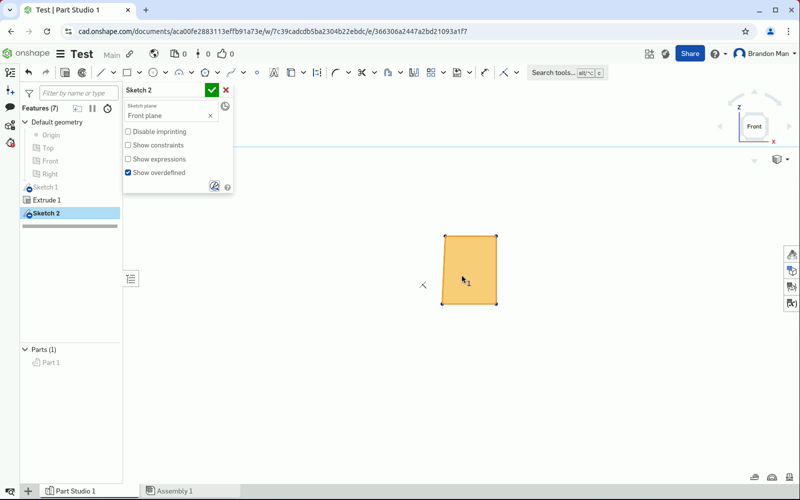
scroll(-6)
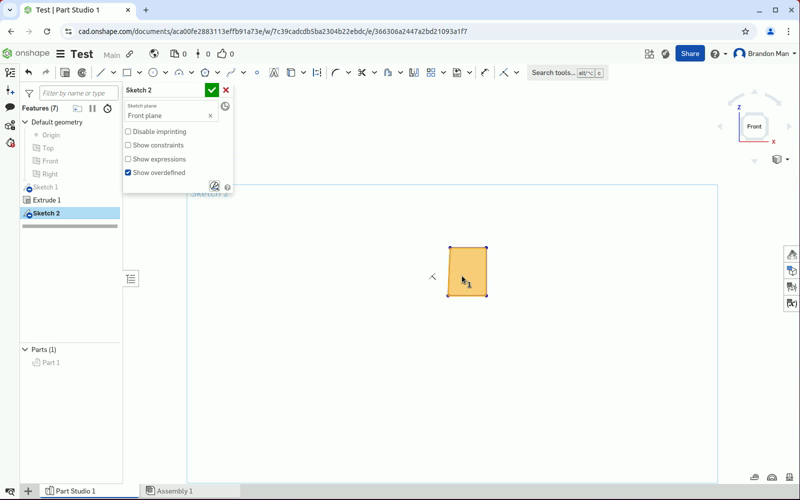
scroll(-6)
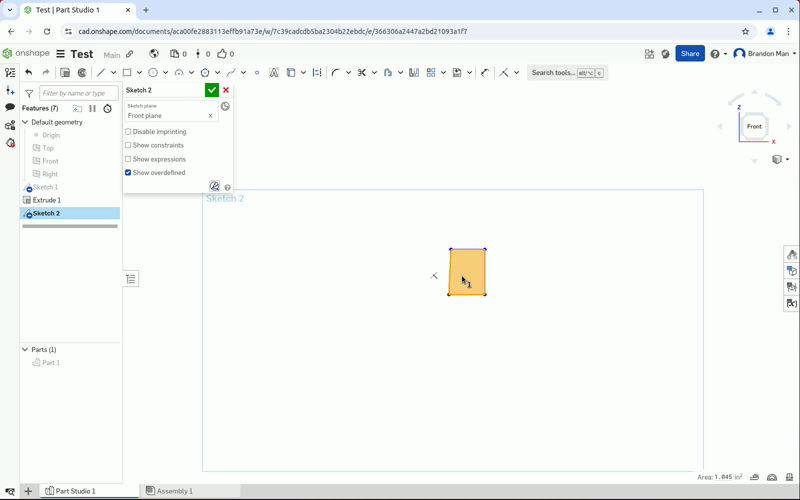
scroll(-6)
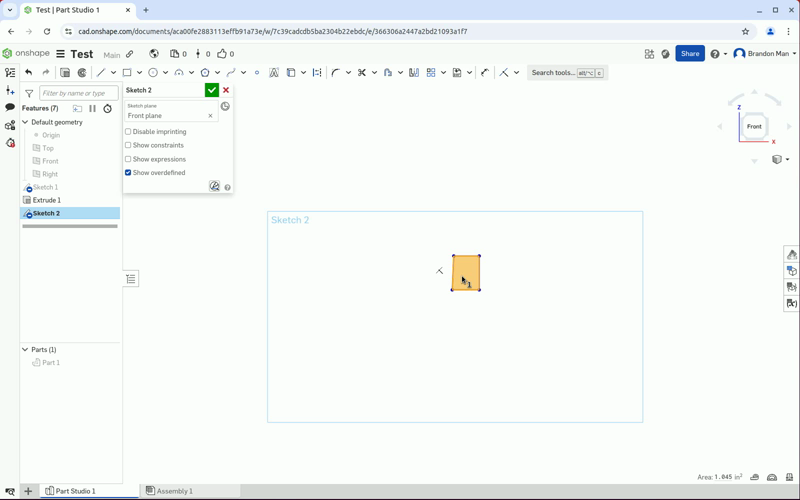
scroll(-6)
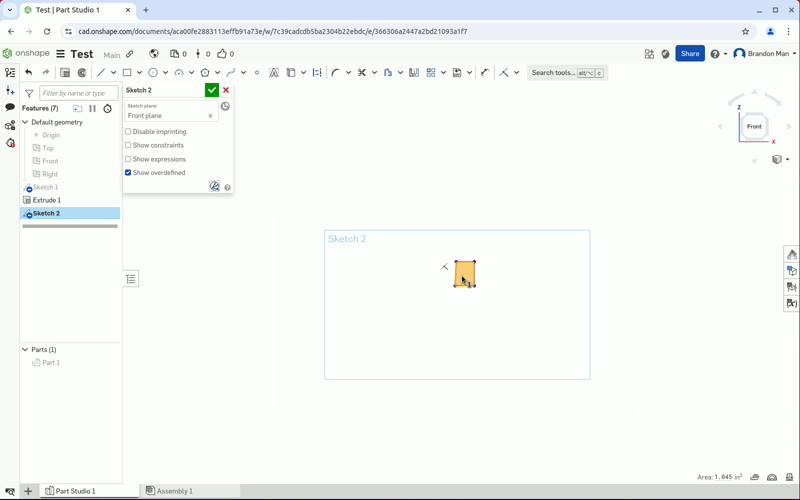
scroll(-6)
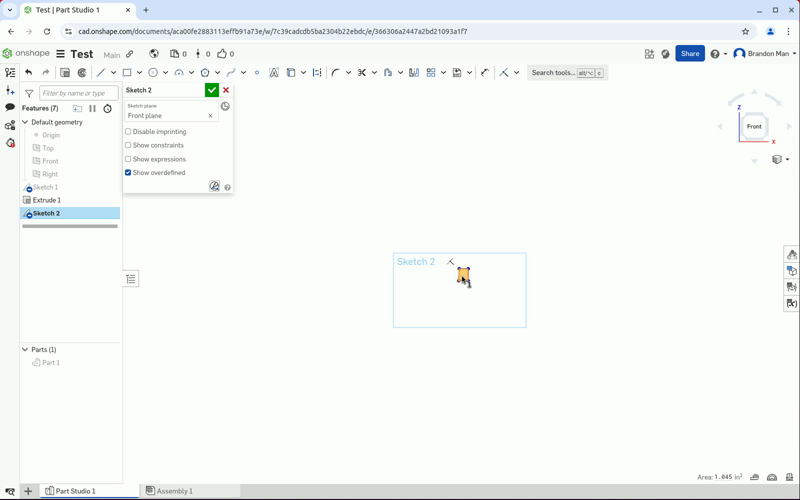
scroll(-6)
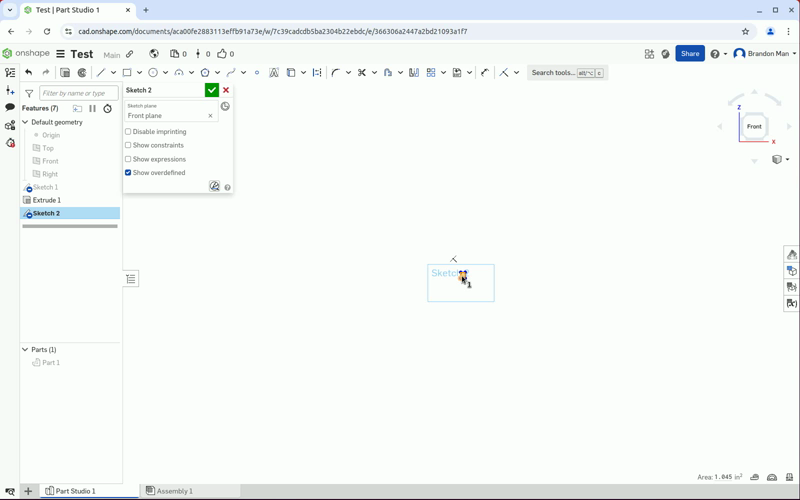
mouse_move(73, 352)
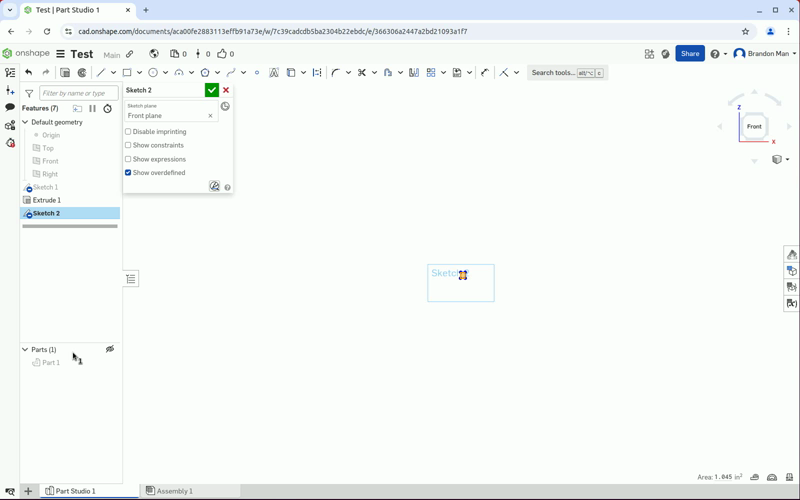
key(shift+y)
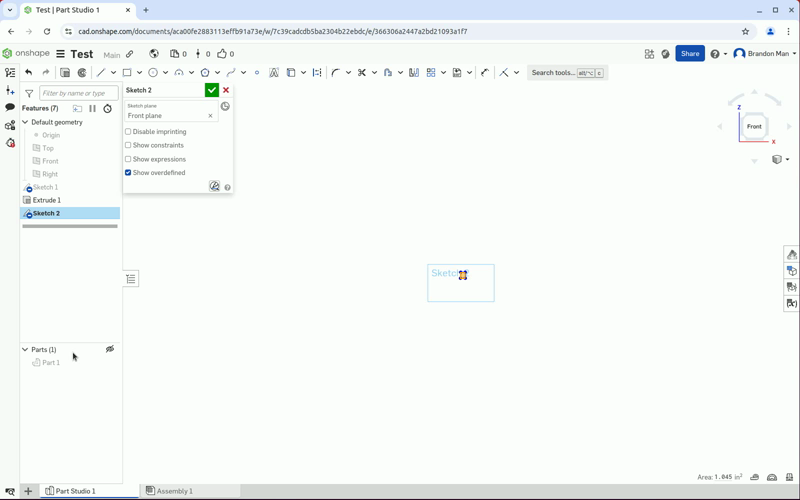
key(shift+e)
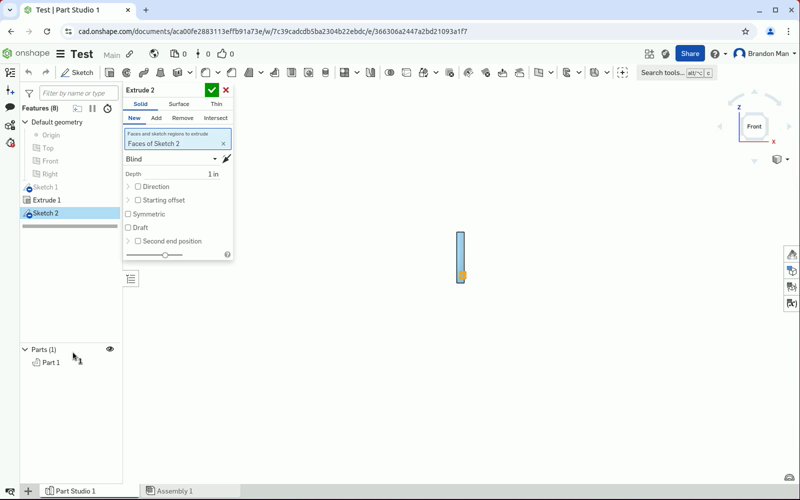
mouse_move(143, 106)
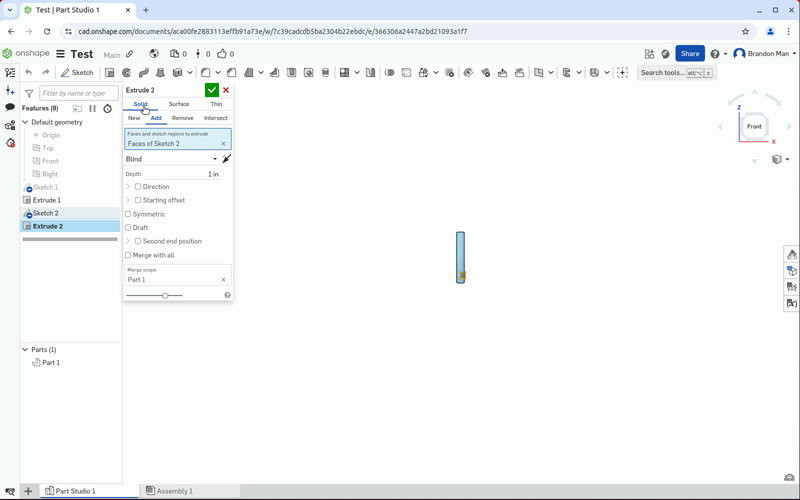
click(143, 106)
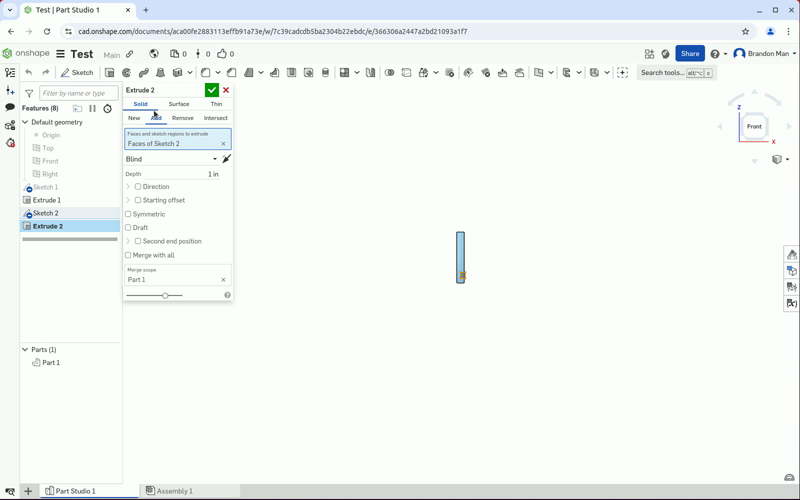
mouse_move(186, 120)
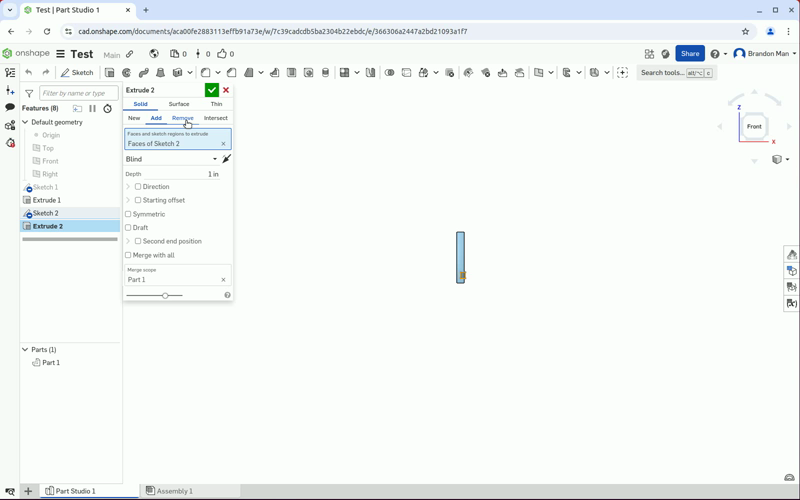
click(186, 120)
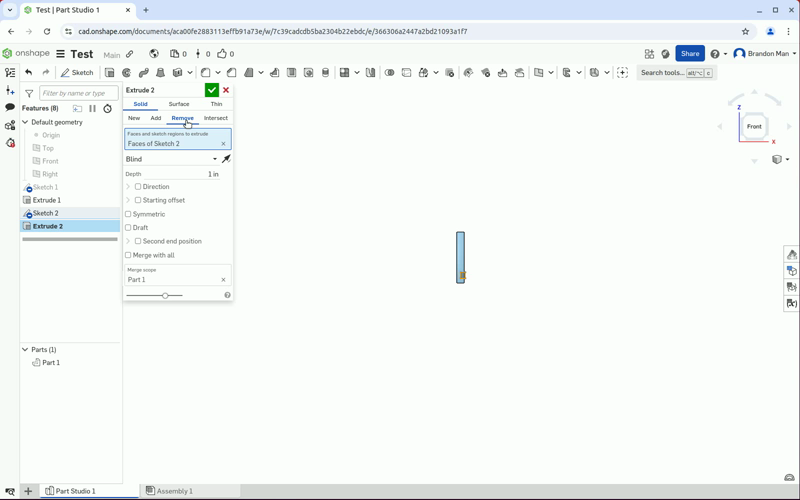
key(tab, 4)
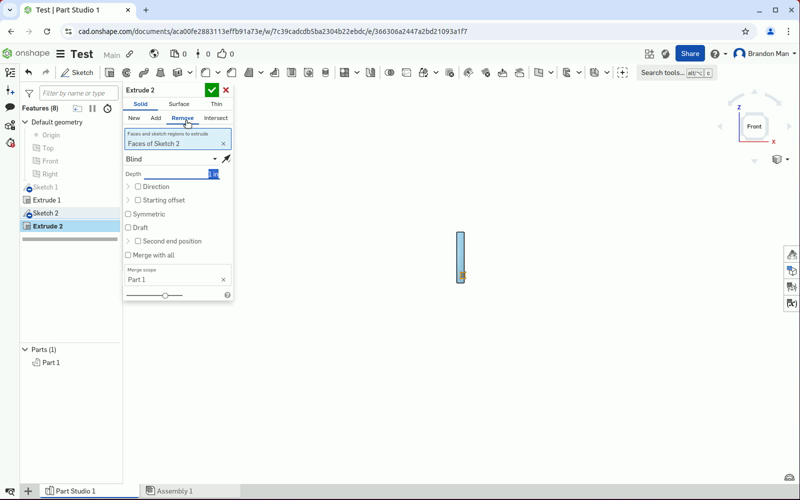
text(-46.216)
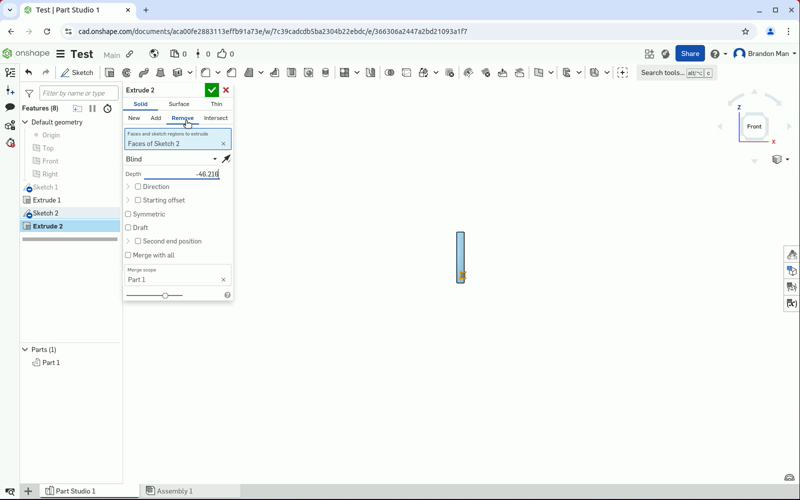
key(tab, 3)
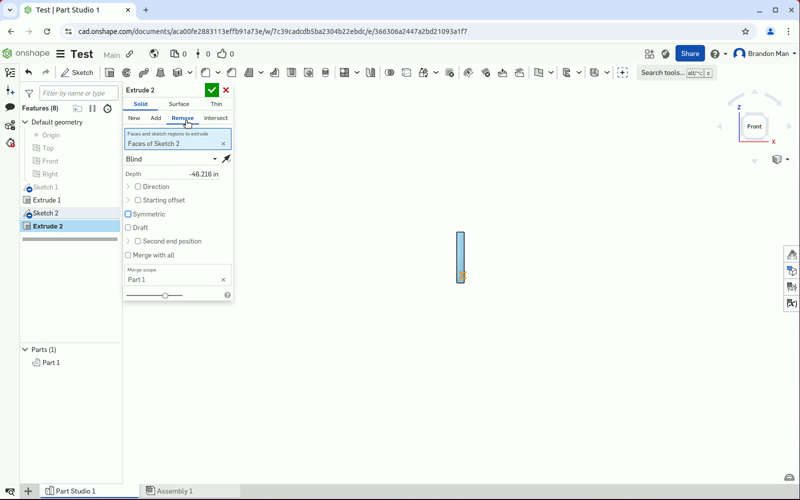
key(space)
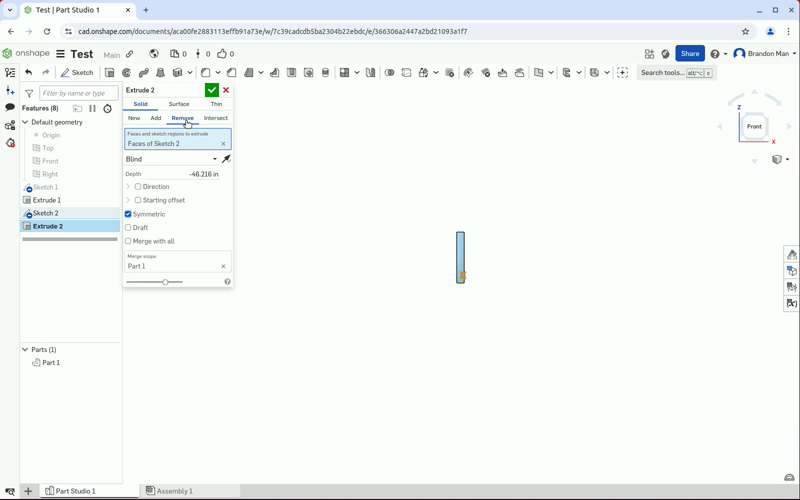
key(tab, 2)
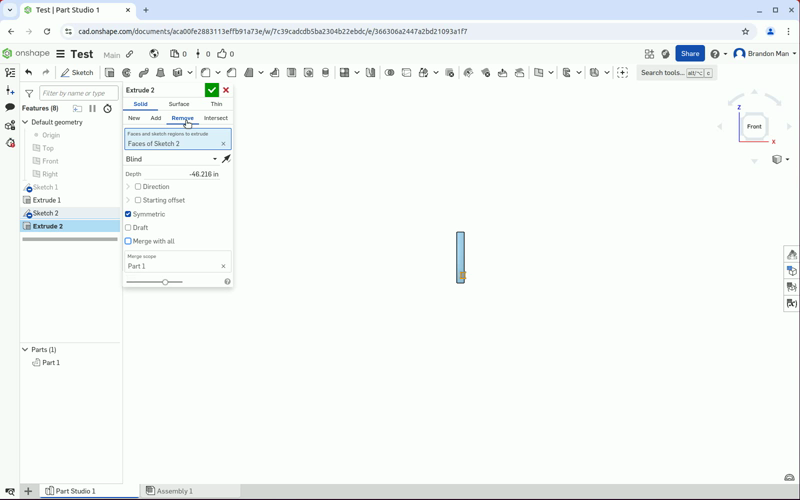
key(space)
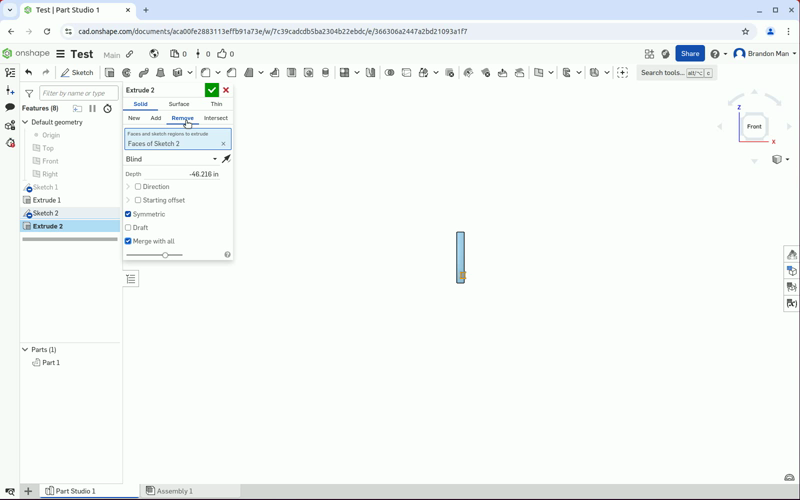
key(enter)
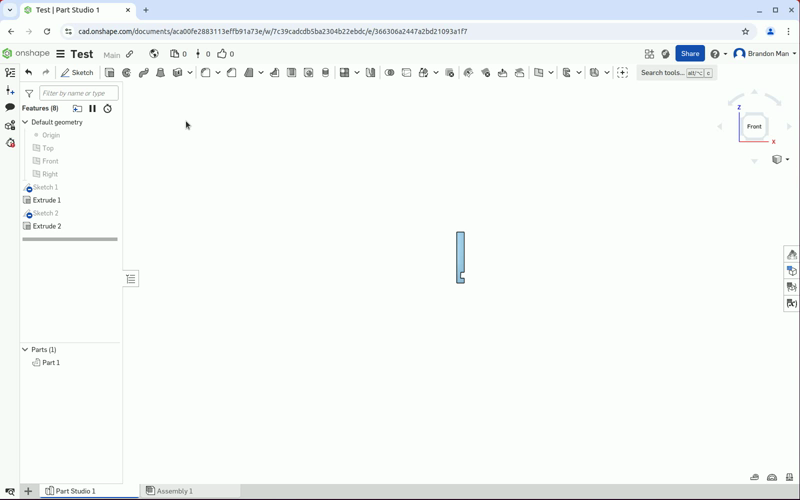
key(shift+h)
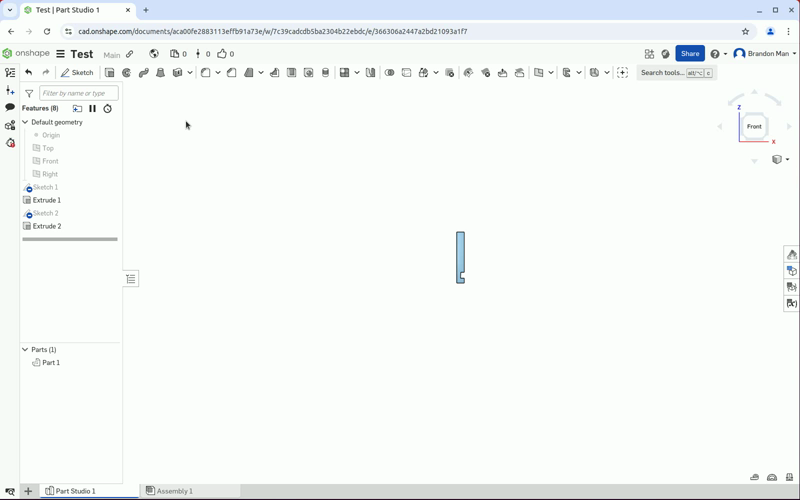
key(shift+h)
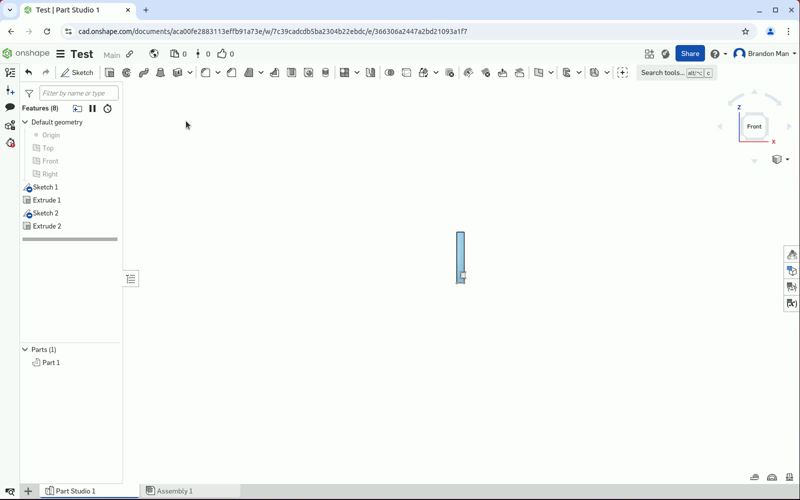
key(shift+7)
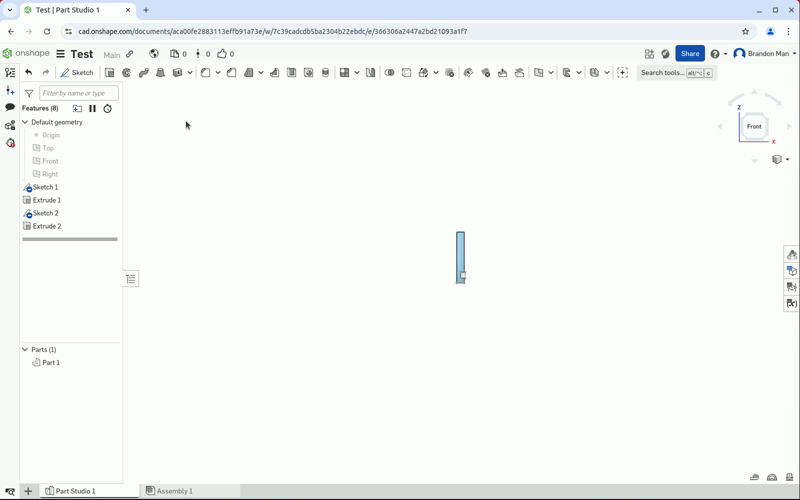
key(left, 2)
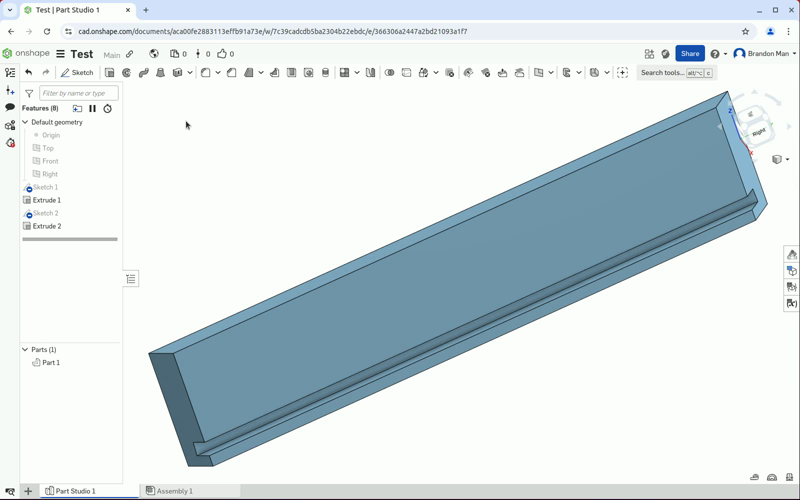
key(down, 2)
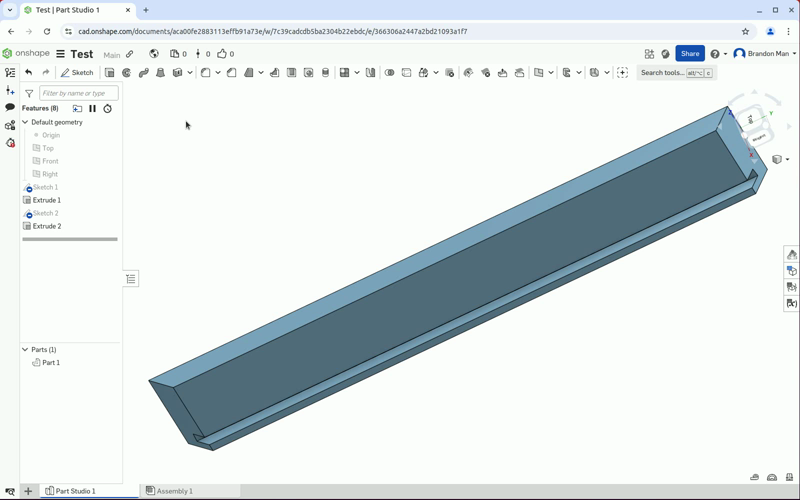
key(up, 2)
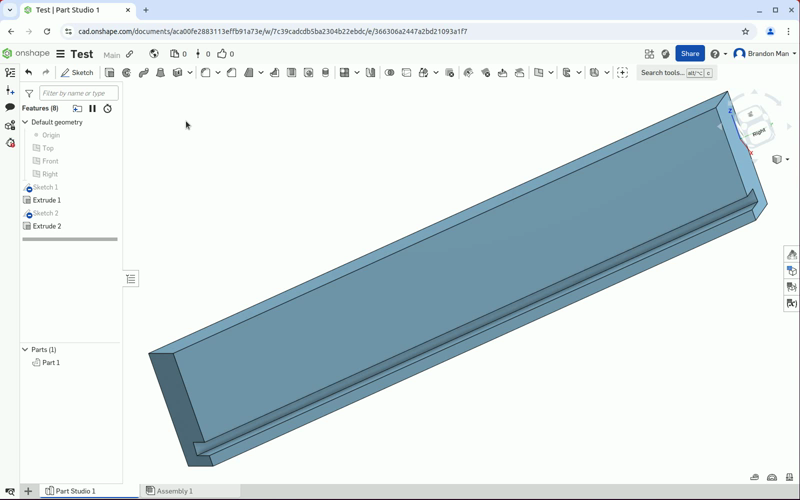
key(right, 2)
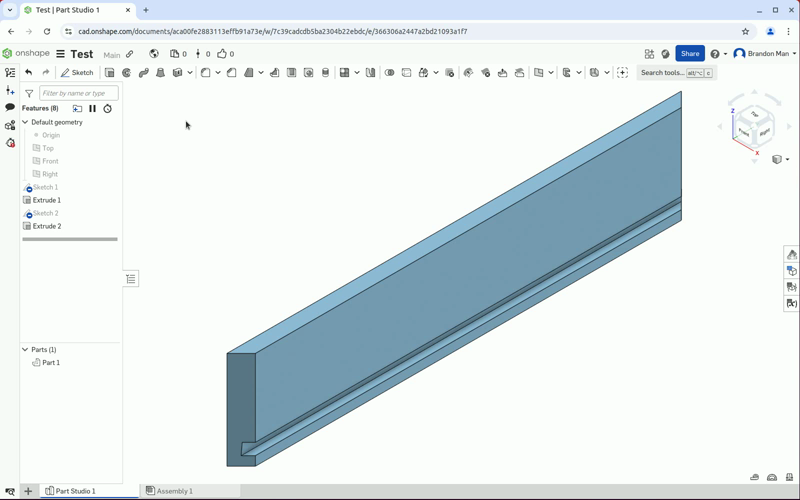
mouse_move(73, 189)
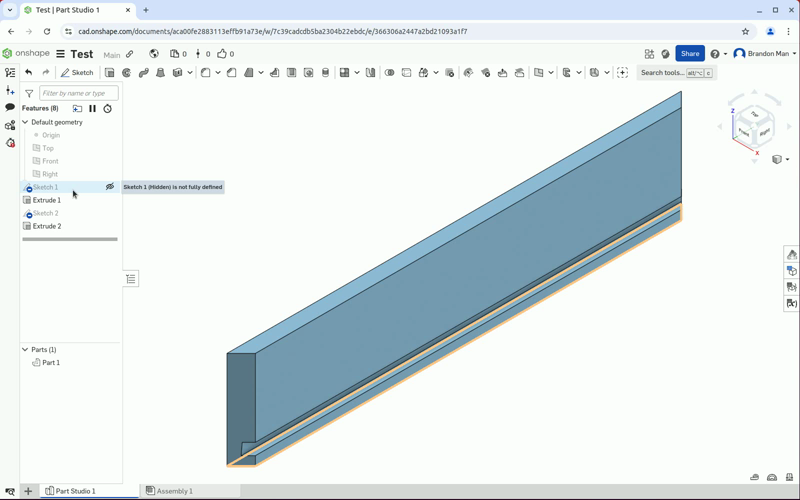
click(73, 189)